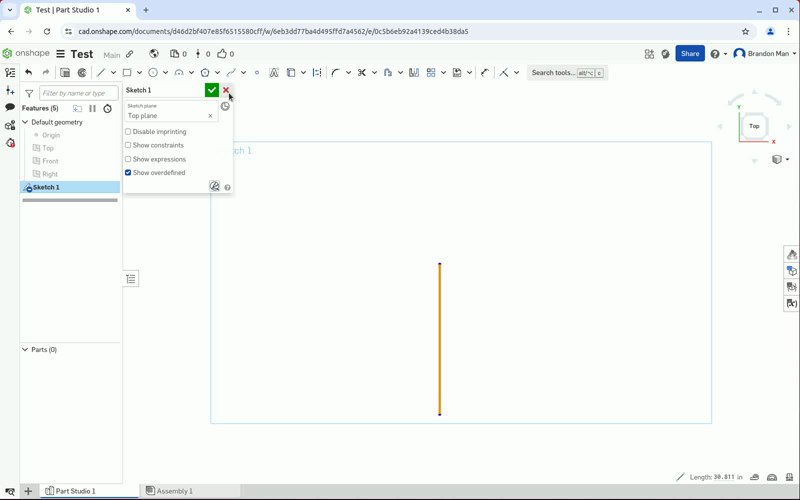
key(shift+h)
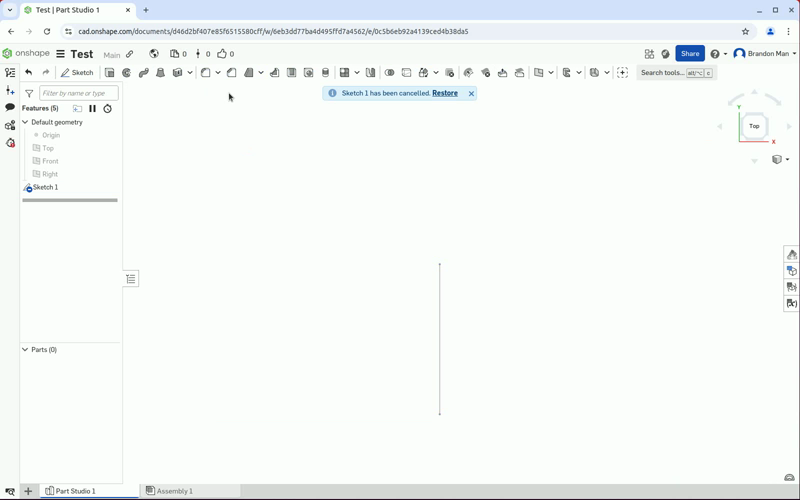
key(shift+s)
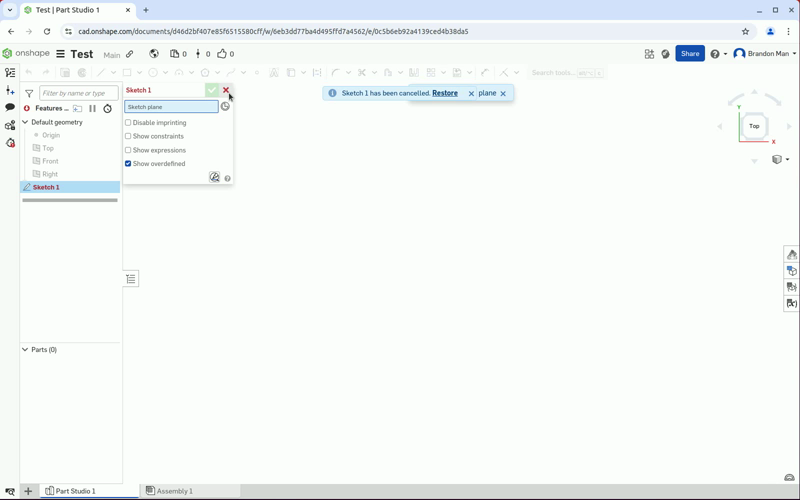
mouse_move(73, 150)
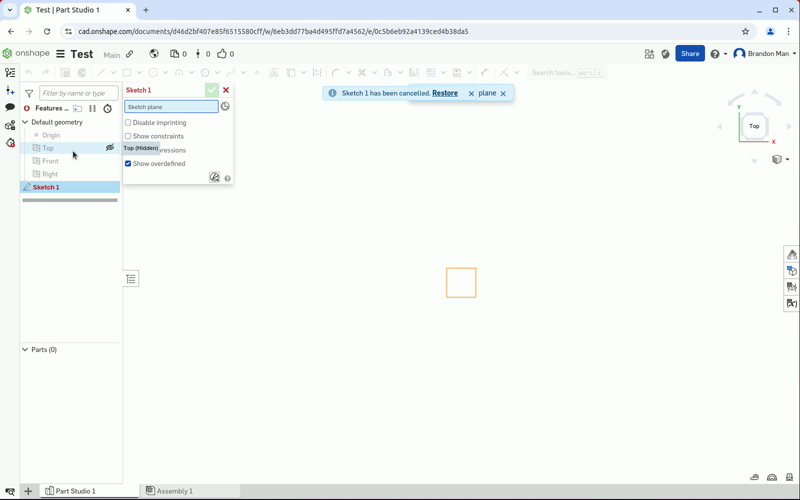
click(73, 150)
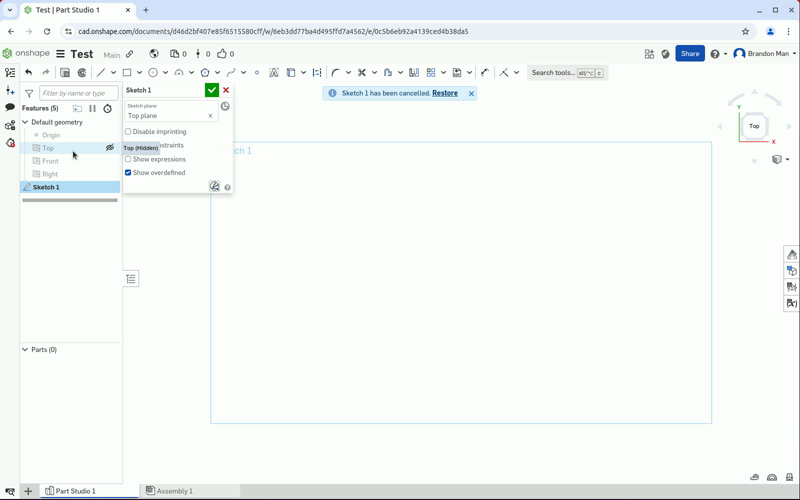
mouse_move(73, 352)
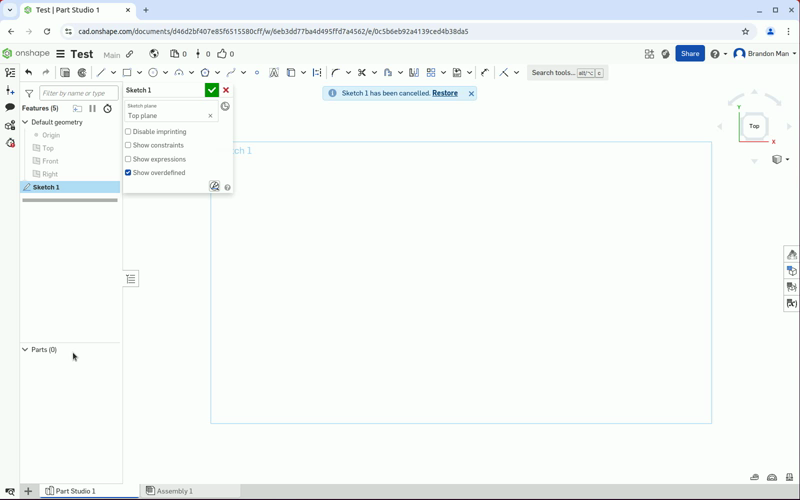
key(y)
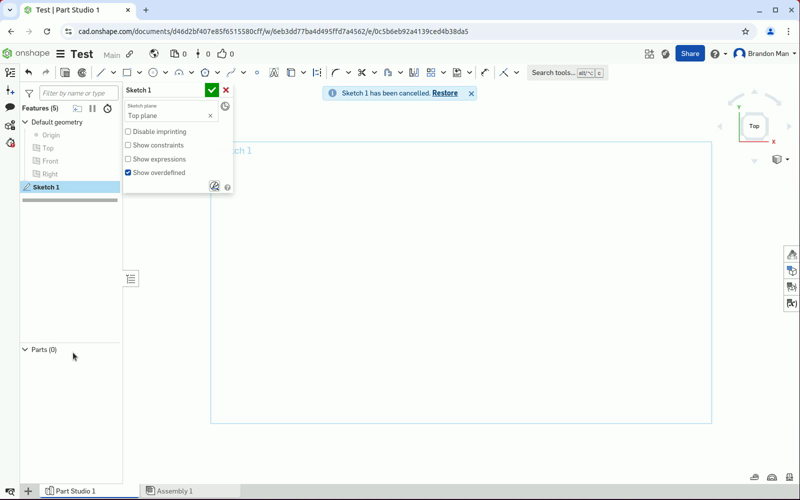
key(l)
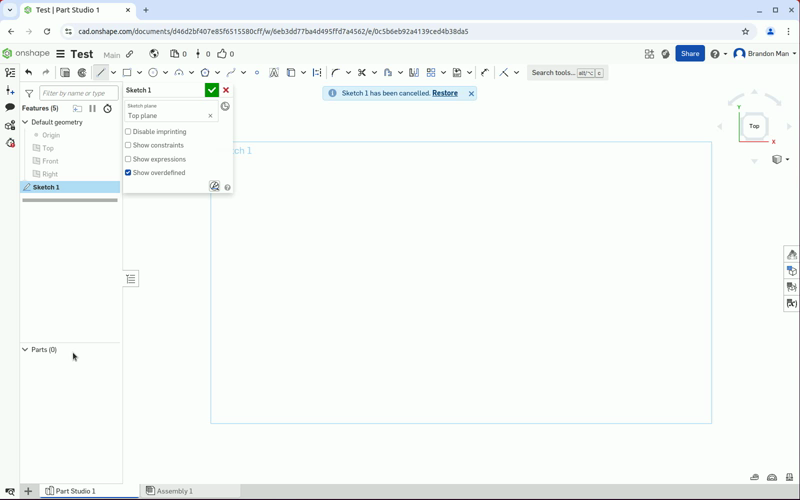
key_down(shift)
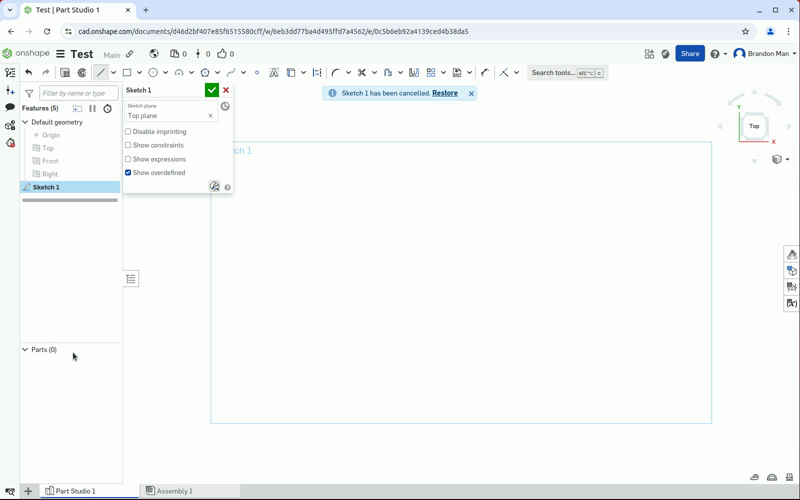
mouse_move(377, 330)
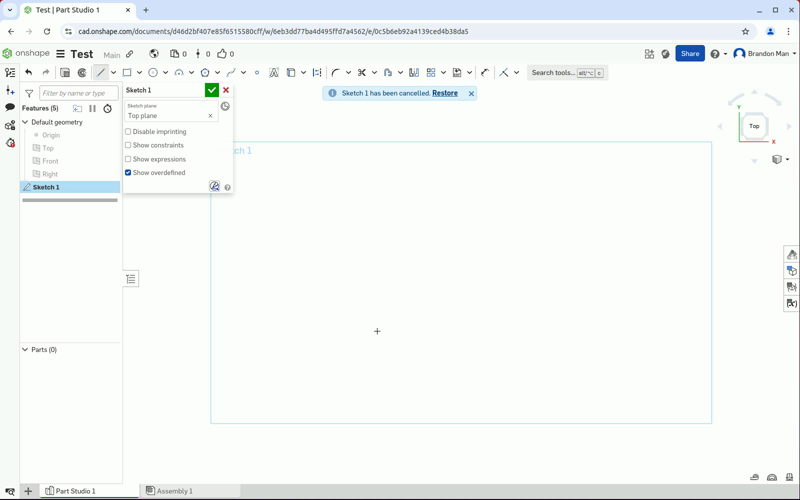
click(377, 330)
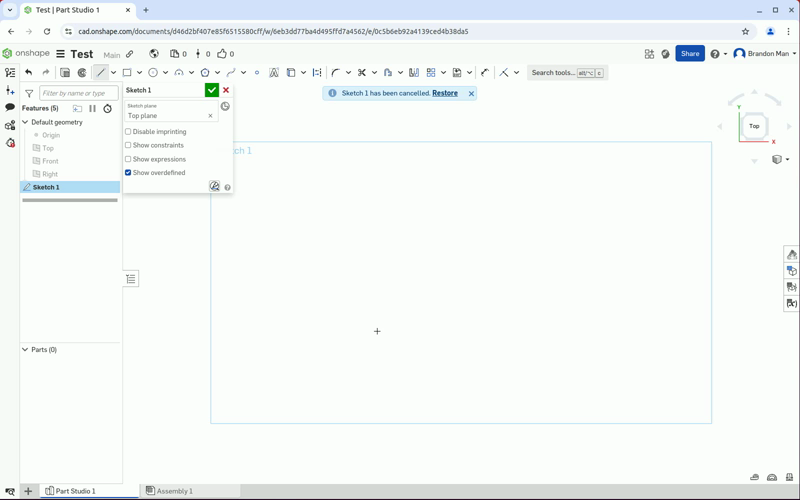
key_up(shift)
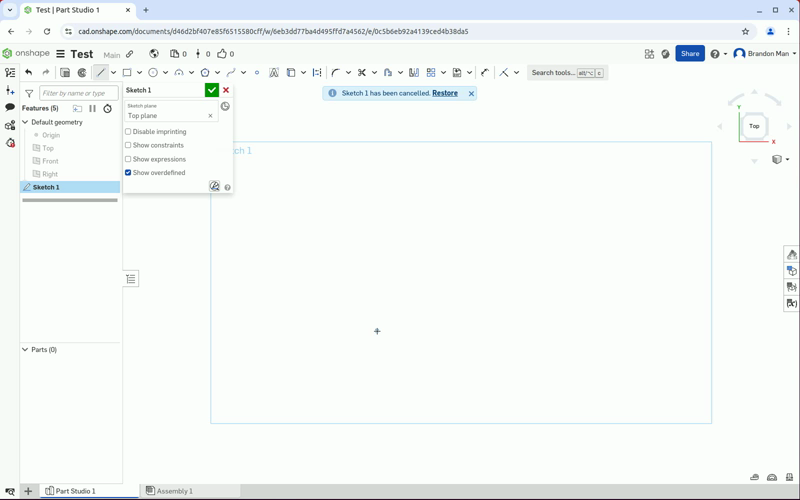
key_down(shift)
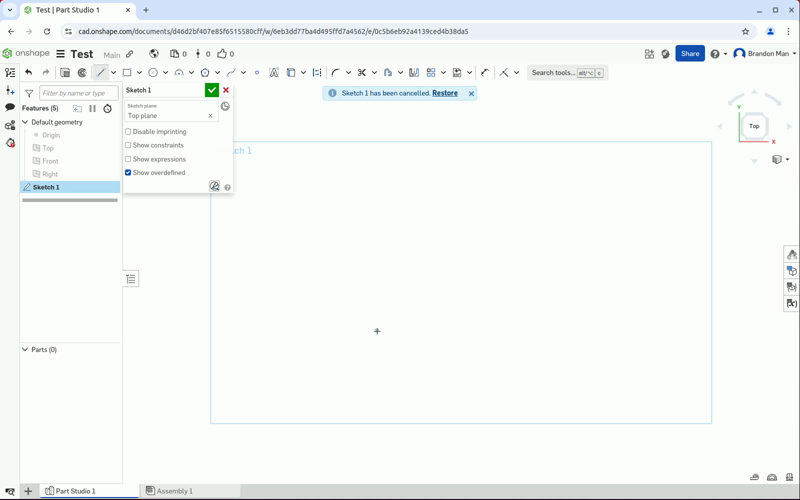
mouse_move(500, 330)
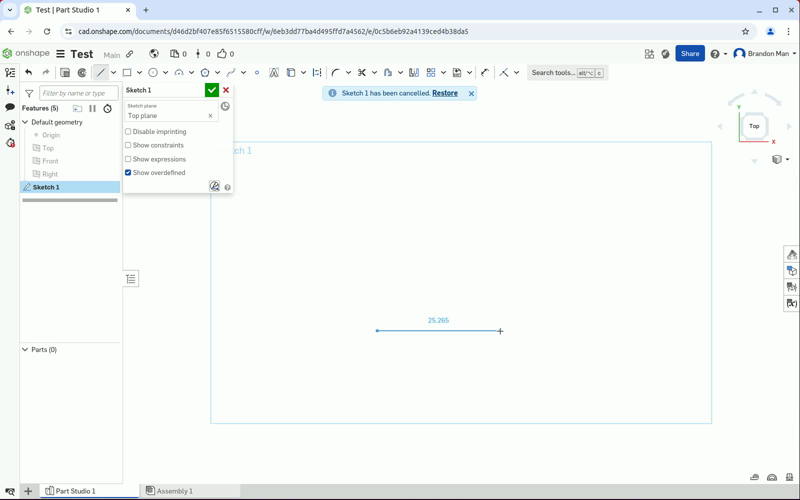
click(500, 330)
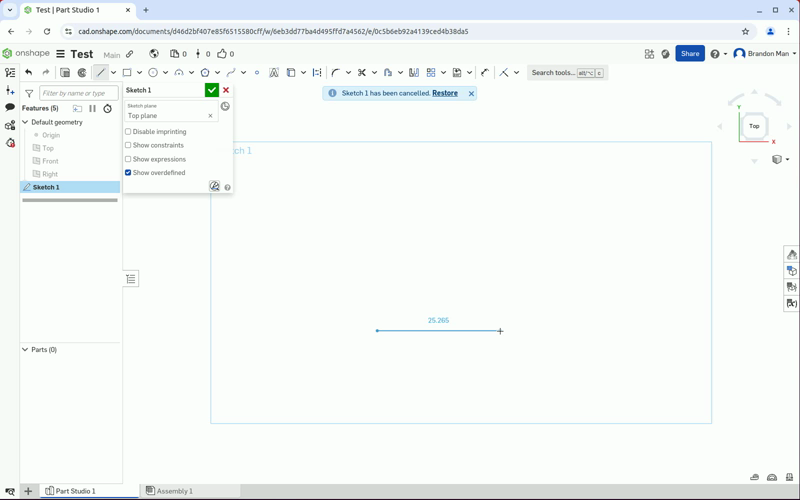
key_up(shift)
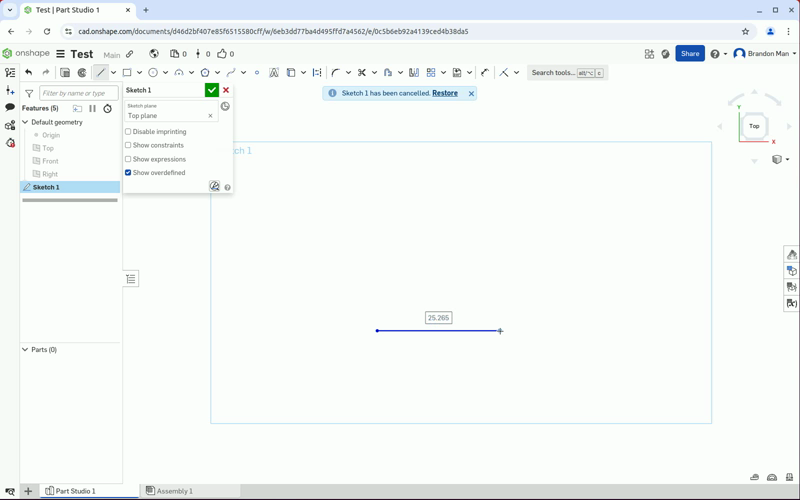
key_down(shift)
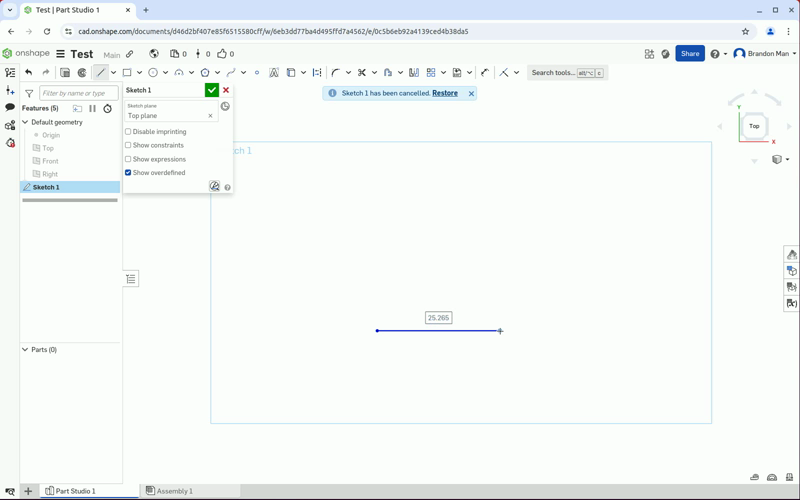
mouse_move(500, 198)
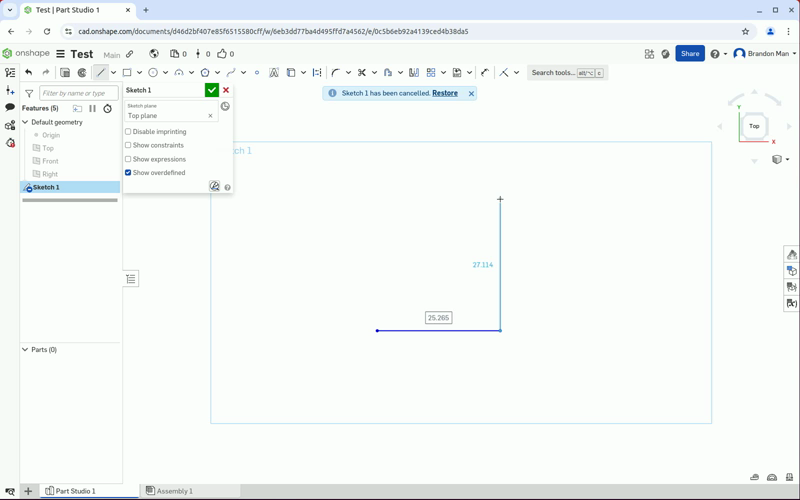
click(500, 198)
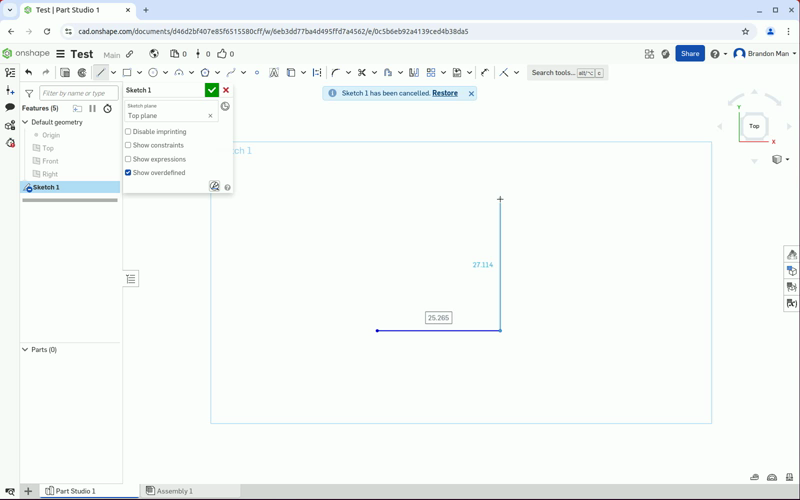
key_up(shift)
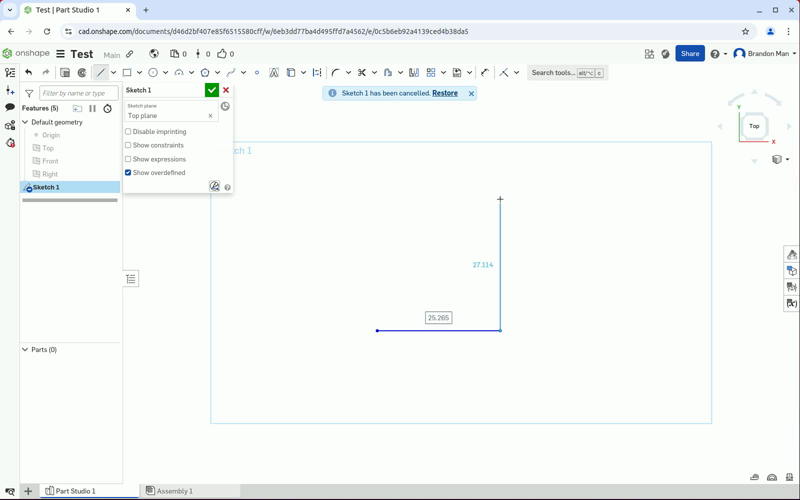
key_down(shift)
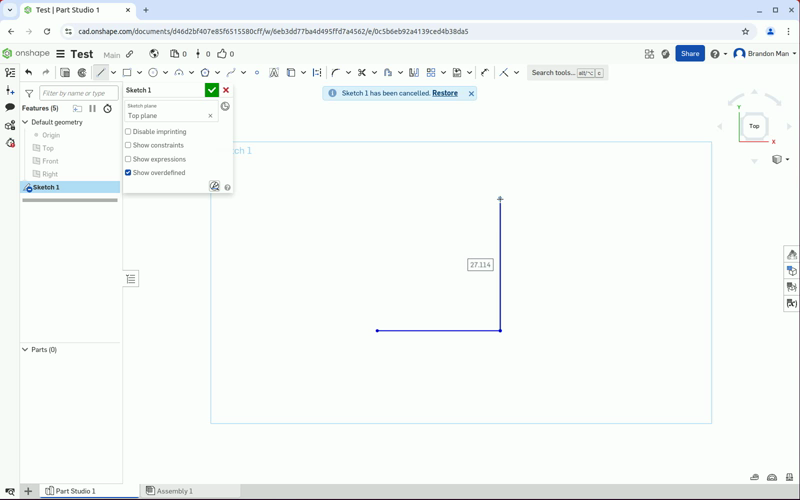
mouse_move(377, 198)
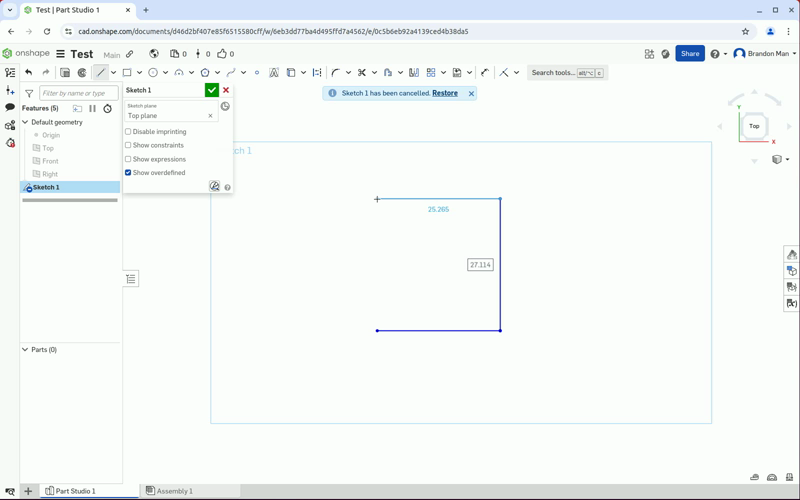
click(377, 198)
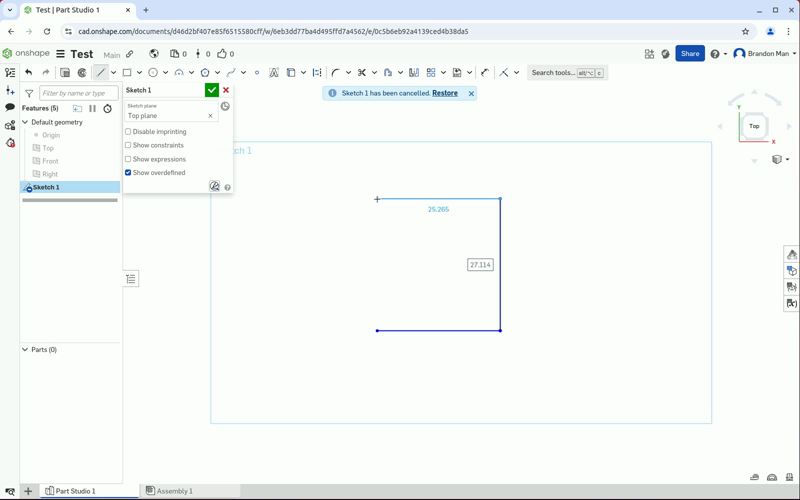
key_up(shift)
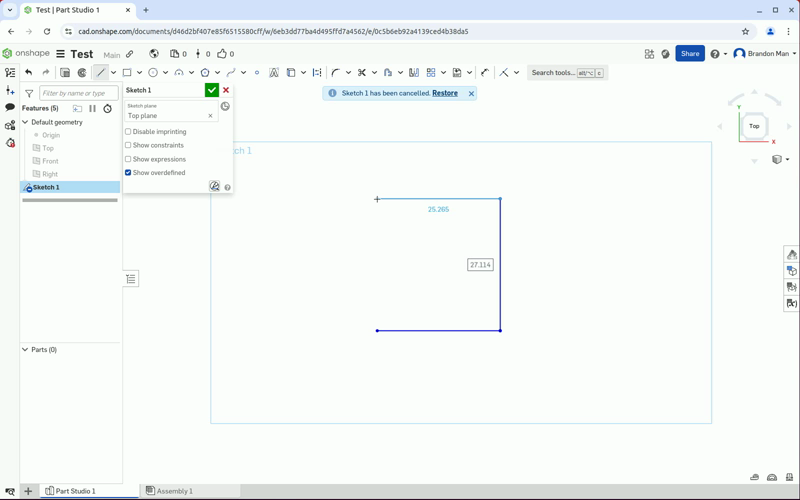
key_down(shift)
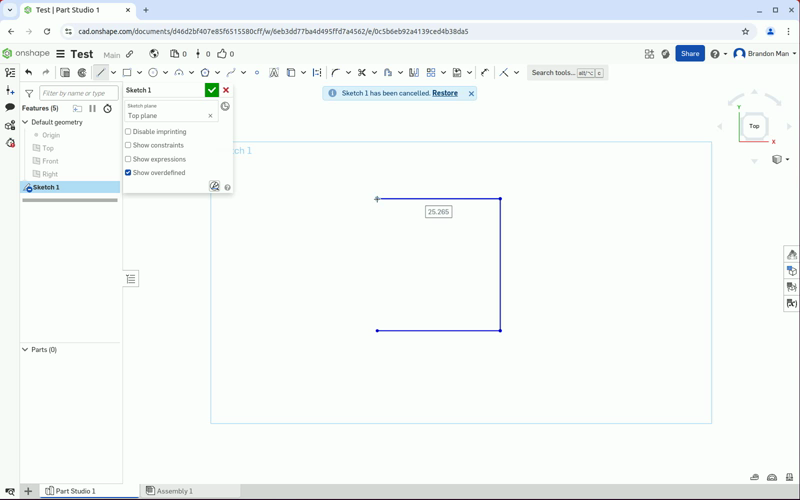
mouse_move(377, 330)
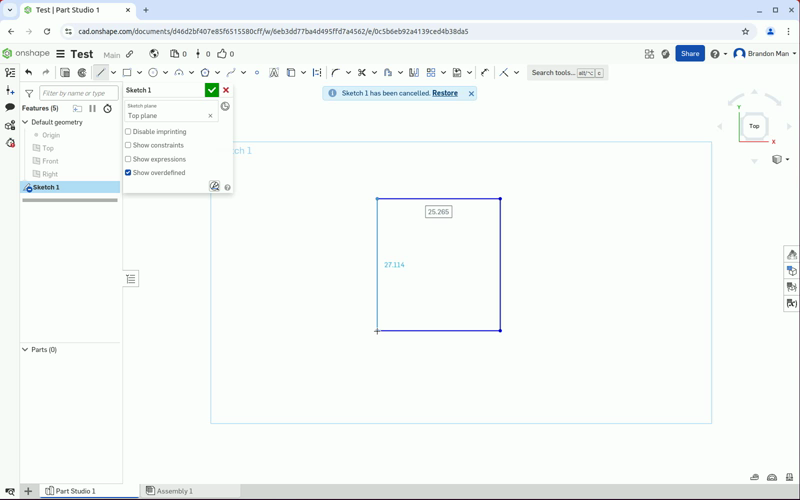
key_up(shift)
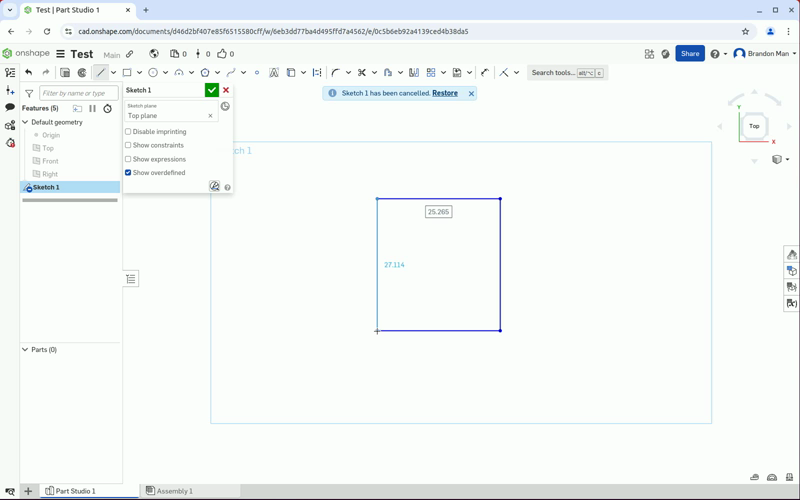
click(377, 330)
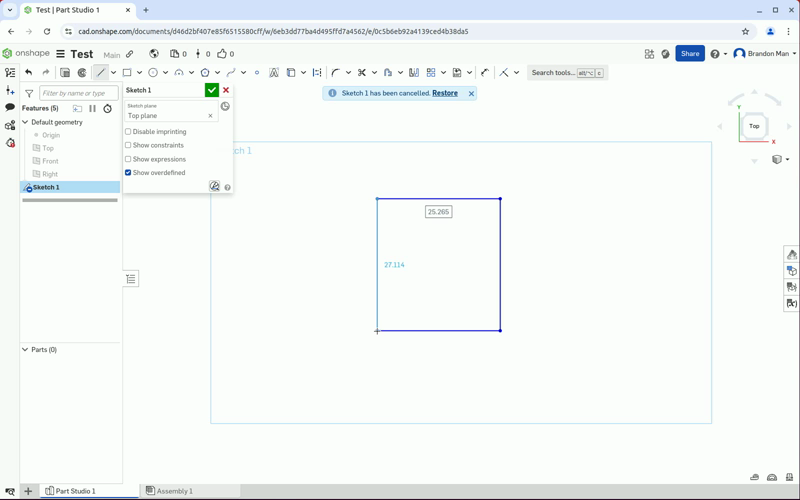
key(esc)
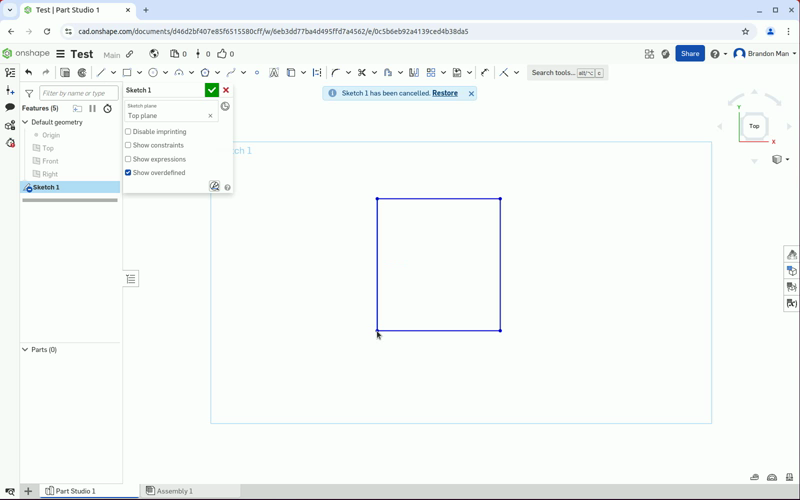
key(c)
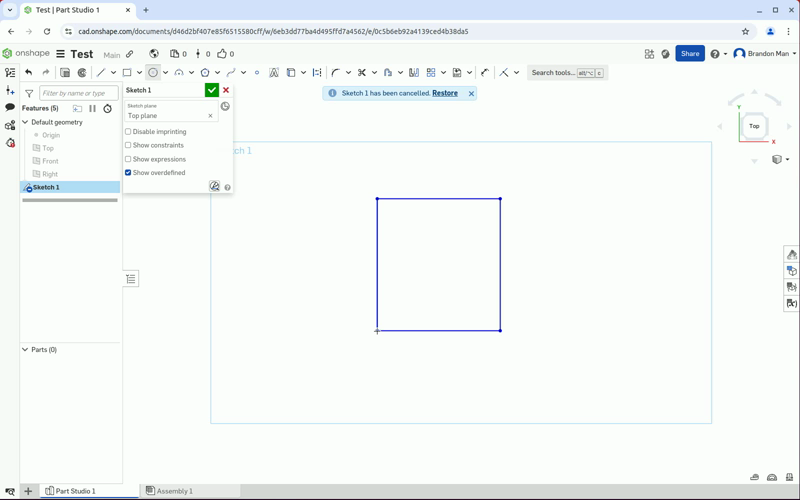
key_down(shift)
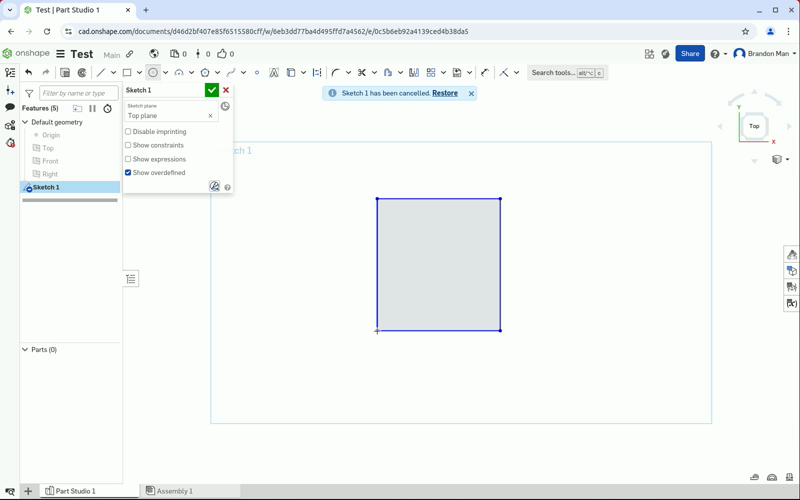
mouse_move(440, 265)
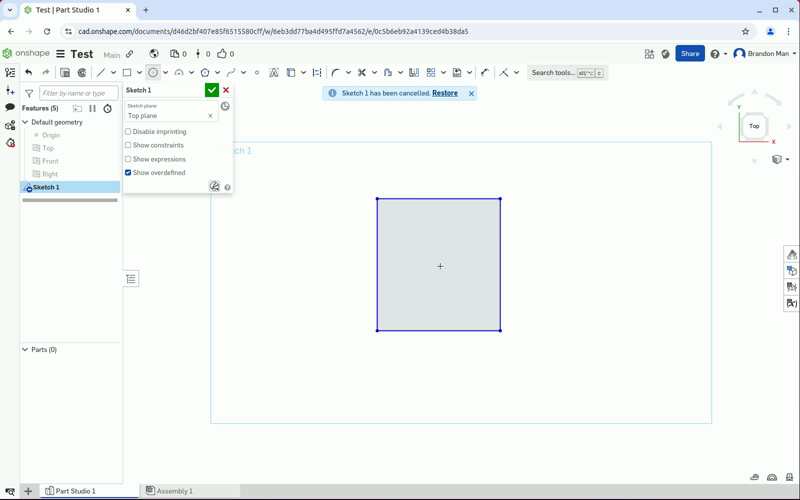
click(440, 265)
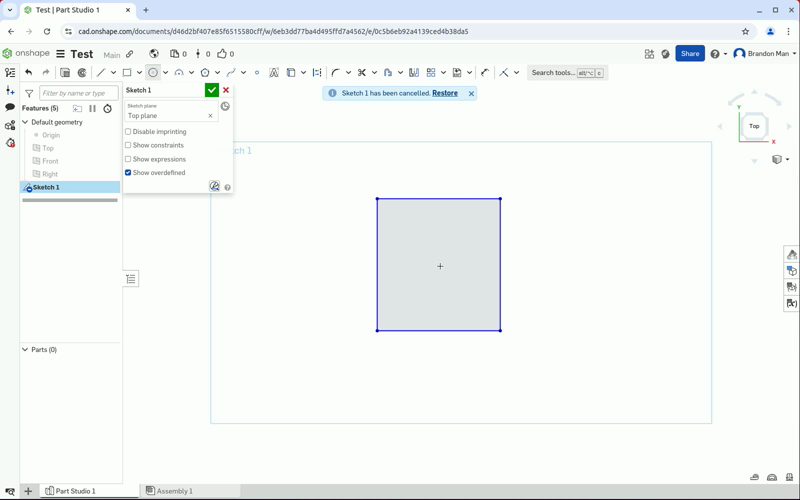
key_up(shift)
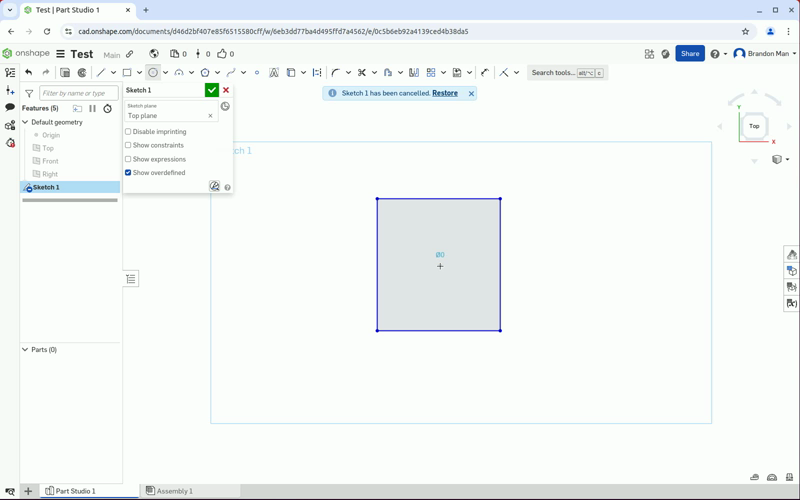
mouse_move(456, 265)
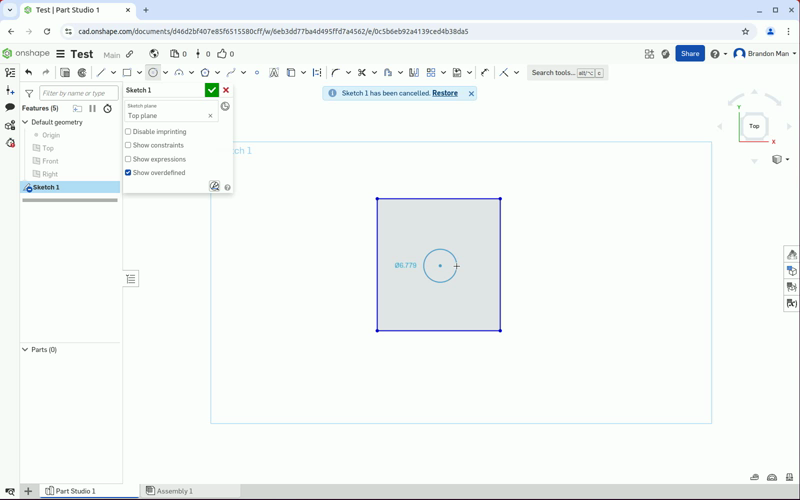
click(456, 265)
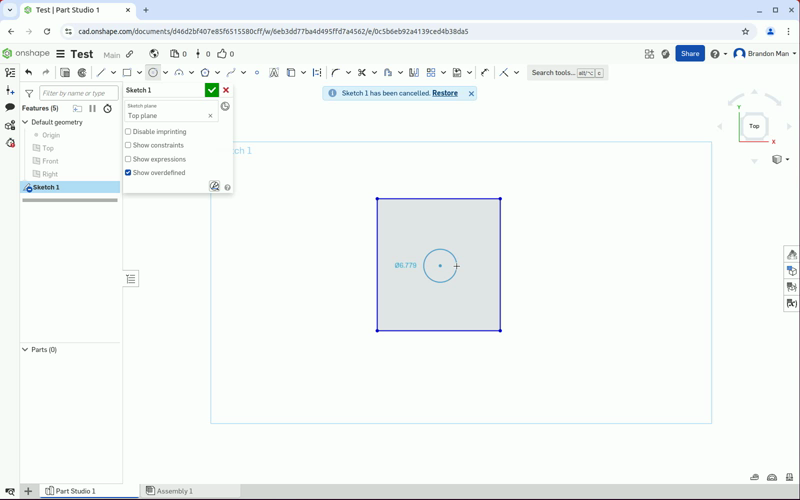
key(esc)
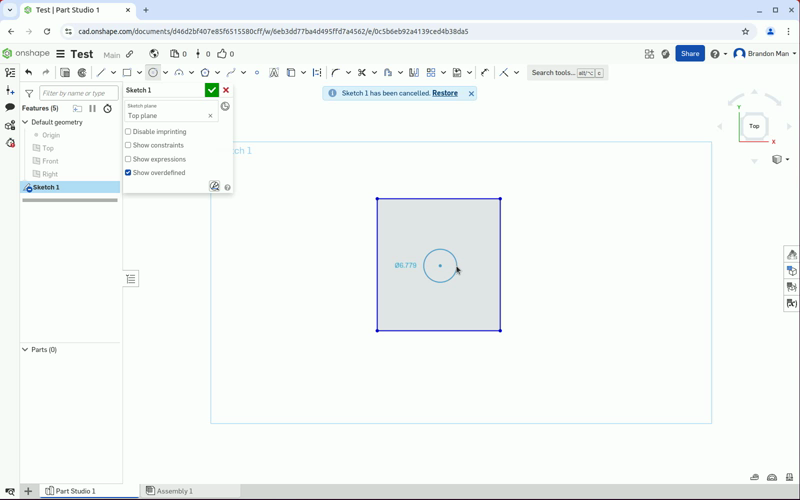
mouse_move(434, 231)
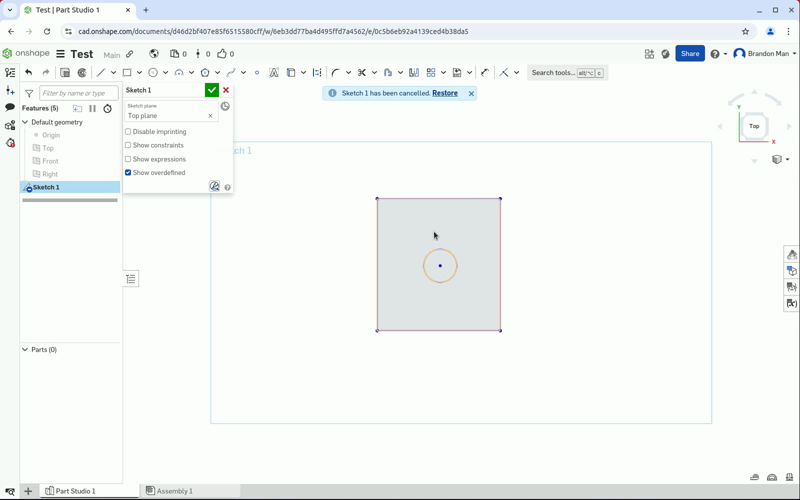
click(434, 231)
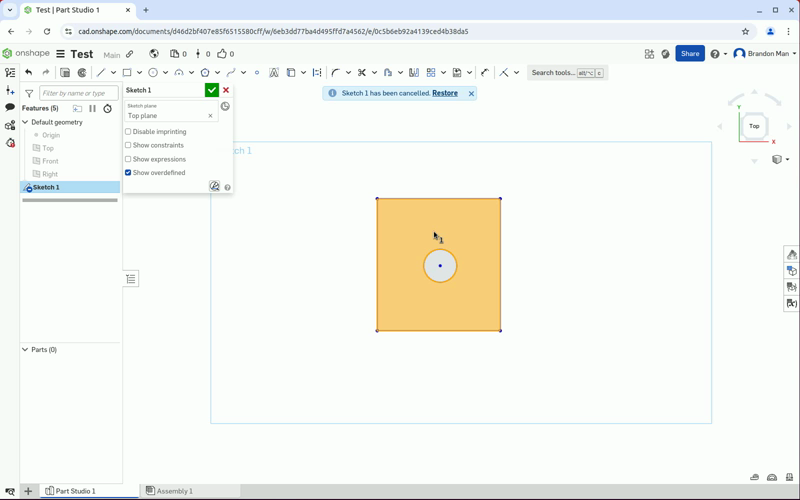
mouse_move(73, 352)
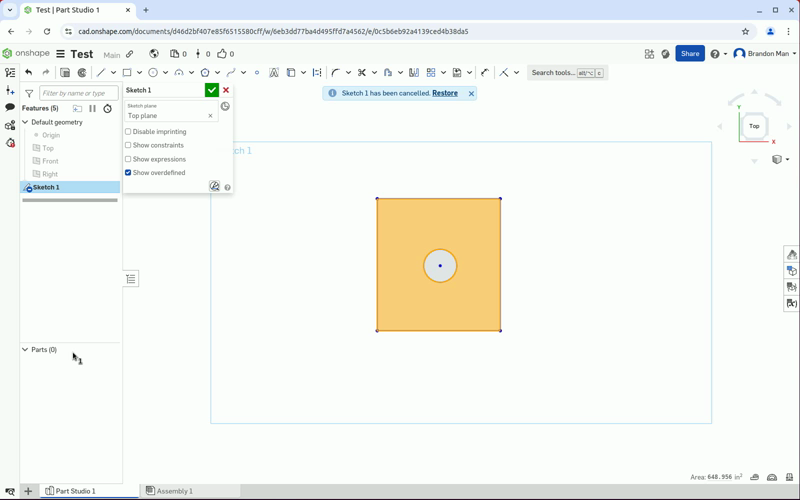
key(shift+y)
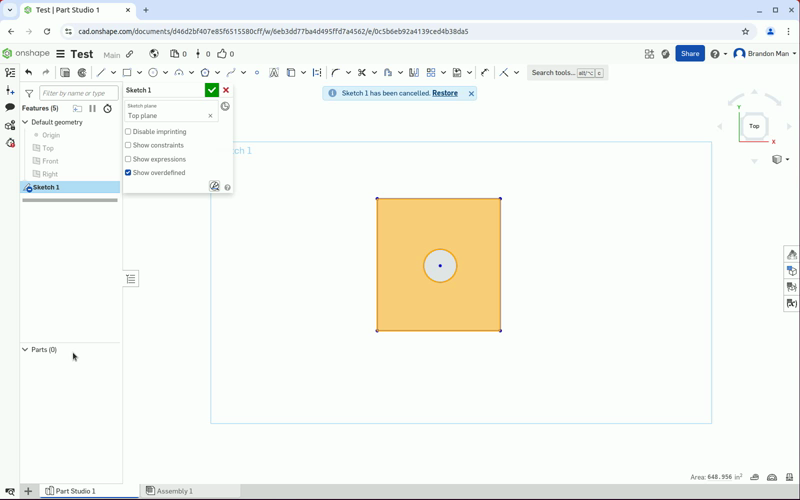
key(shift+e)
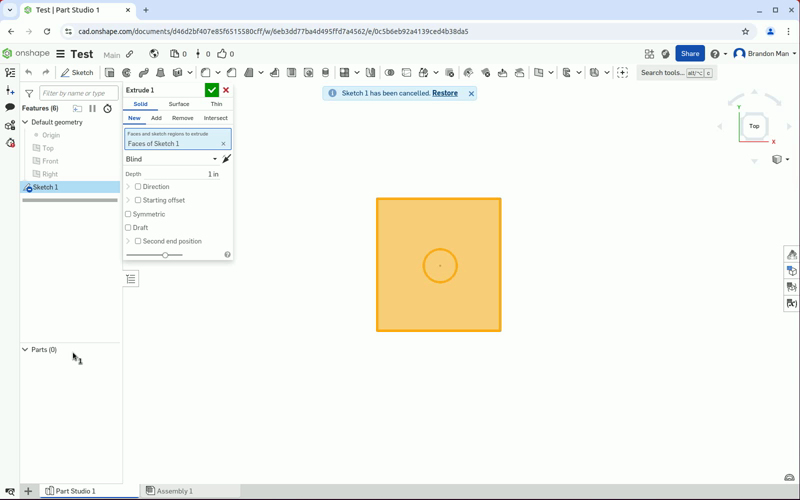
mouse_move(143, 106)
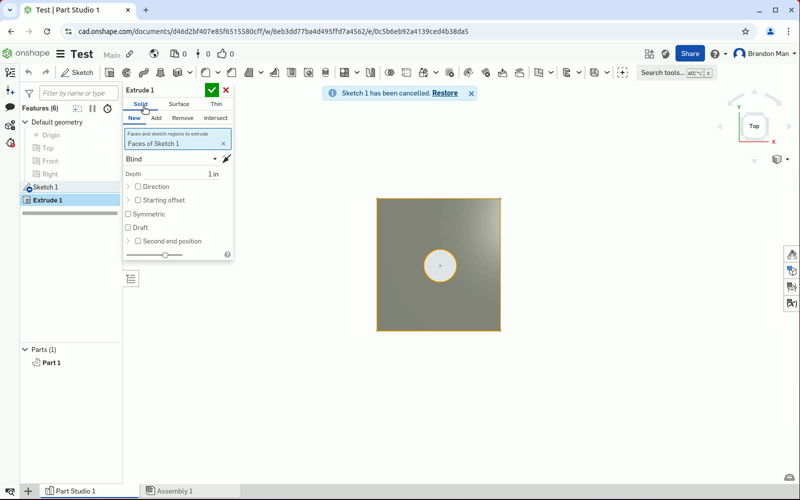
click(143, 106)
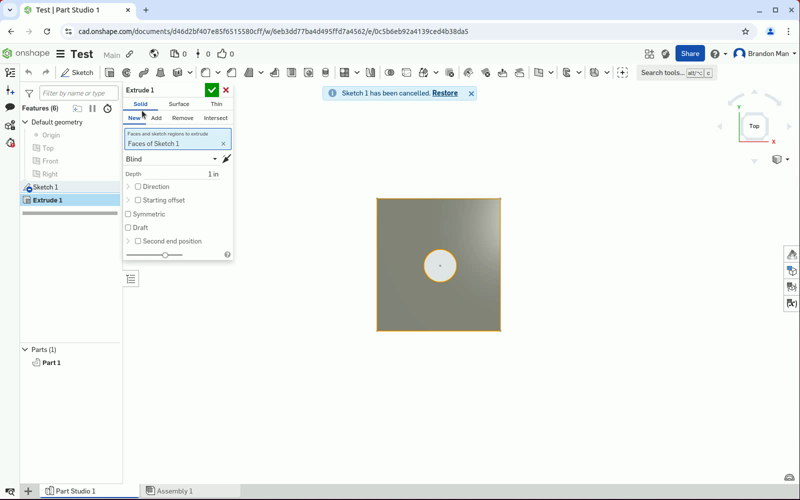
mouse_move(137, 120)
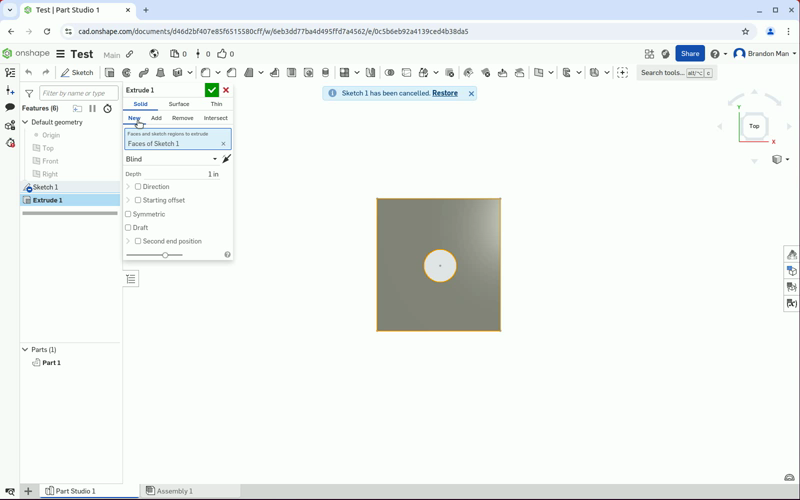
click(137, 120)
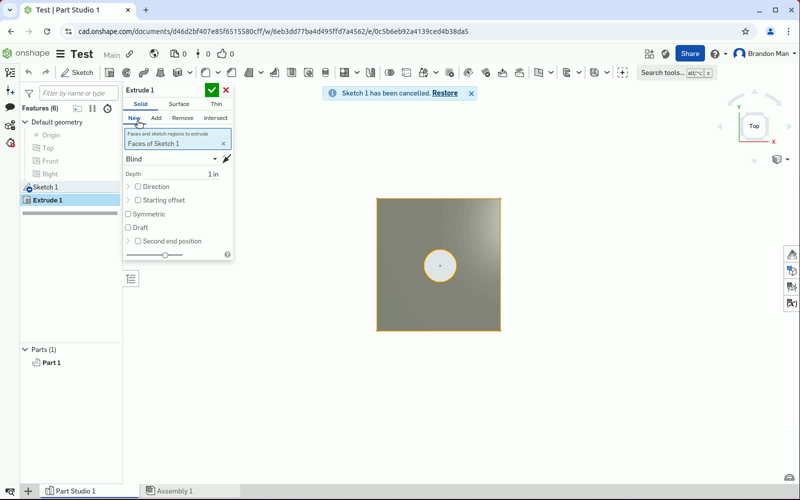
key(tab, 4)
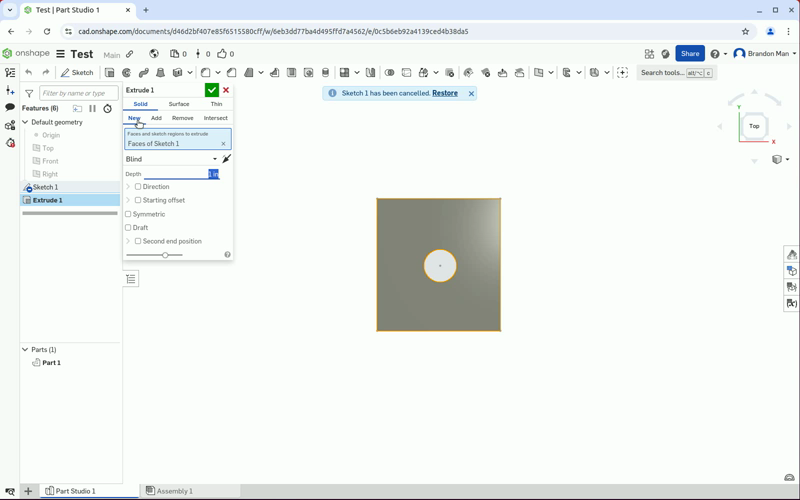
text(18.294)
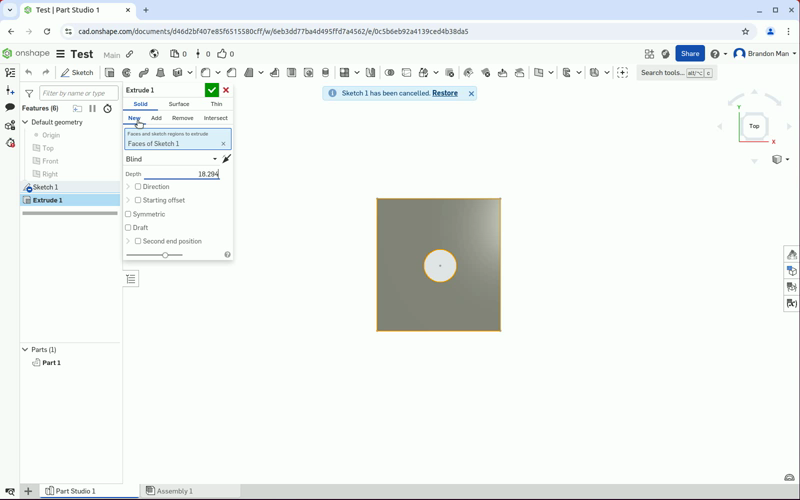
key(enter)
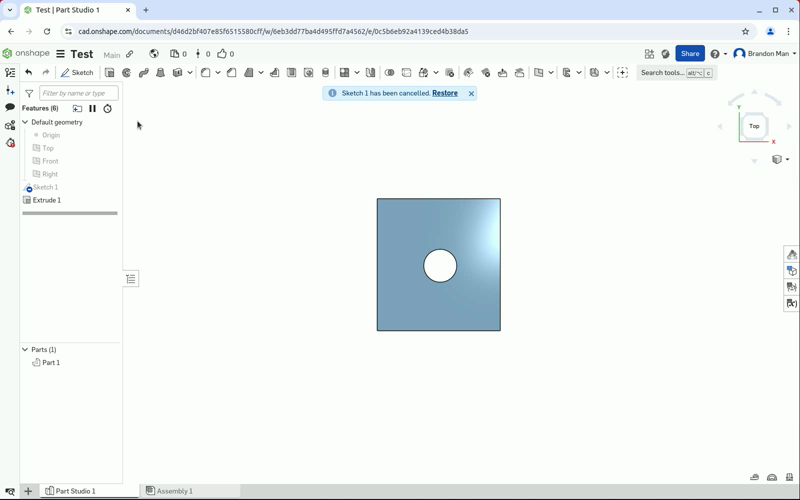
key(shift+h)
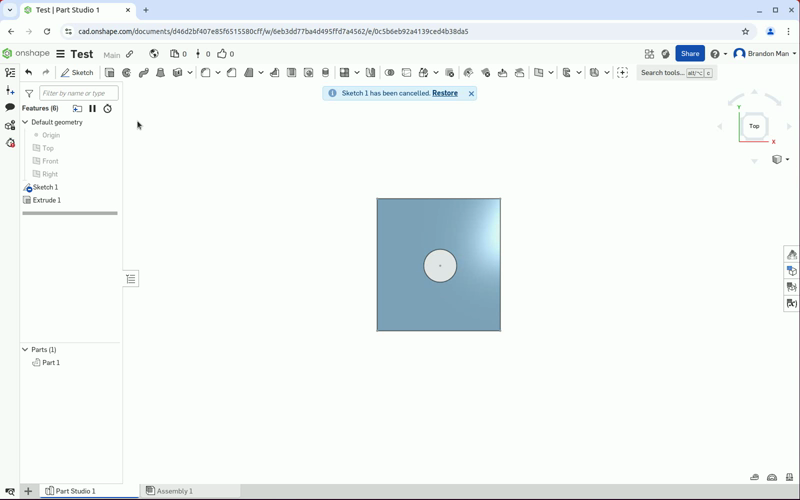
key(shift+h)
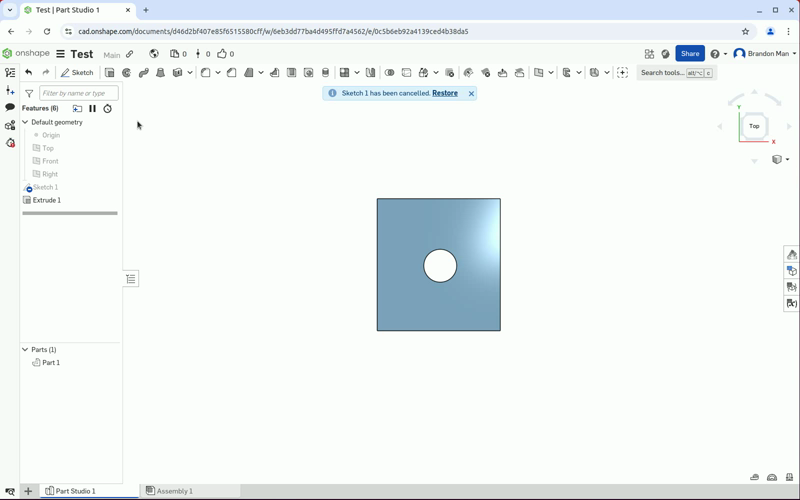
mouse_move(73, 189)
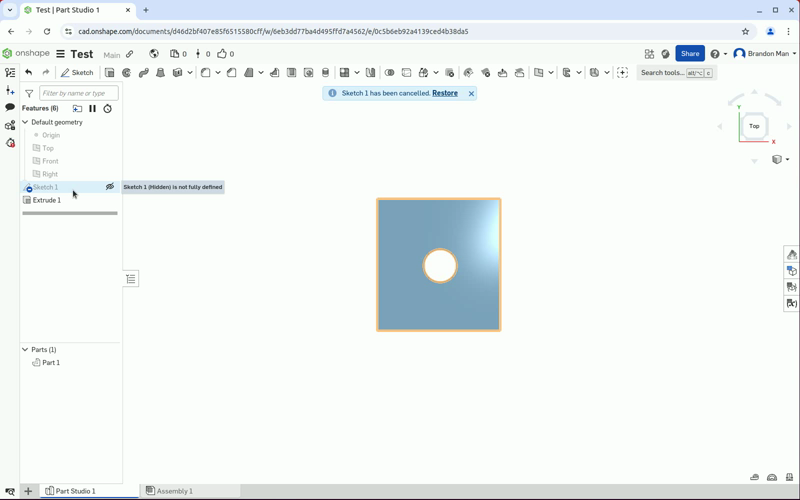
click(73, 189)
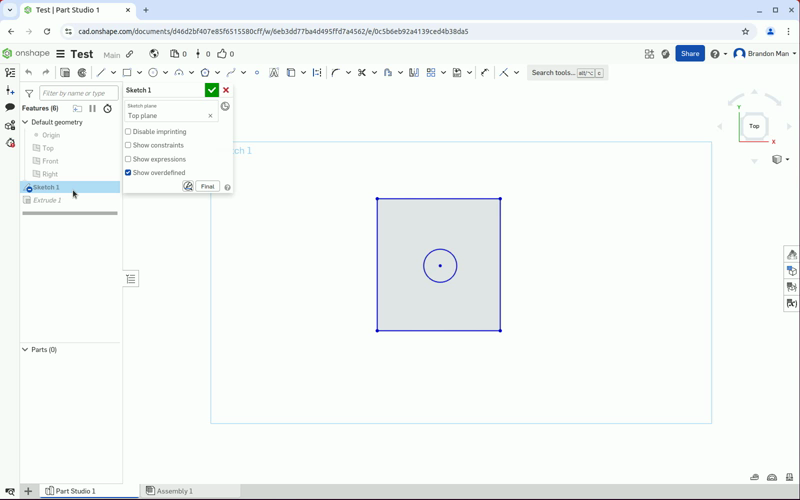
mouse_move(229, 92)
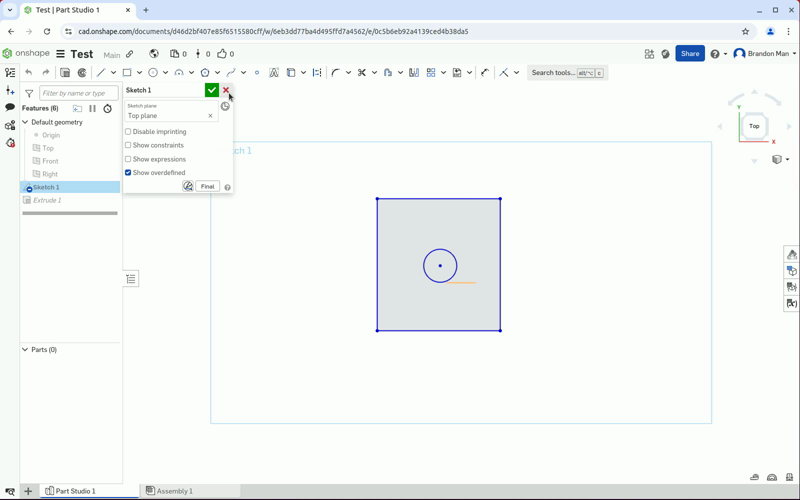
click(229, 92)
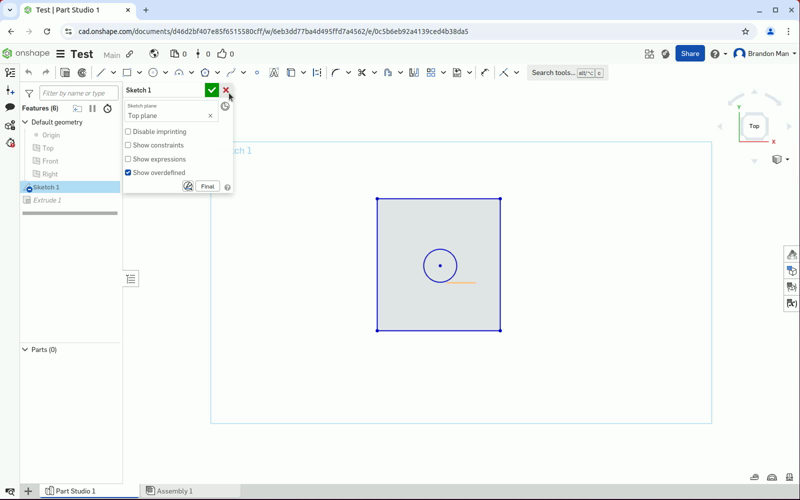
key(shift+s)
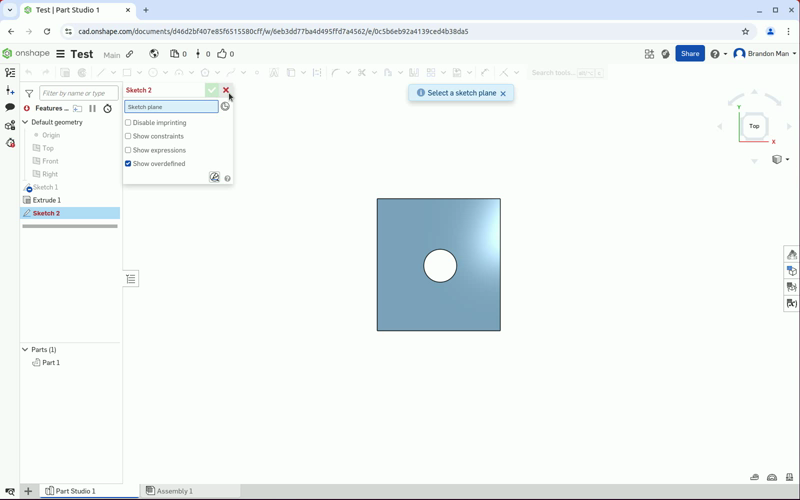
mouse_move(73, 150)
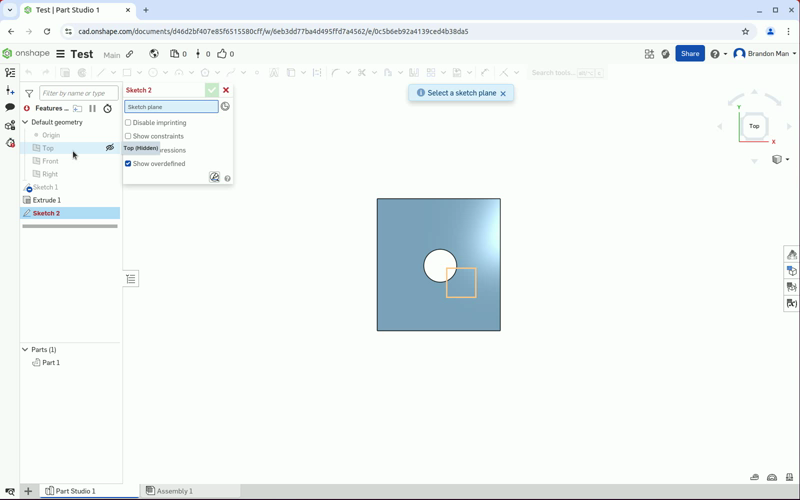
click(73, 150)
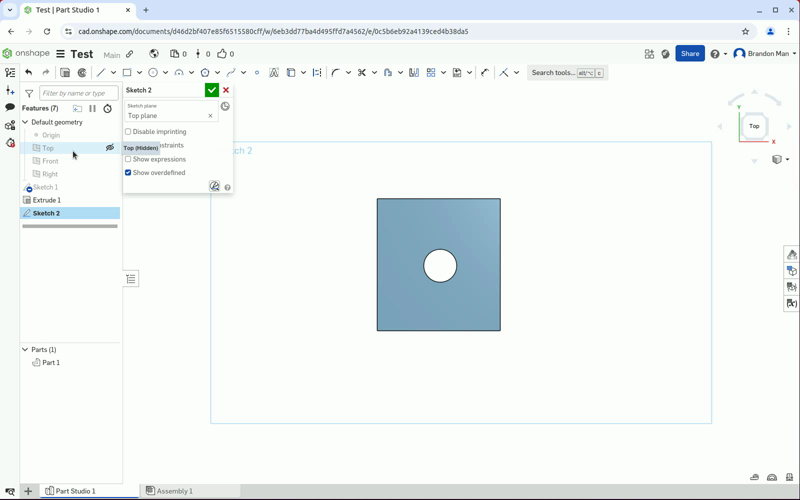
mouse_move(73, 352)
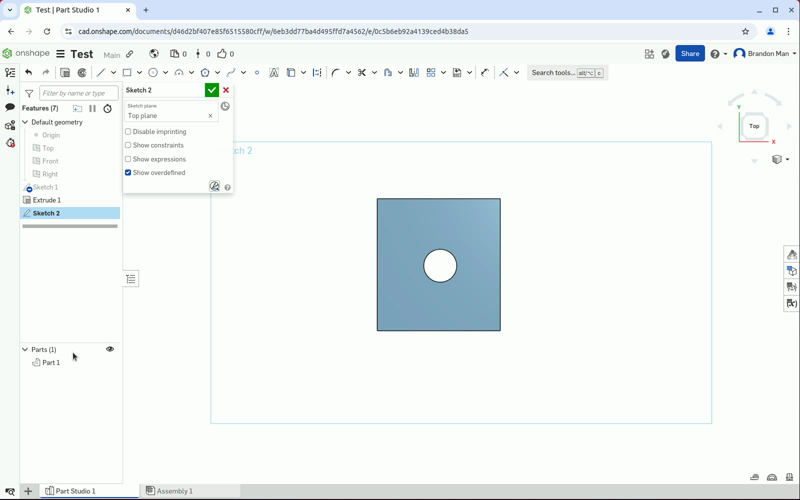
key(y)
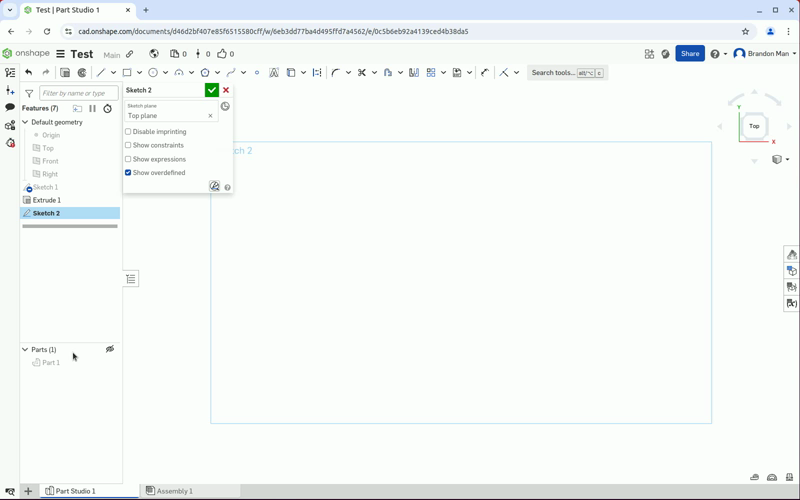
key(a)
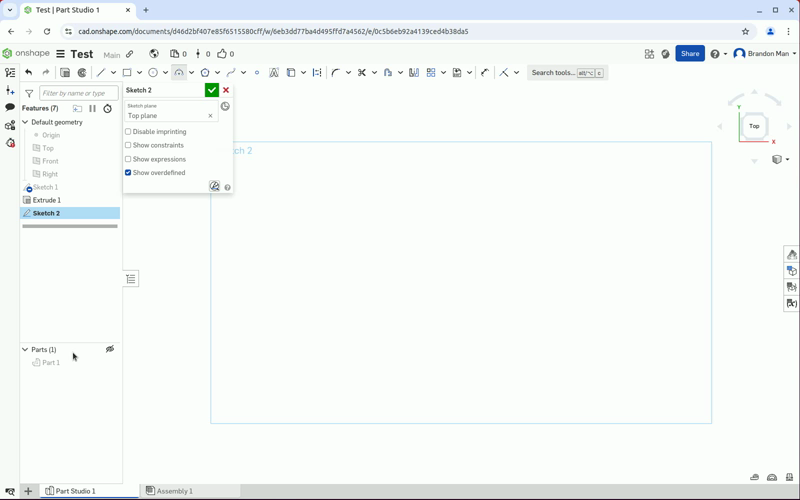
key_down(shift)
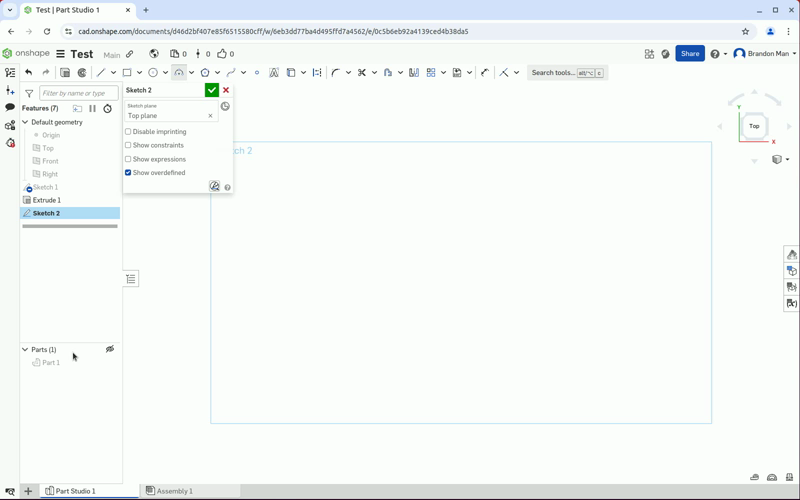
mouse_move(537, 246)
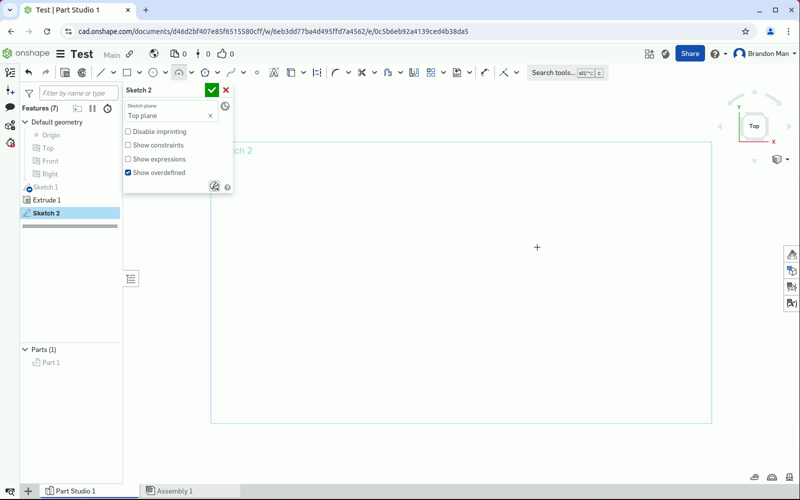
click(537, 246)
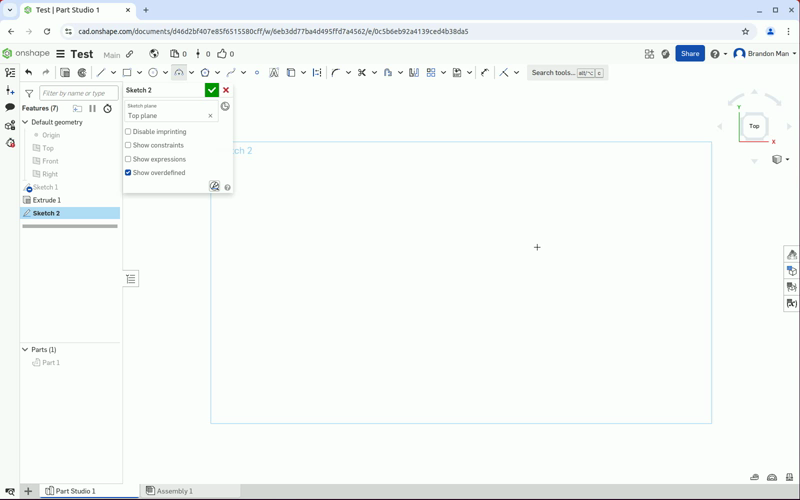
key_up(shift)
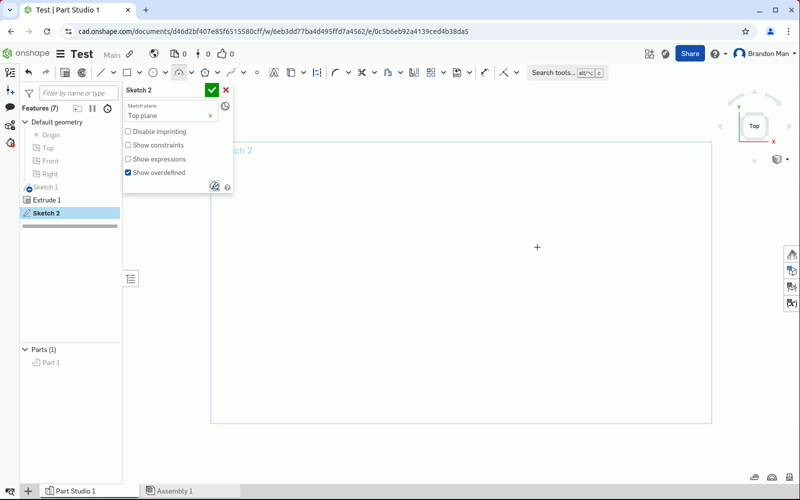
key_down(shift)
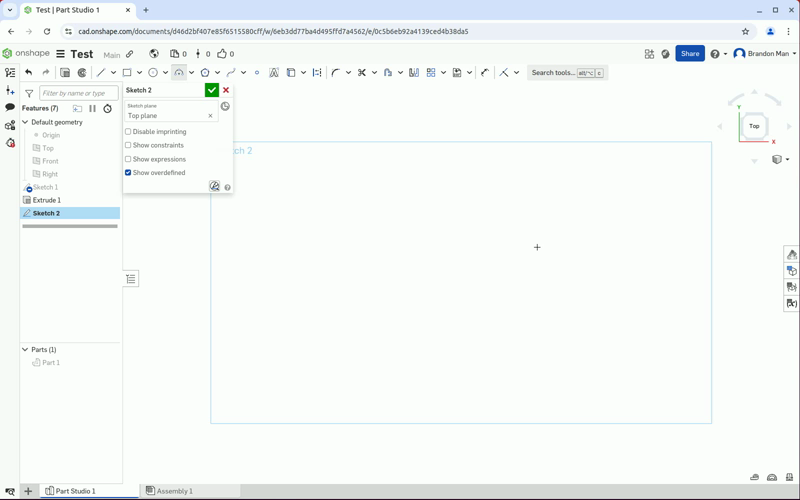
mouse_move(549, 265)
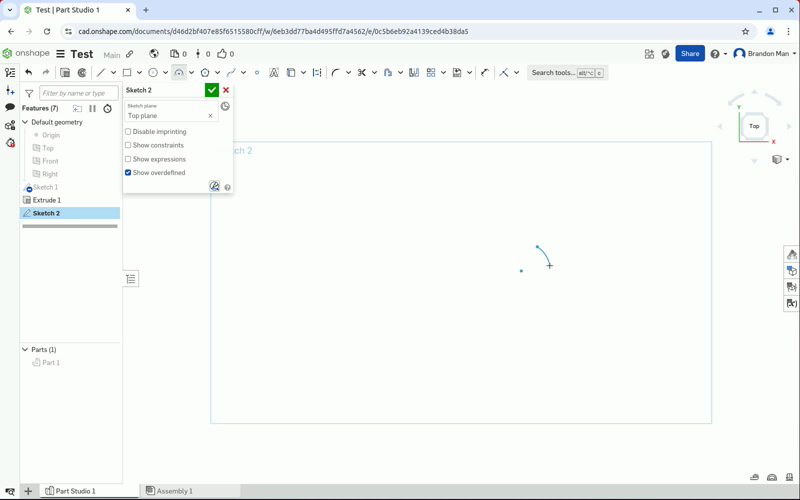
click(549, 265)
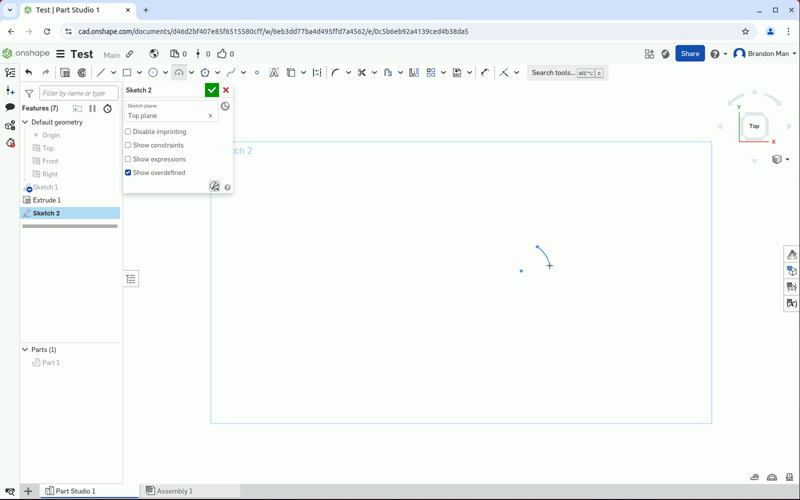
mouse_move(547, 253)
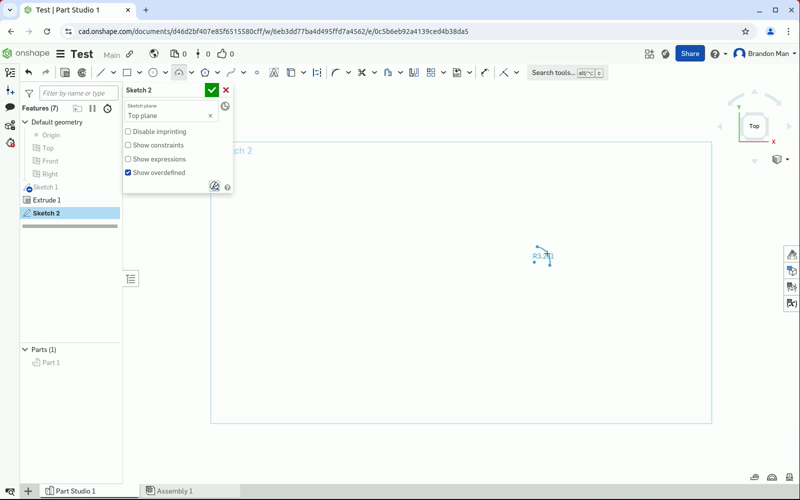
click(547, 253)
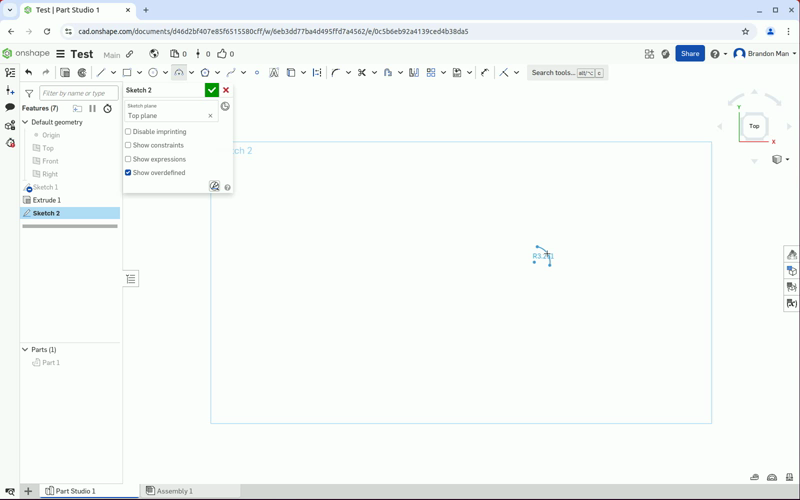
key_up(shift)
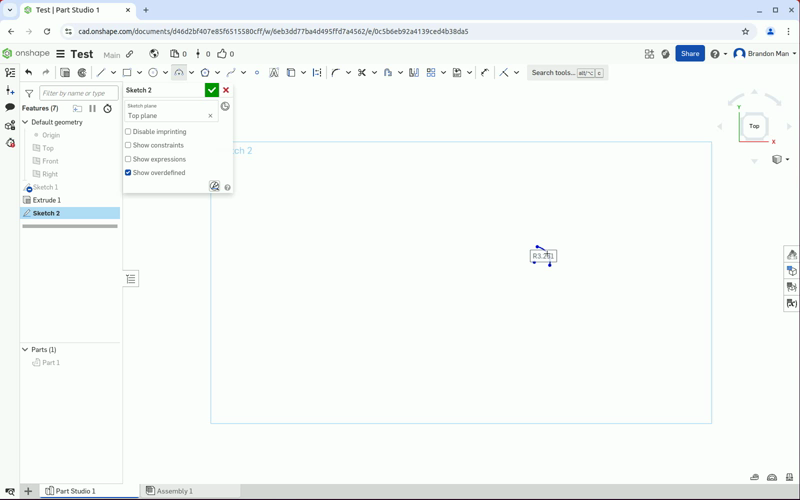
key(esc)
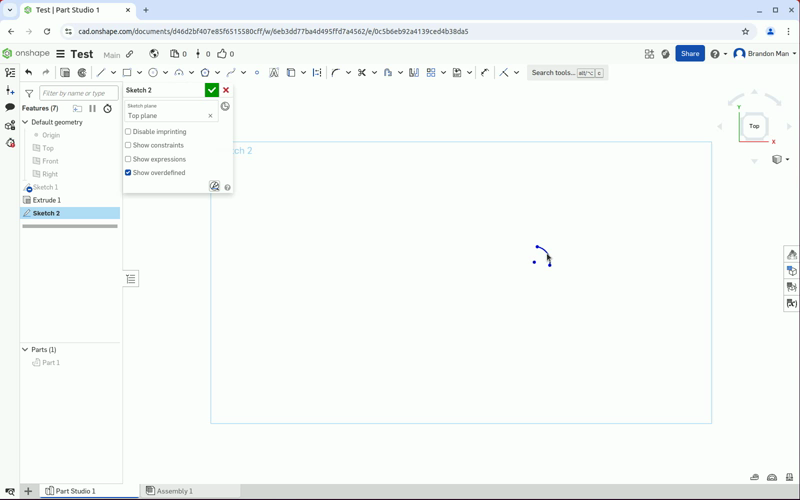
key(l)
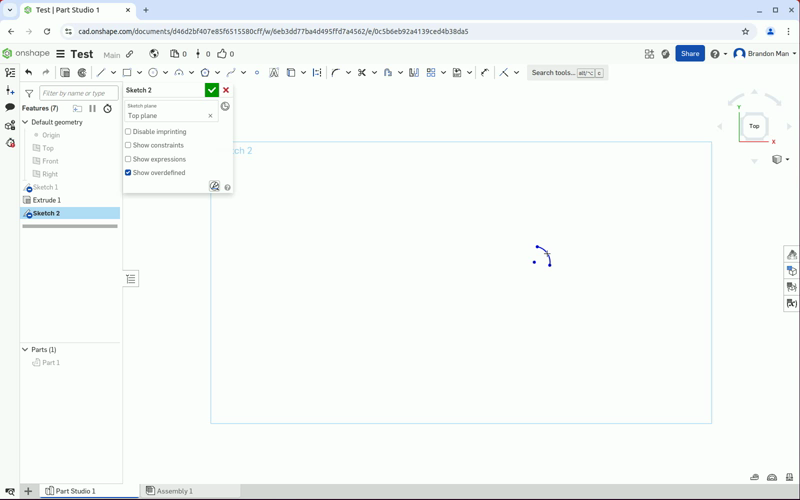
mouse_move(549, 265)
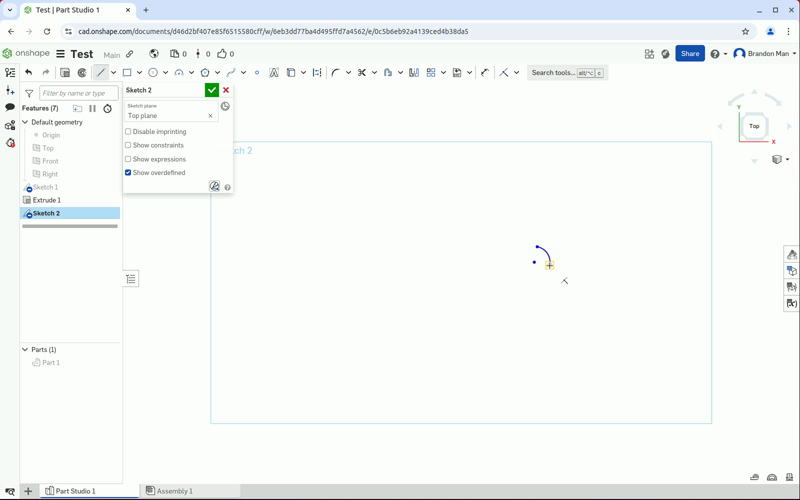
click(549, 265)
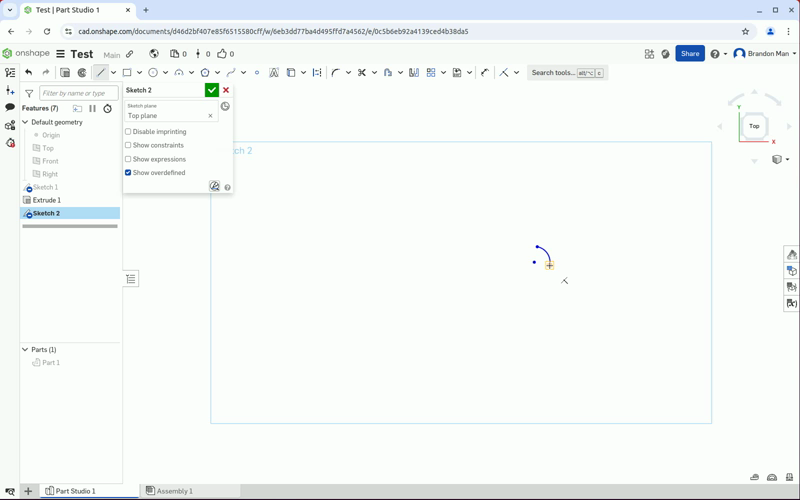
key_down(shift)
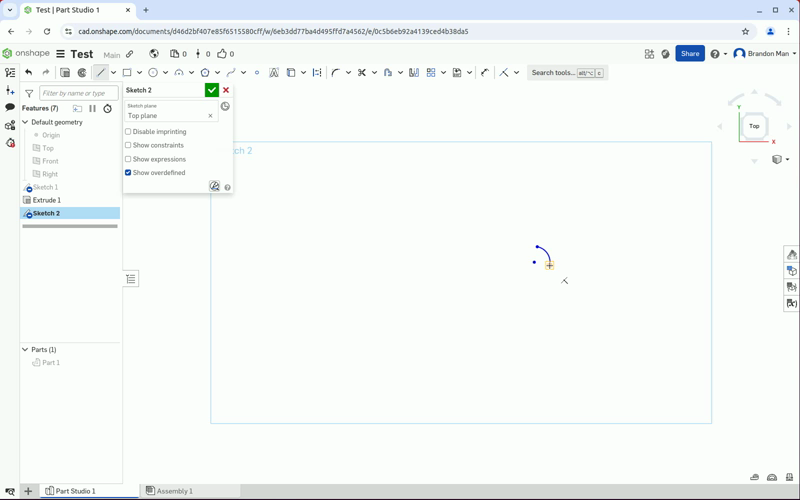
mouse_move(579, 265)
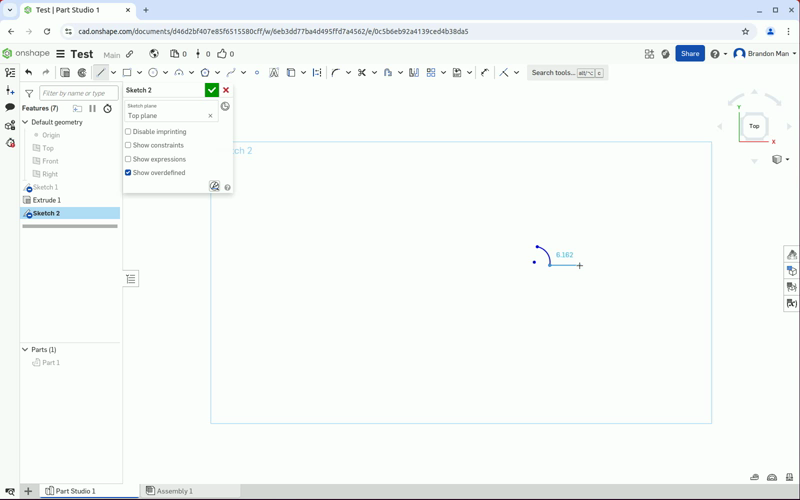
mouse_move(574, 265)
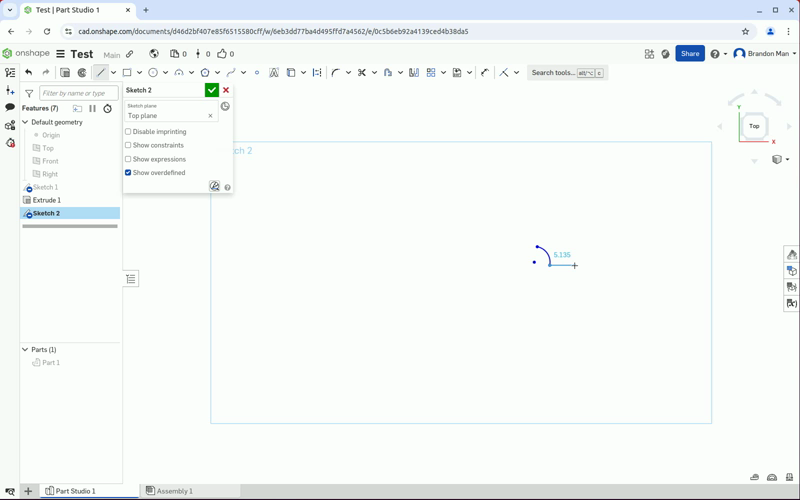
click(574, 265)
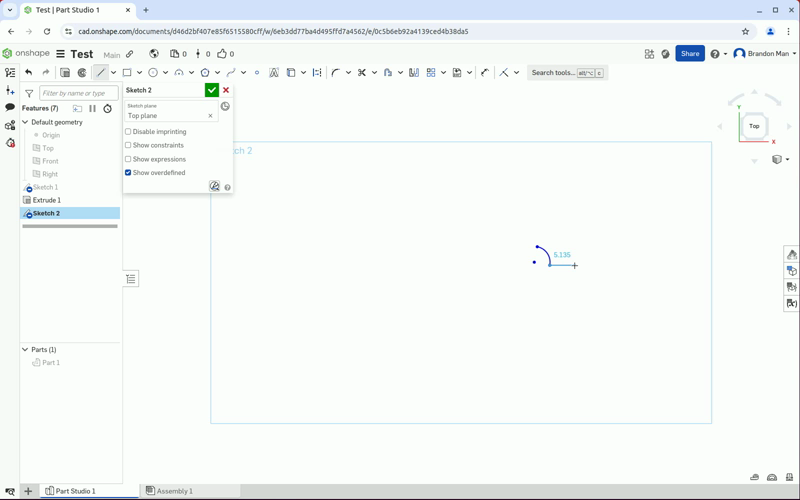
key_up(shift)
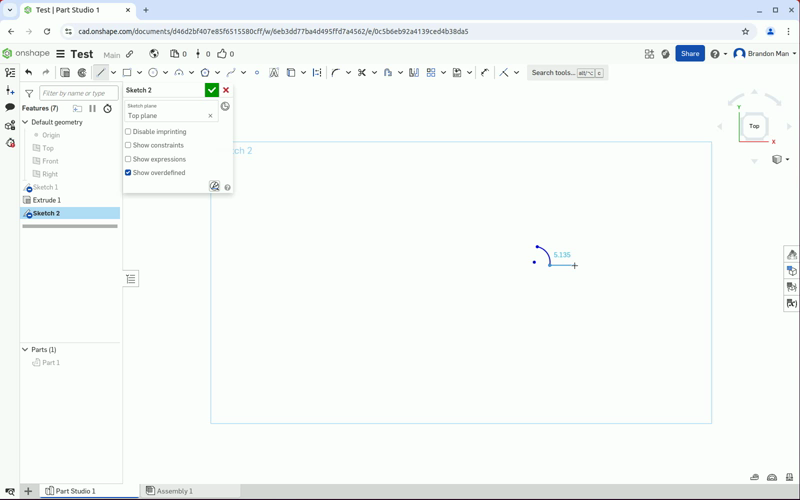
key_down(shift)
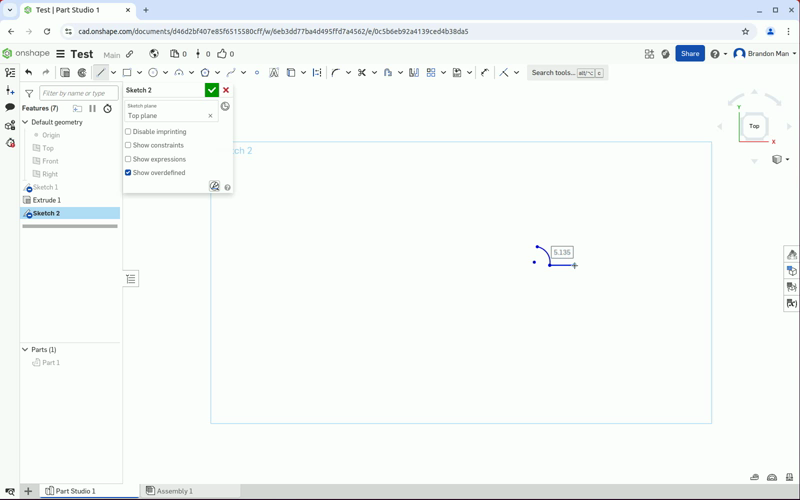
mouse_move(574, 198)
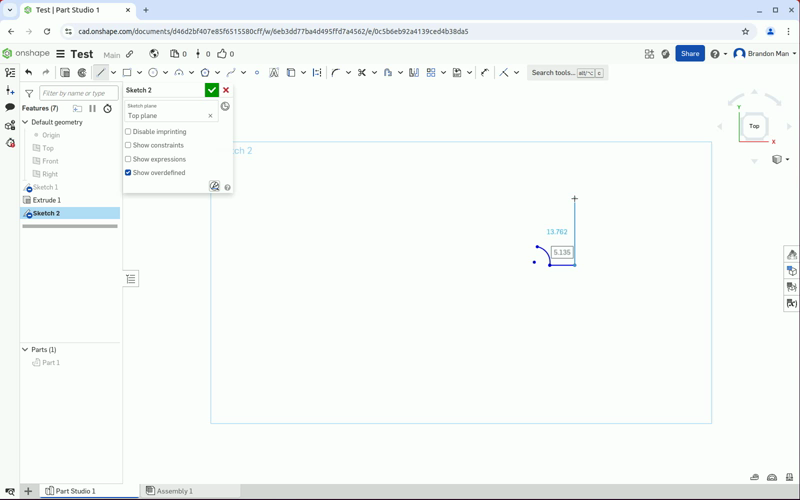
click(574, 198)
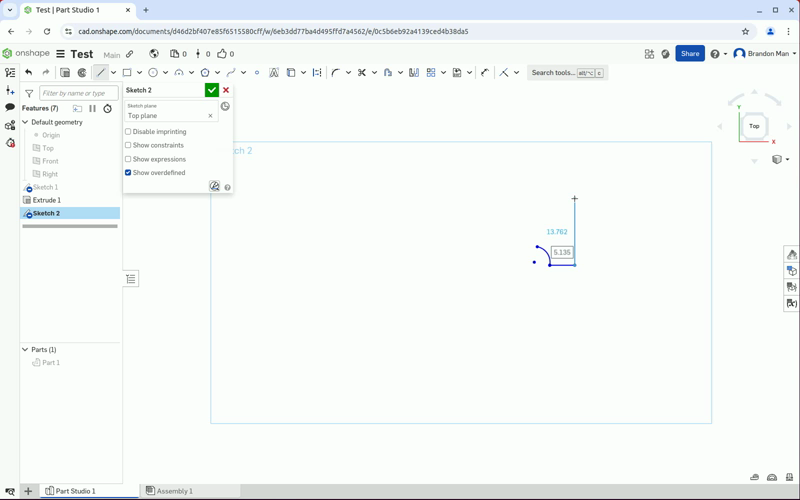
key_up(shift)
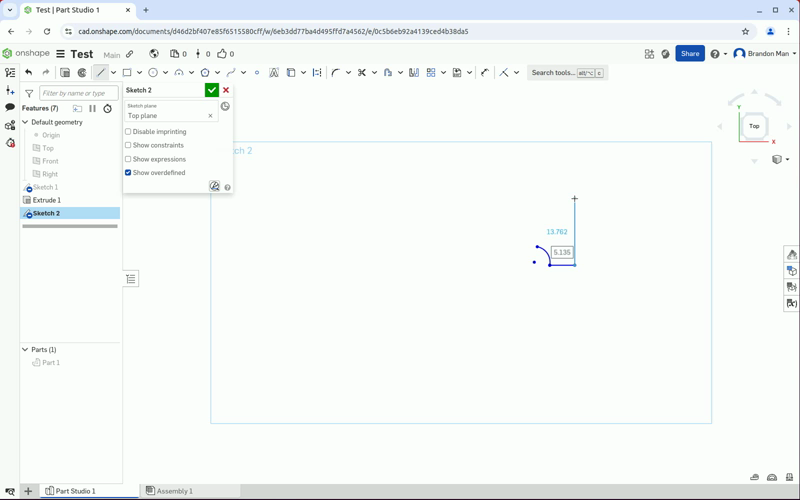
key_down(shift)
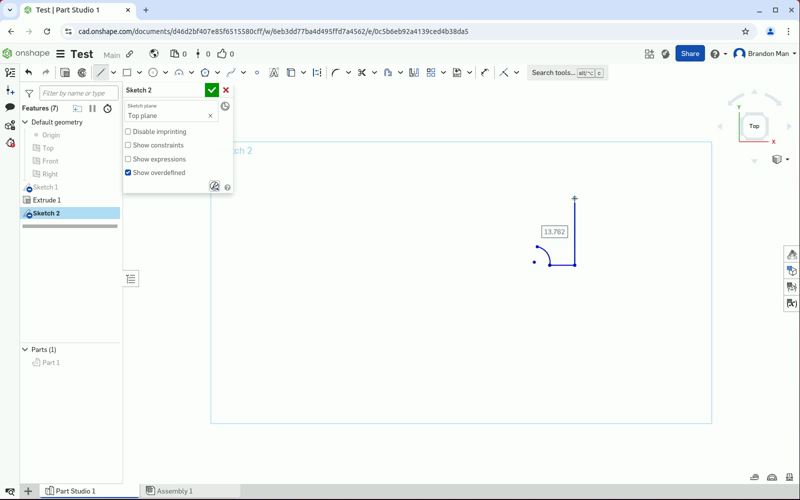
mouse_move(589, 198)
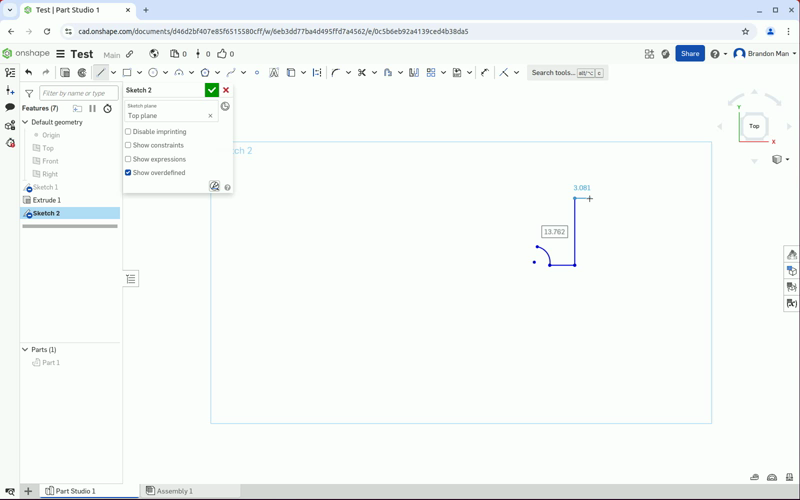
mouse_move(537, 198)
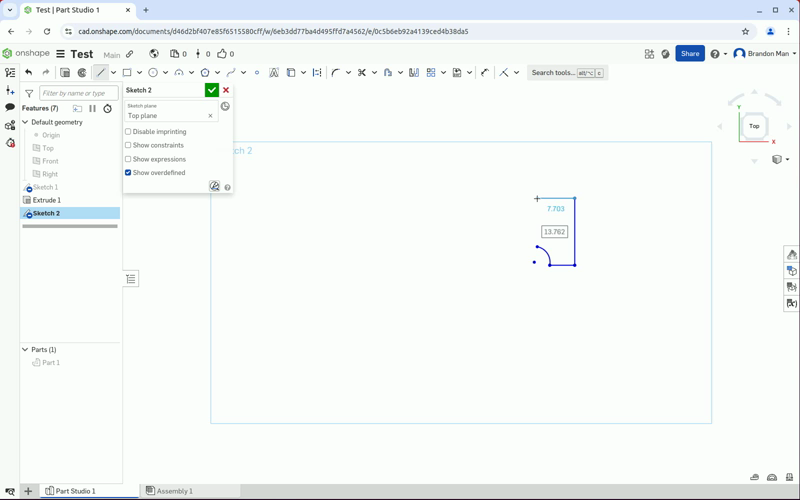
click(537, 198)
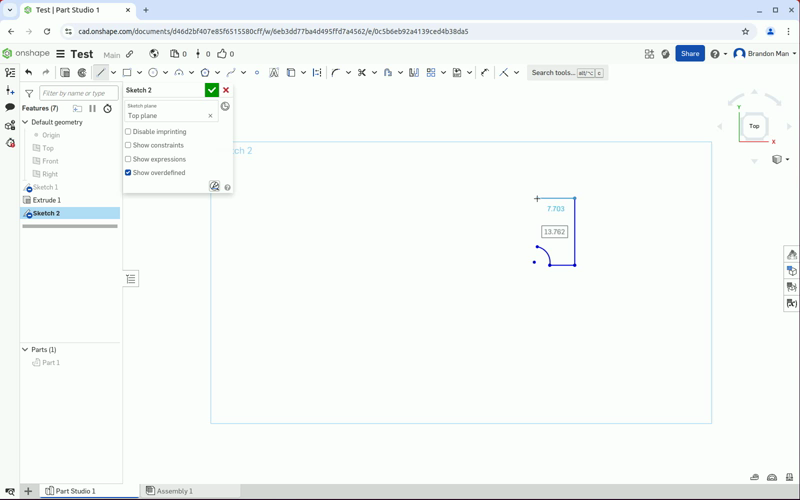
key_up(shift)
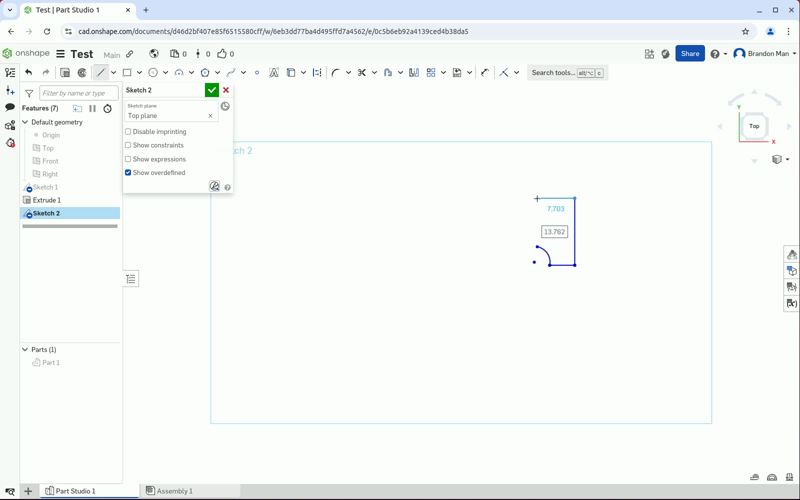
mouse_move(567, 198)
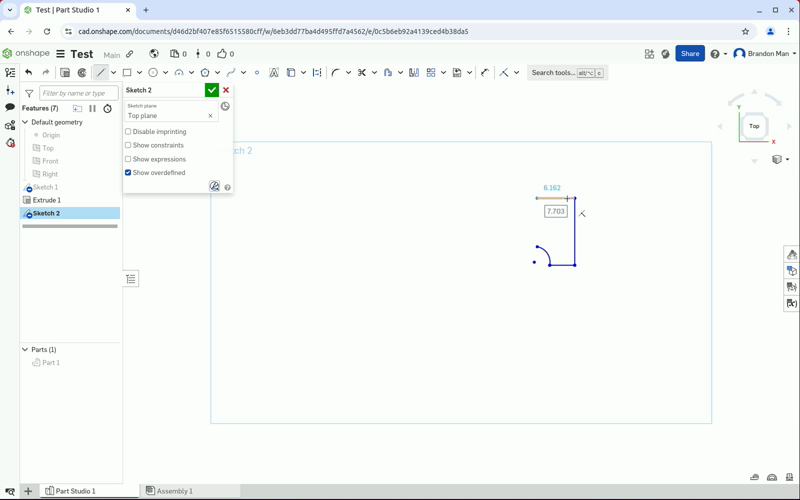
key_down(shift)
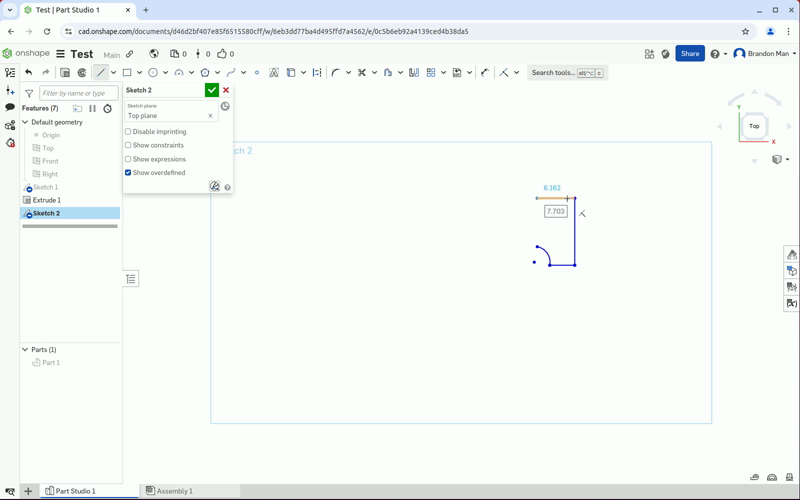
mouse_move(537, 246)
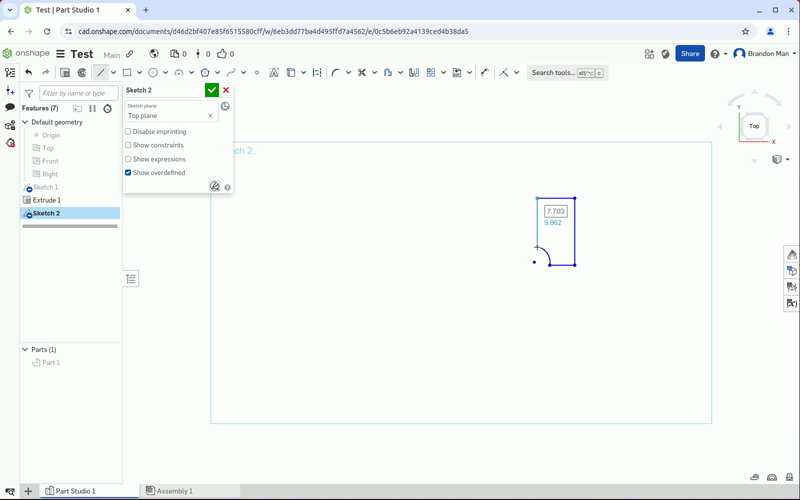
key_up(shift)
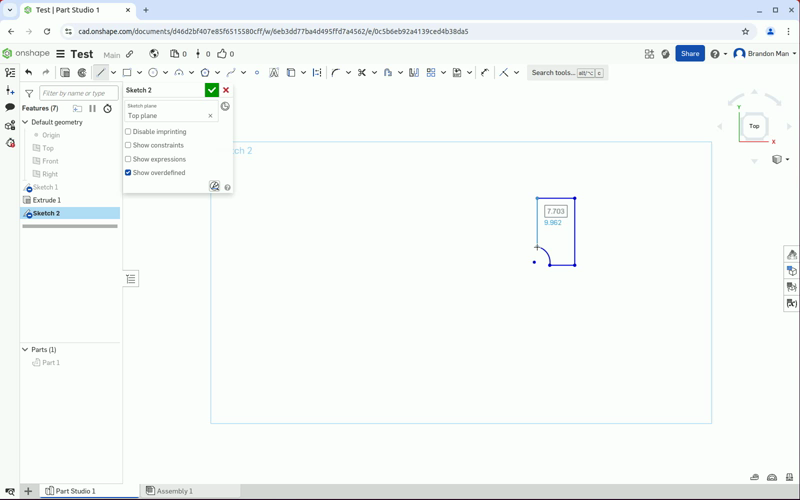
click(537, 246)
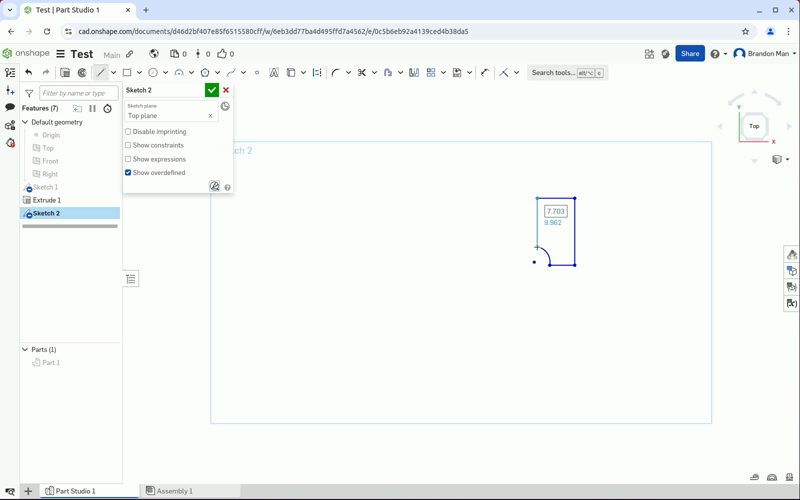
key(esc)
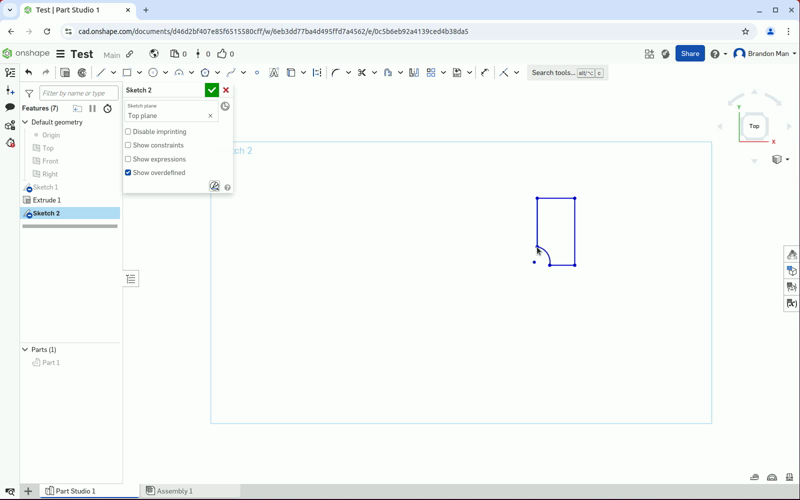
mouse_move(562, 220)
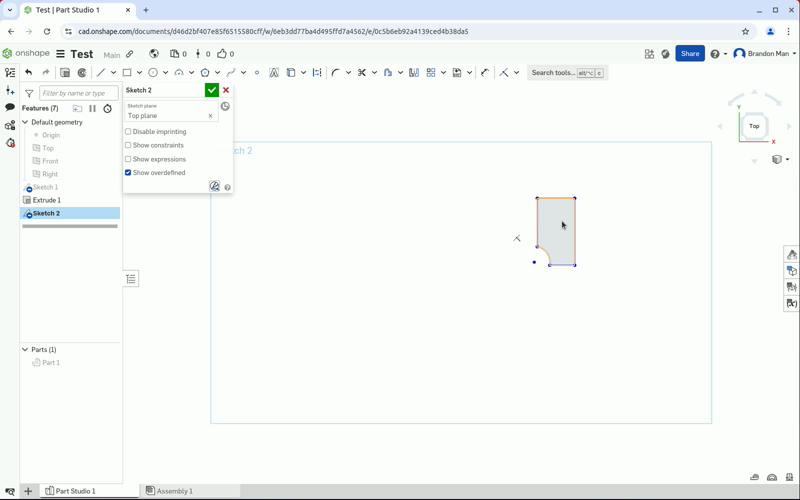
click(562, 220)
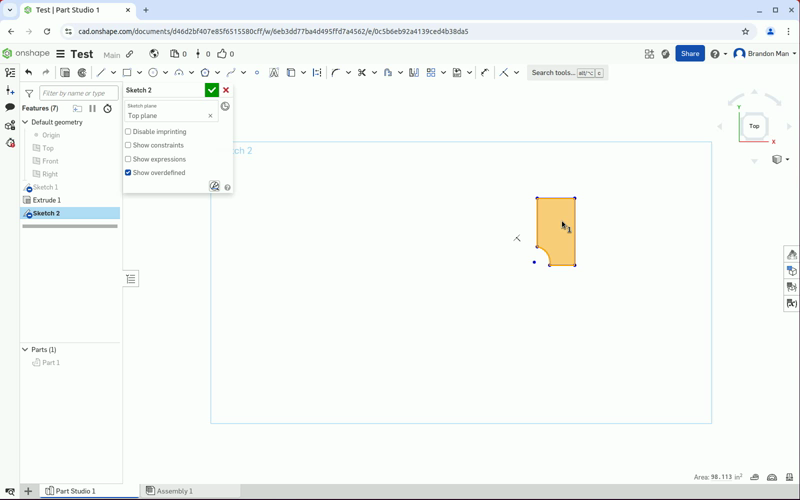
mouse_move(73, 352)
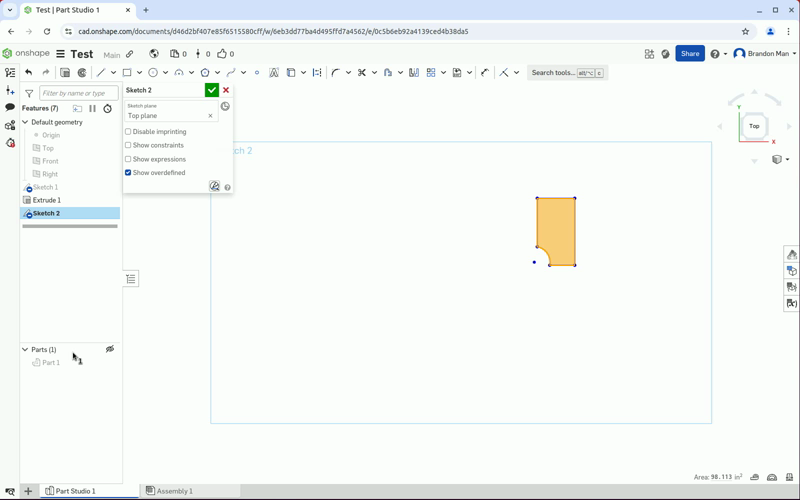
key(shift+y)
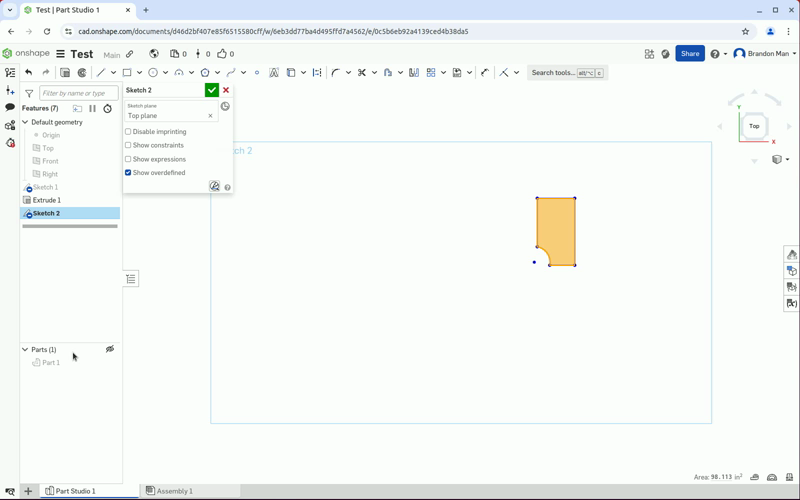
key(shift+e)
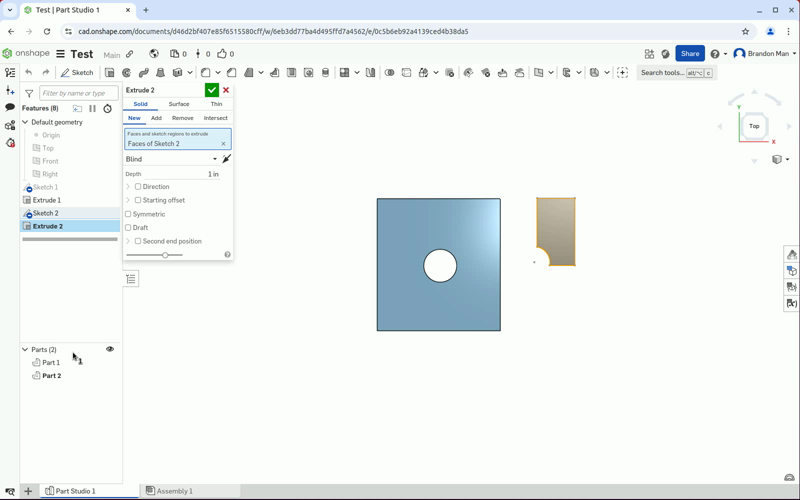
mouse_move(143, 106)
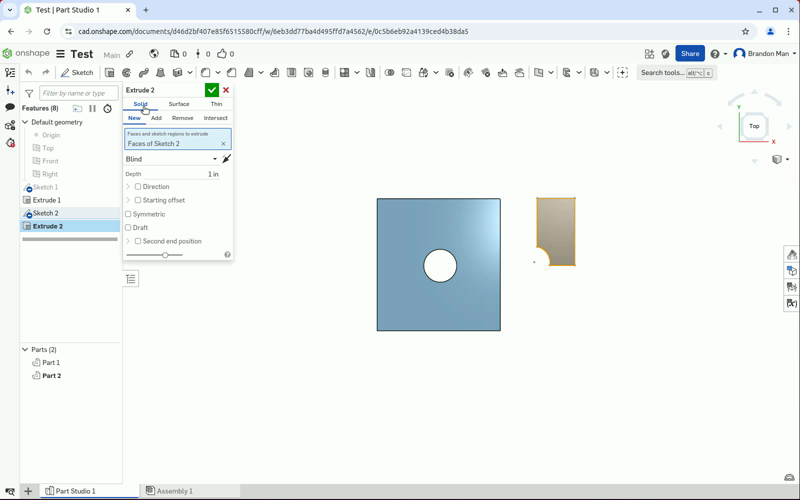
click(143, 106)
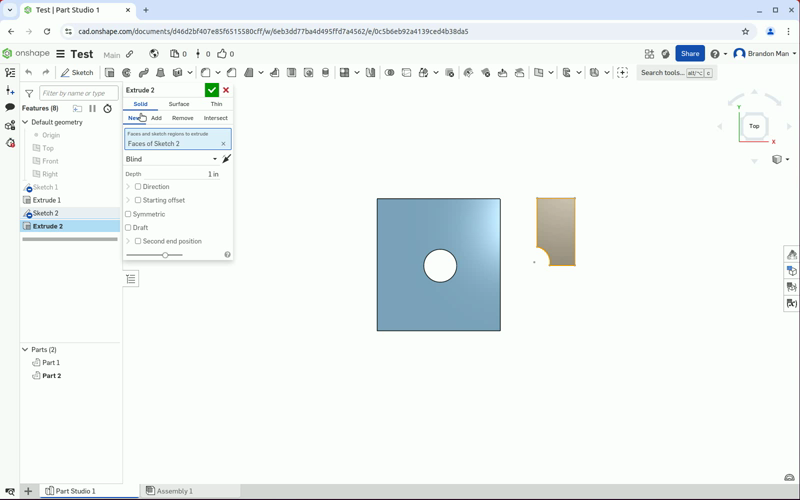
mouse_move(137, 120)
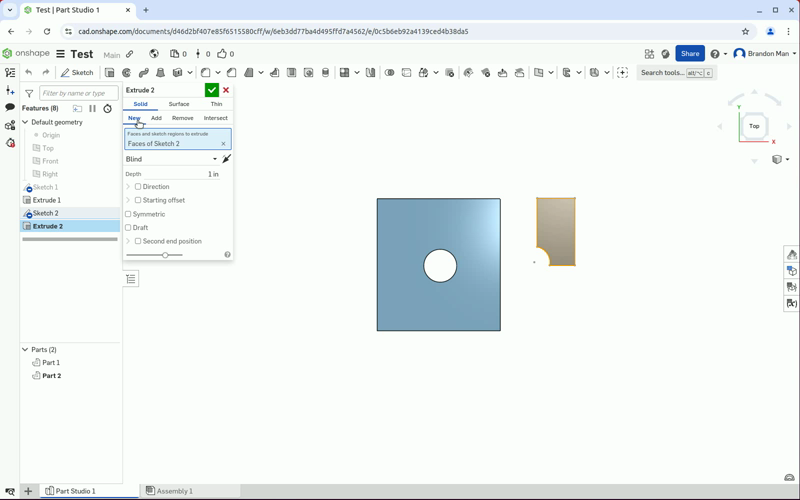
click(137, 120)
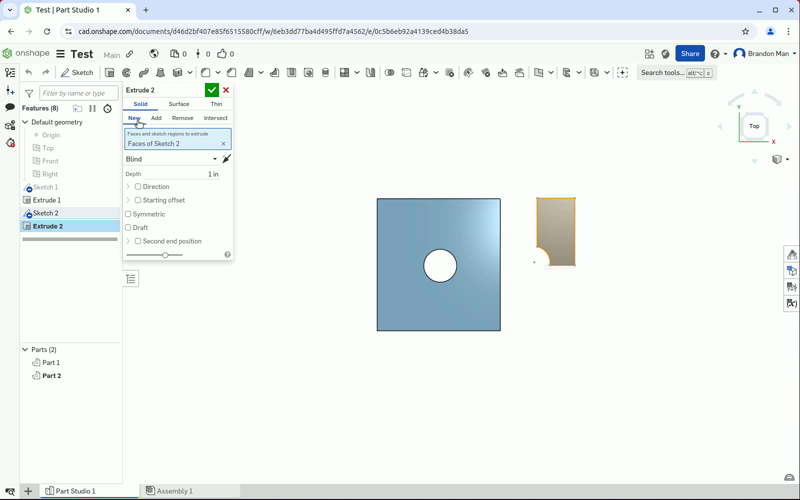
key(tab, 4)
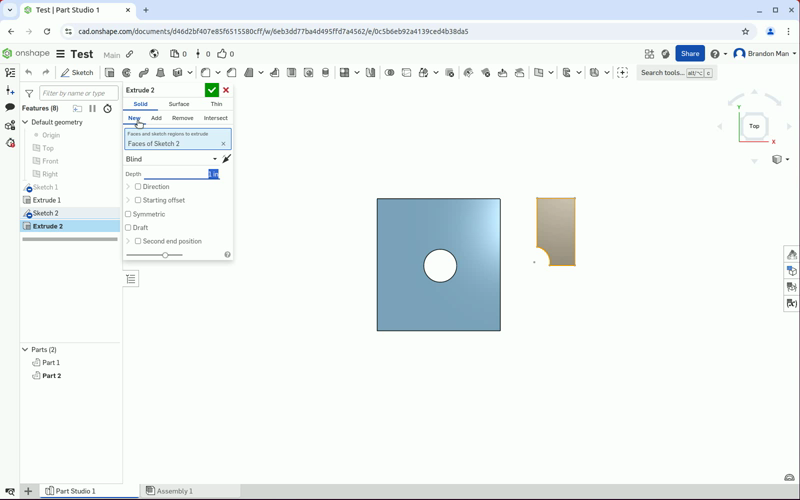
text(8.184)
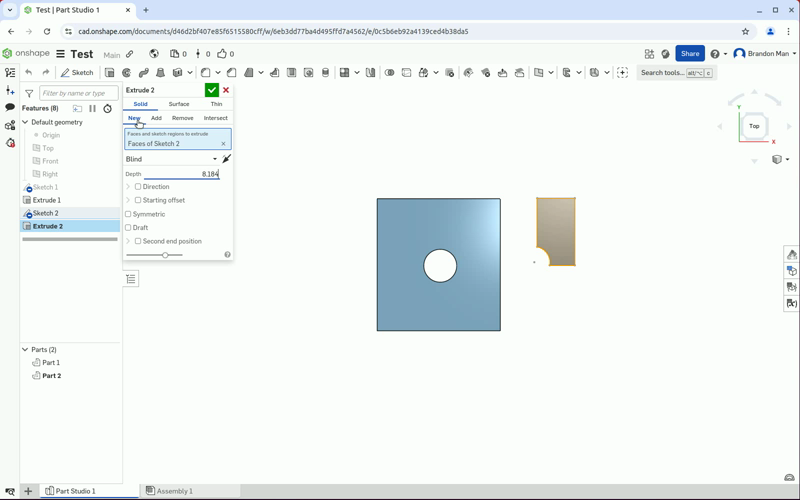
key(enter)
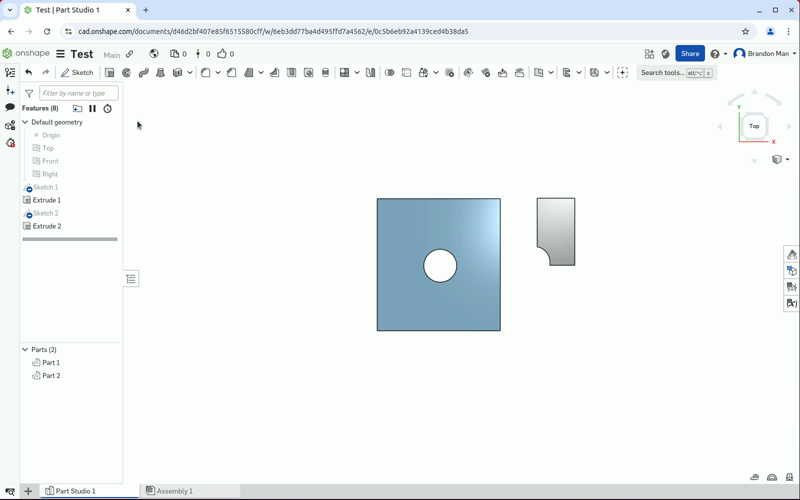
key(shift+h)
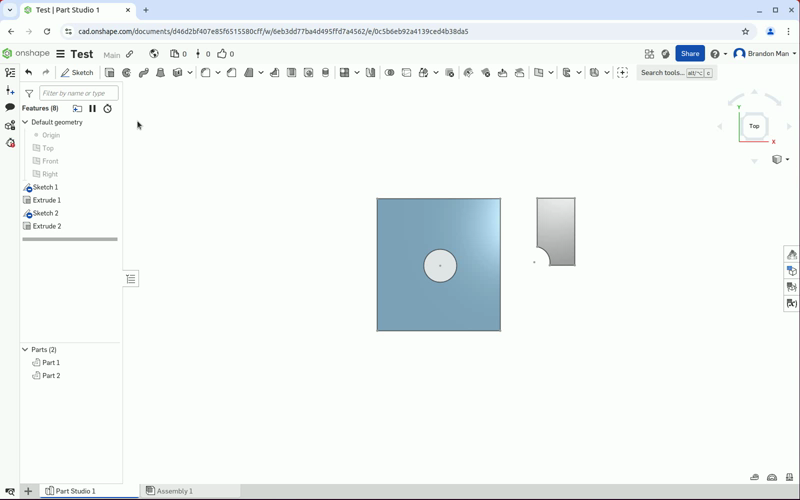
key(shift+h)
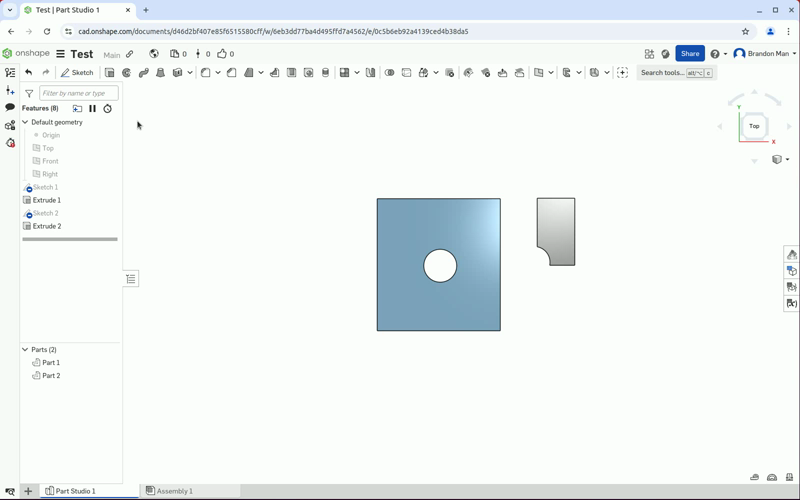
mouse_move(73, 189)
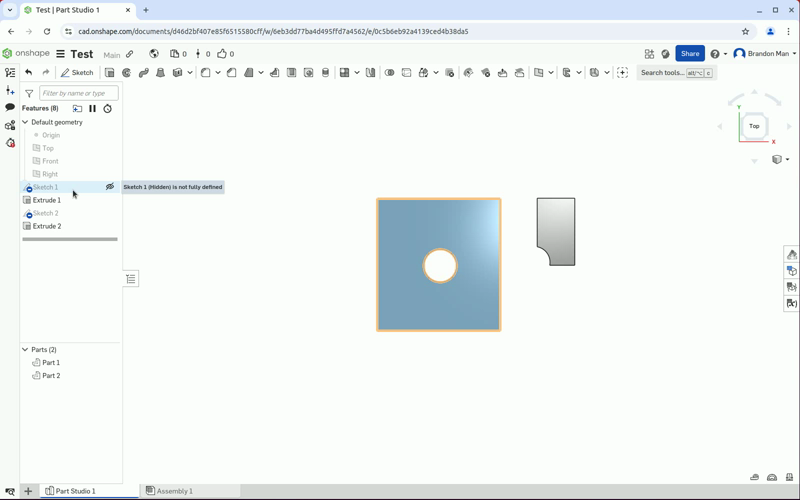
click(73, 189)
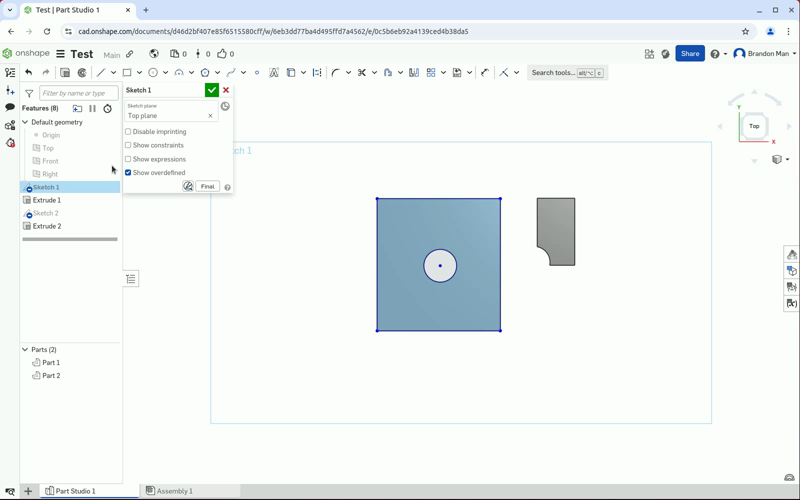
mouse_move(229, 92)
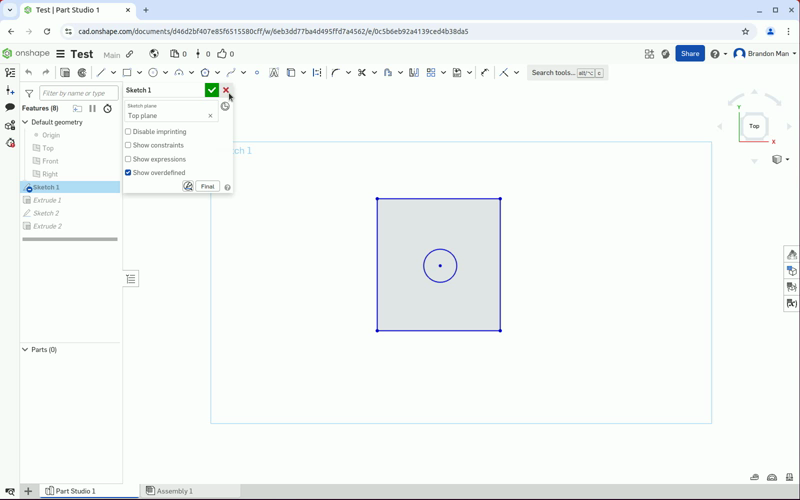
click(229, 92)
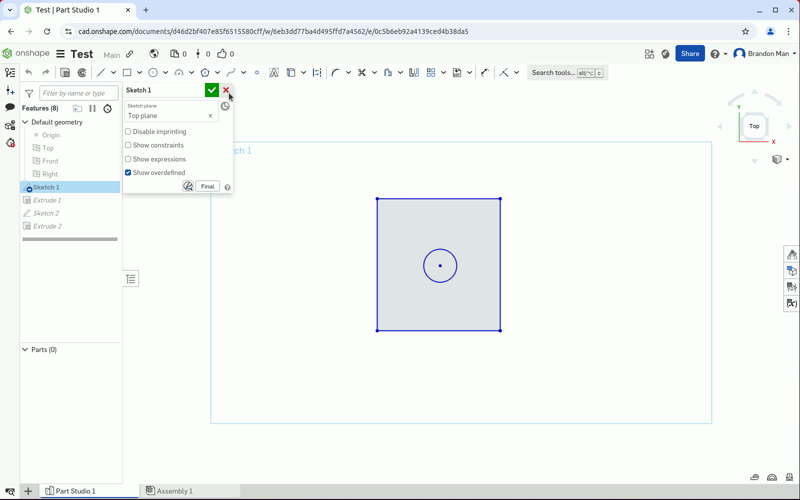
key(shift+s)
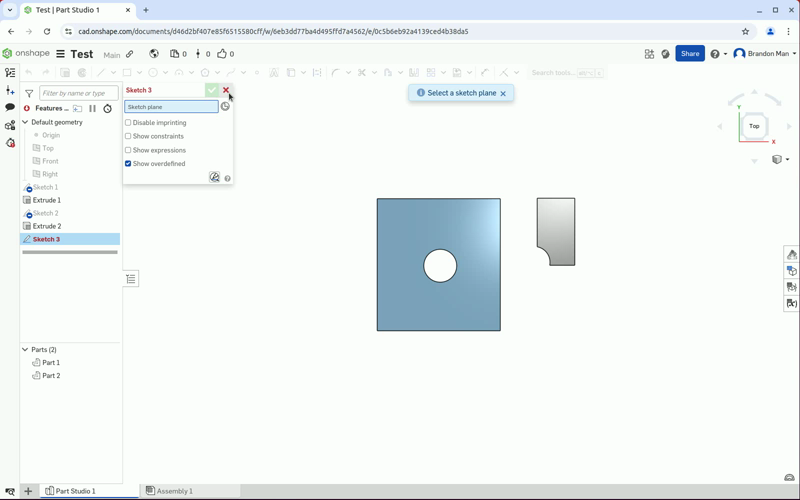
mouse_move(73, 150)
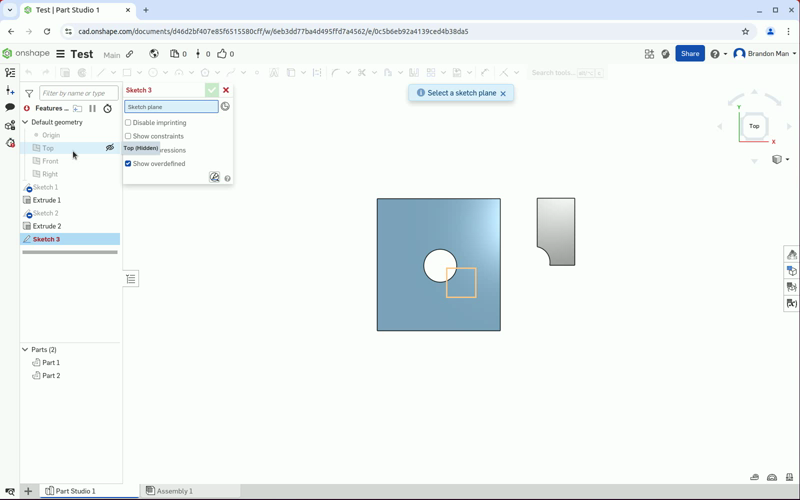
click(73, 150)
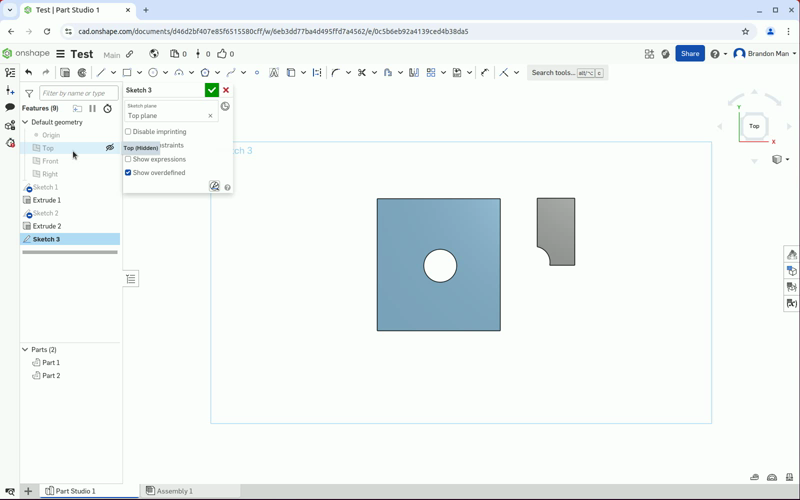
mouse_move(73, 352)
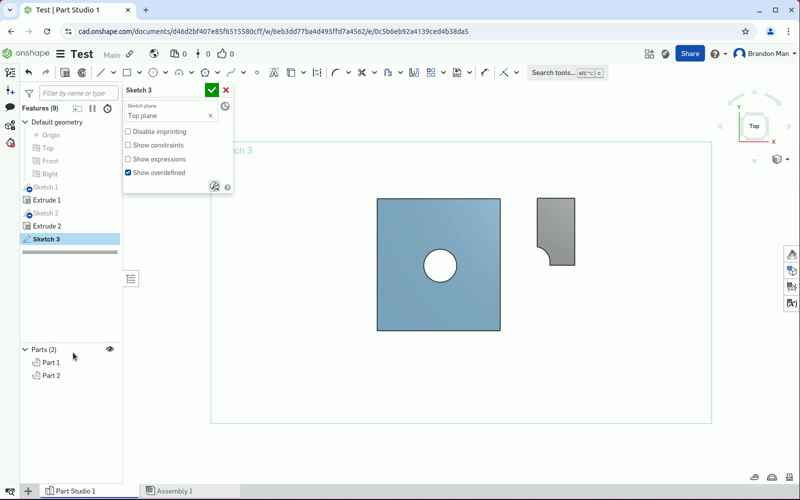
key(y)
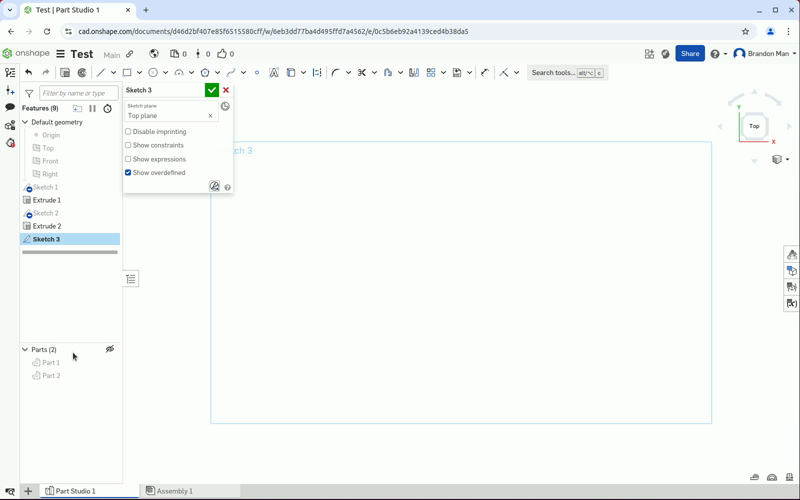
key(l)
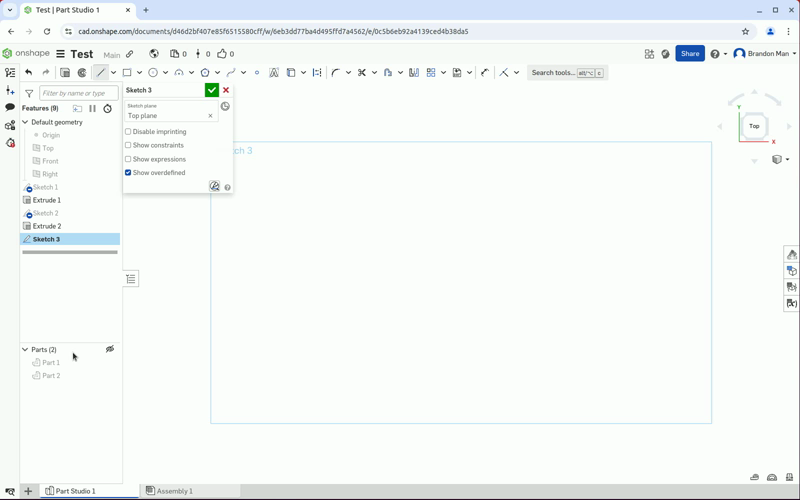
key_down(shift)
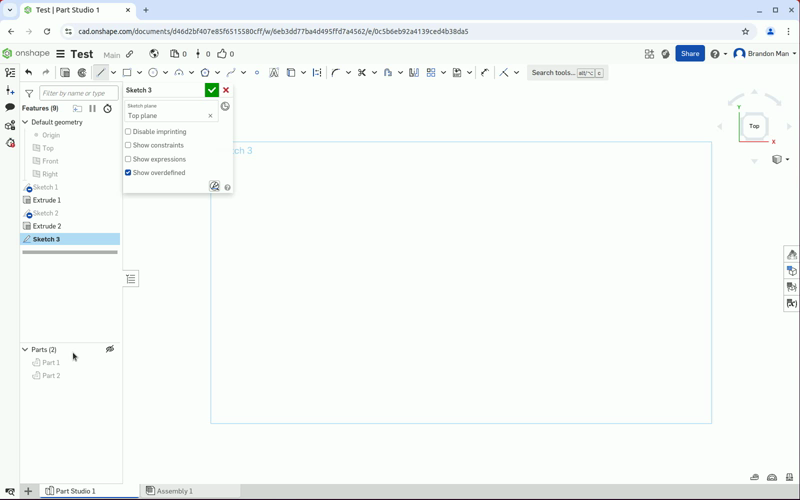
mouse_move(499, 330)
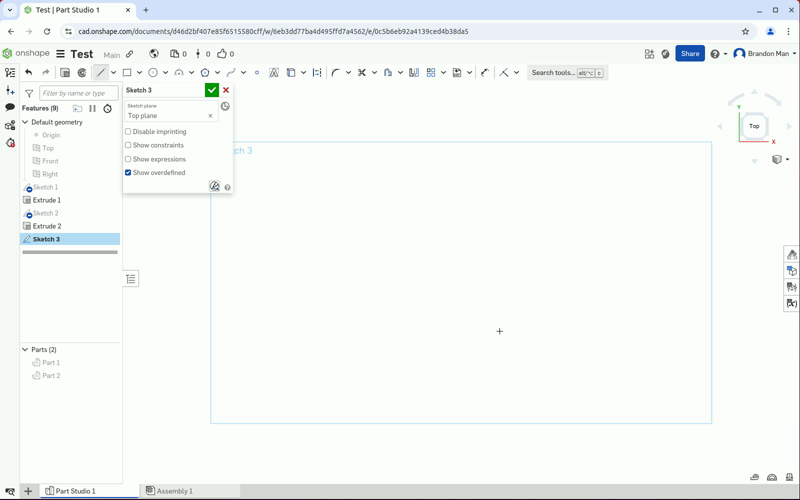
click(499, 330)
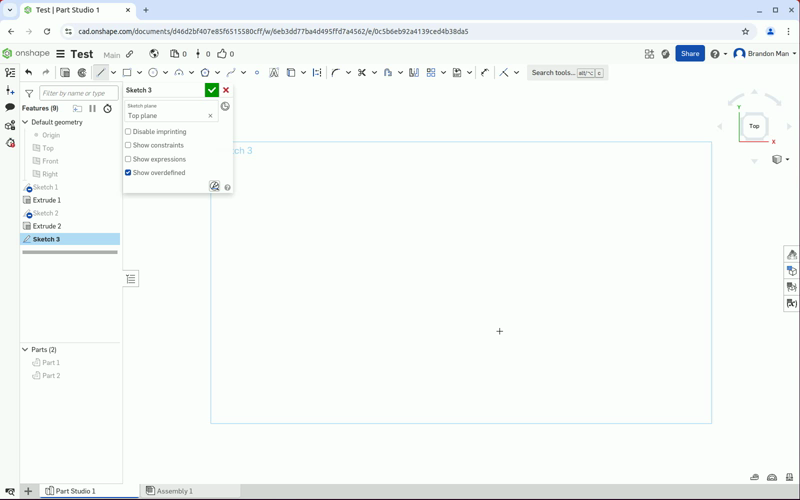
key_up(shift)
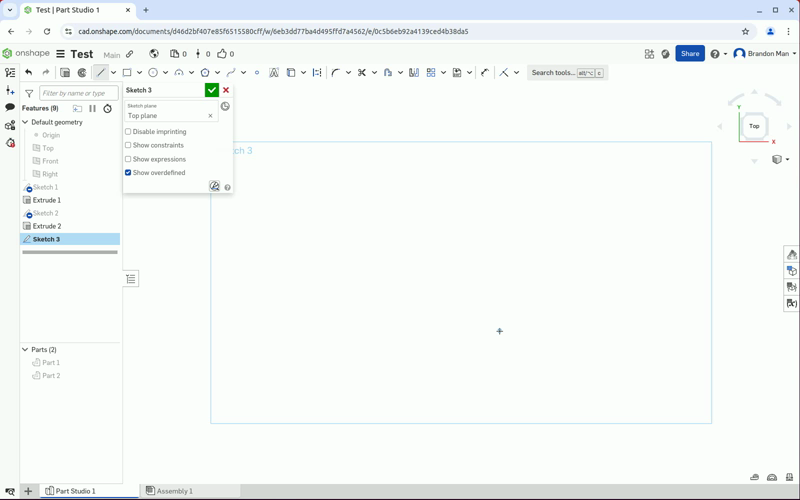
key_down(shift)
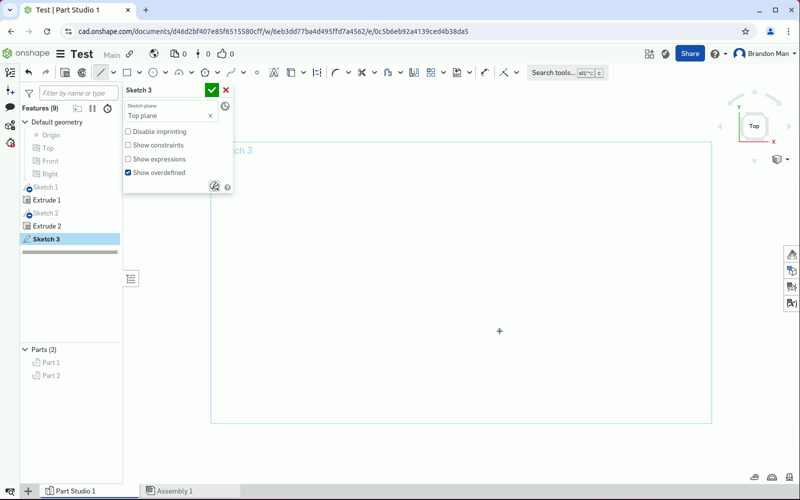
mouse_move(529, 330)
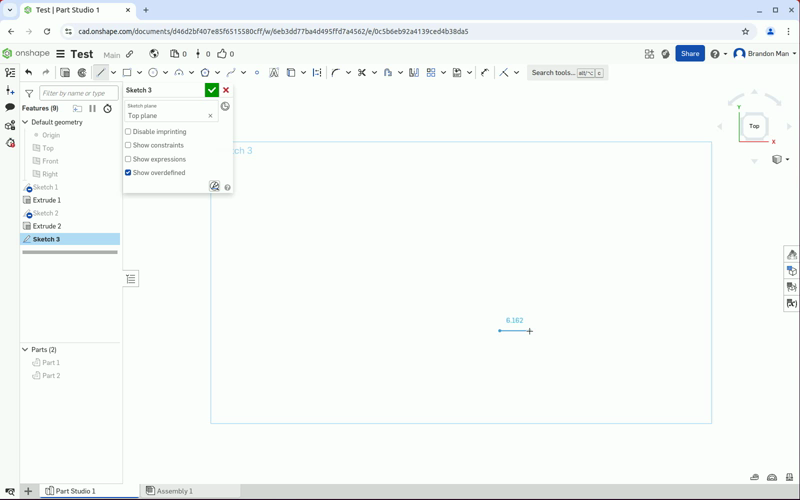
mouse_move(535, 330)
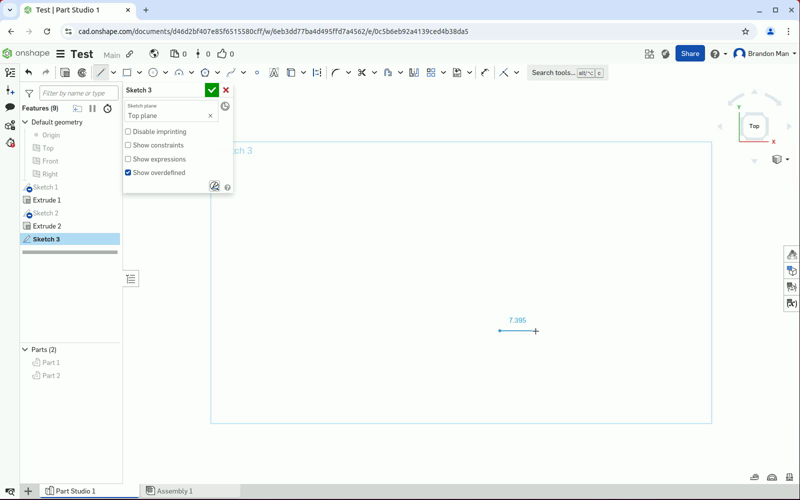
click(535, 330)
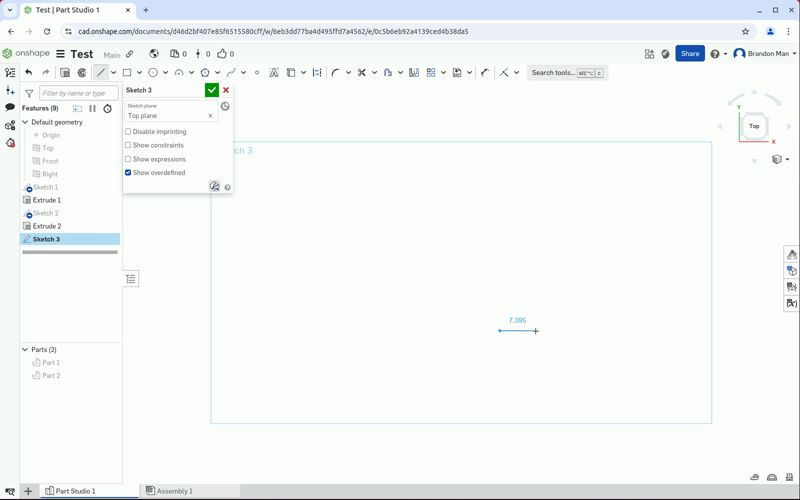
key_up(shift)
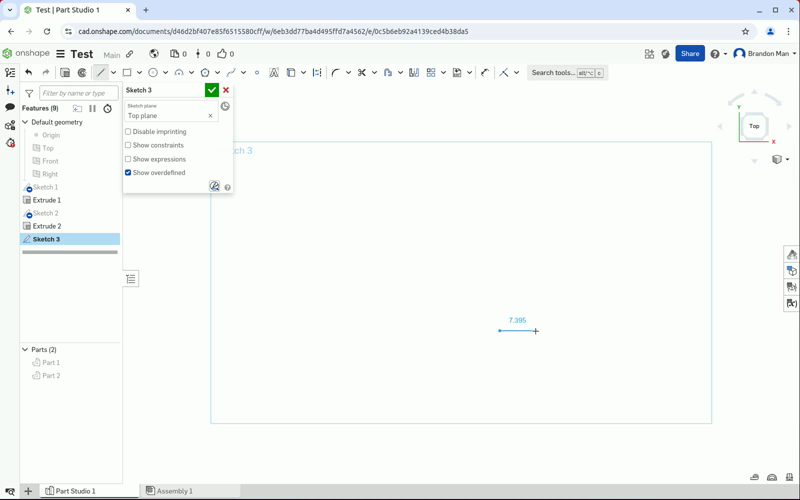
key_down(shift)
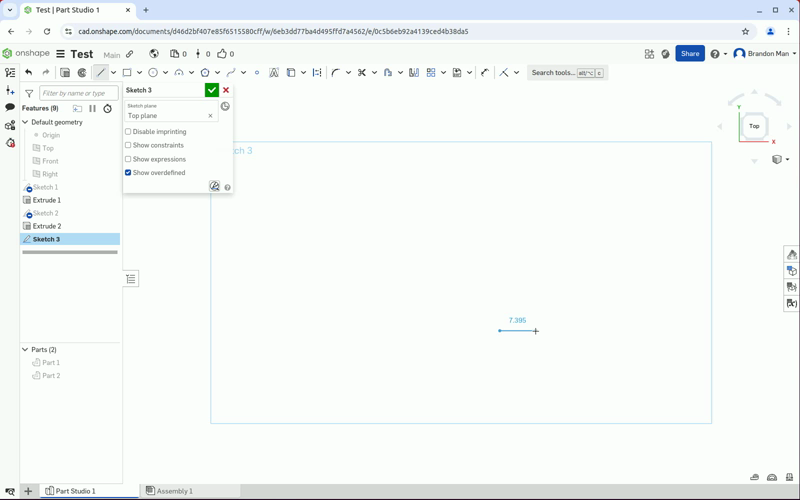
mouse_move(565, 330)
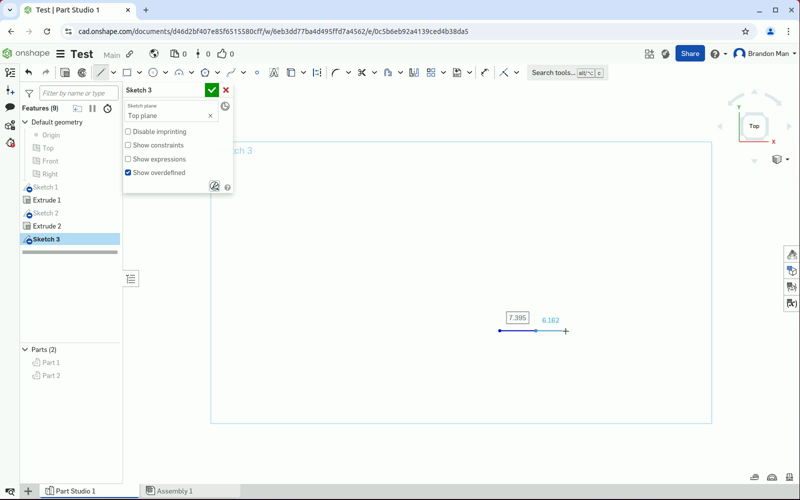
mouse_move(535, 278)
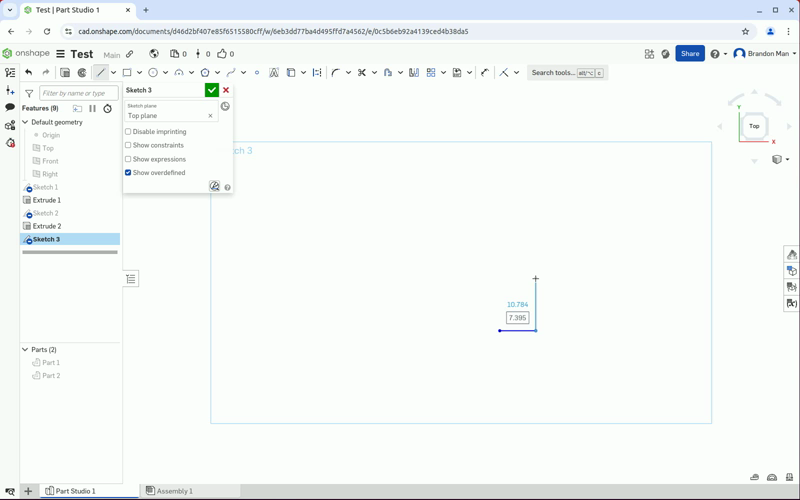
click(535, 278)
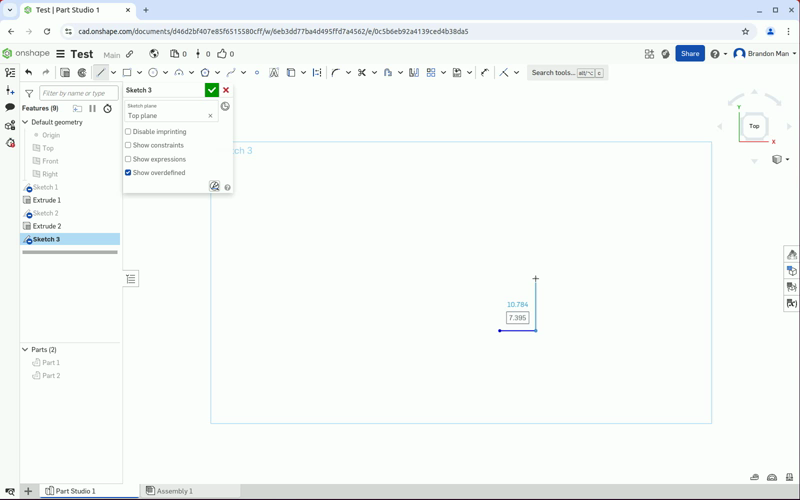
key_up(shift)
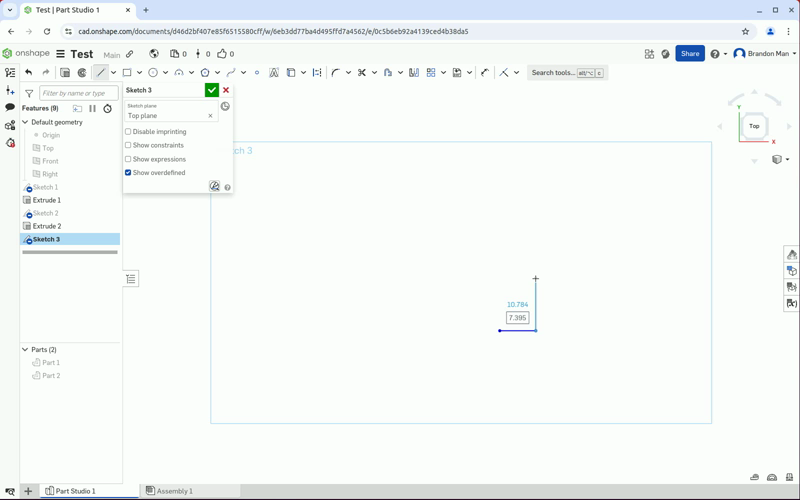
key(esc)
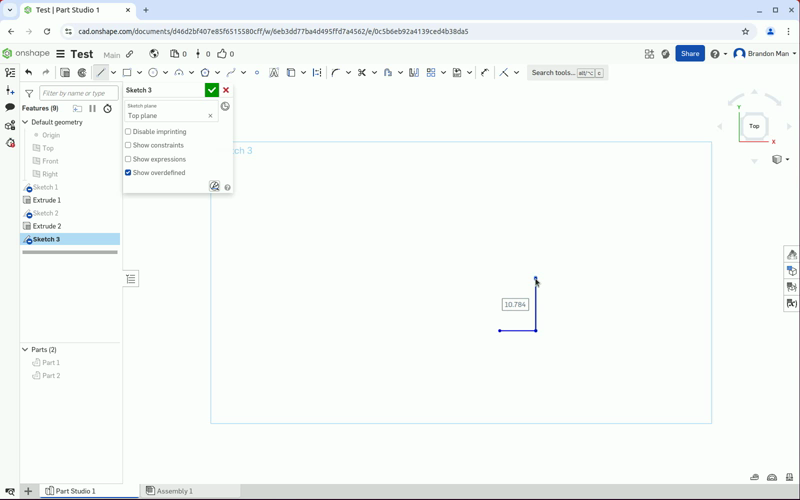
key(a)
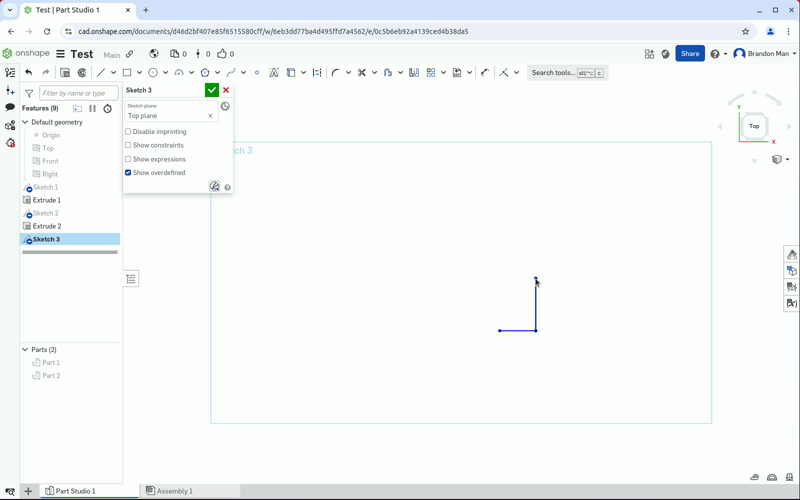
mouse_move(535, 278)
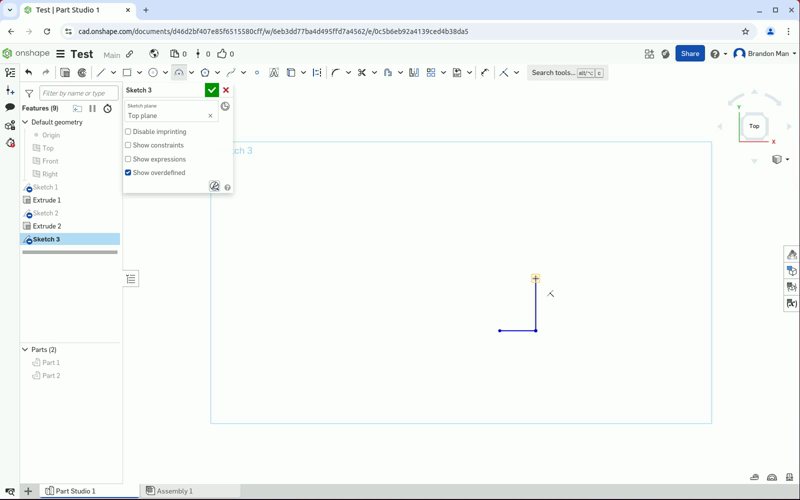
click(535, 278)
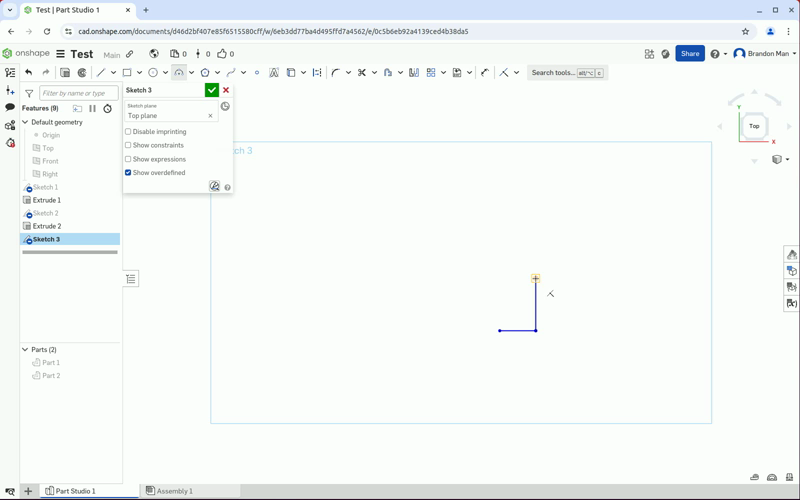
key_down(shift)
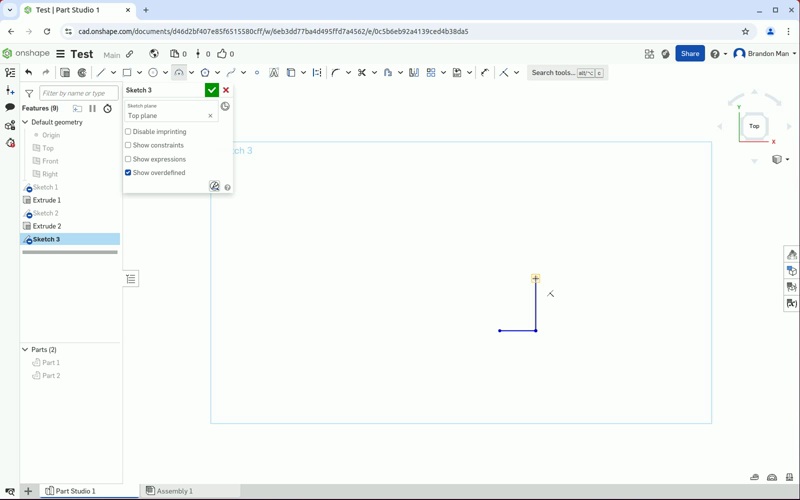
mouse_move(535, 247)
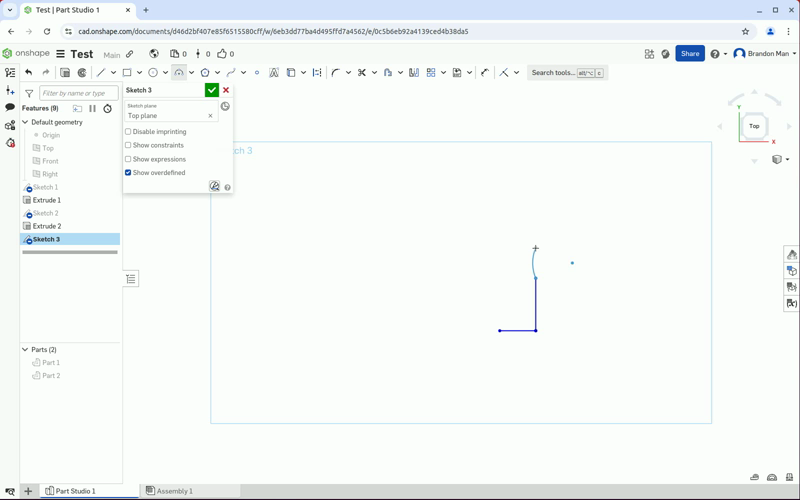
click(535, 247)
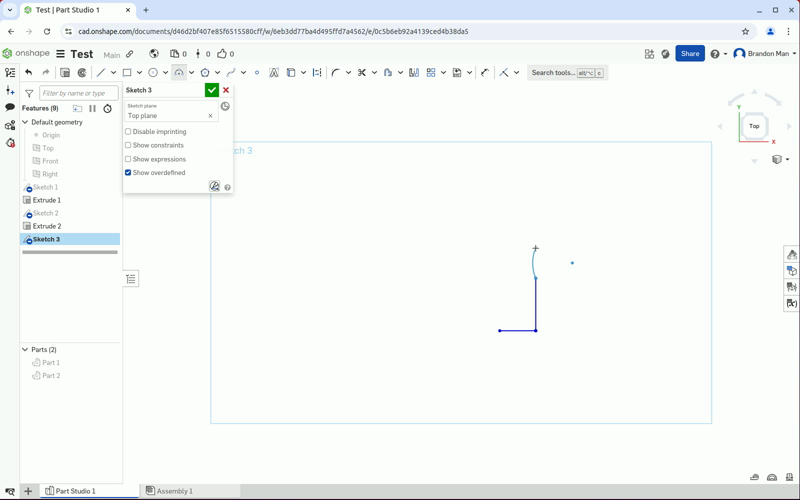
mouse_move(517, 262)
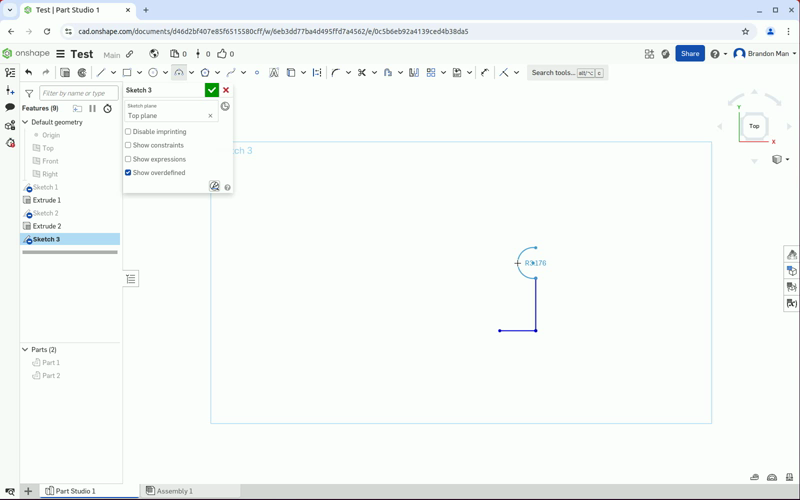
click(517, 262)
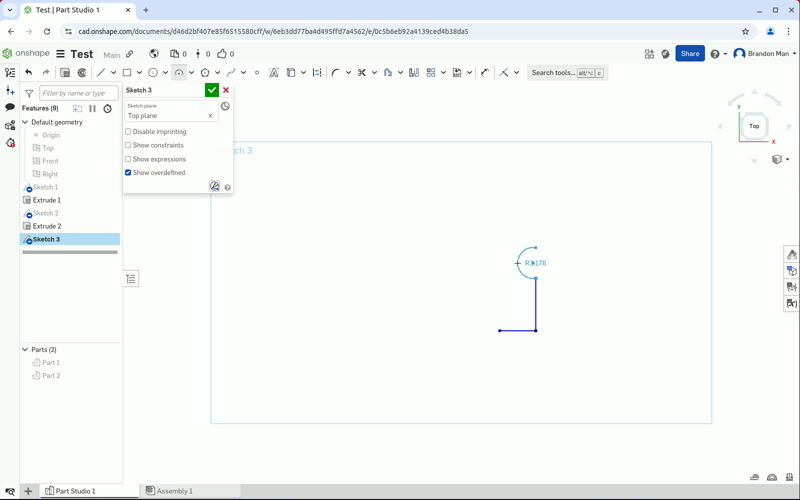
key_up(shift)
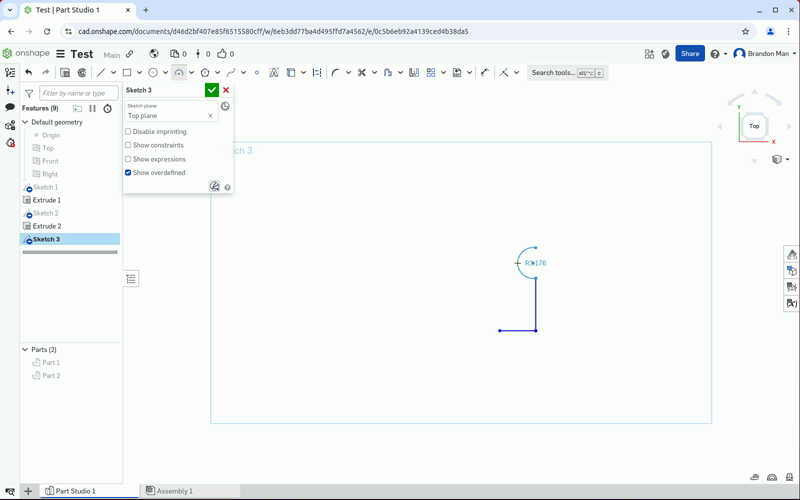
key(esc)
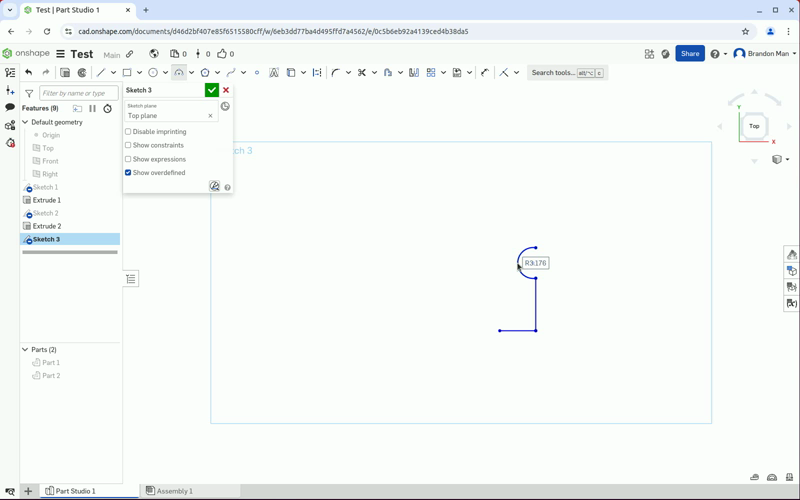
key(l)
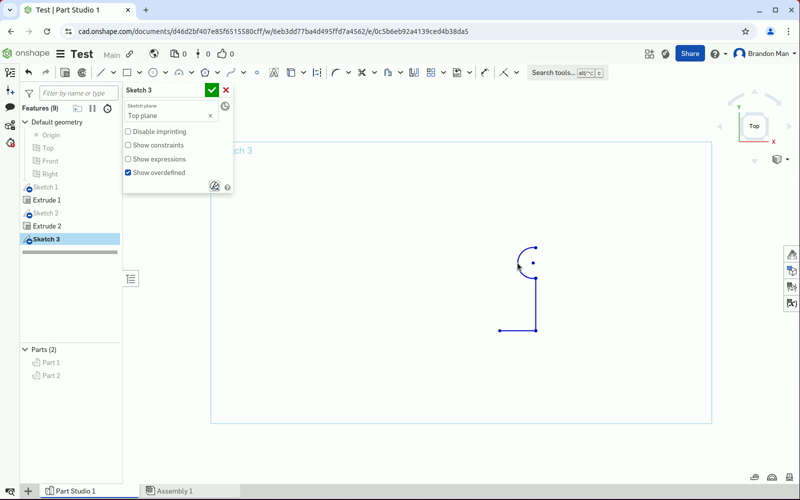
mouse_move(535, 247)
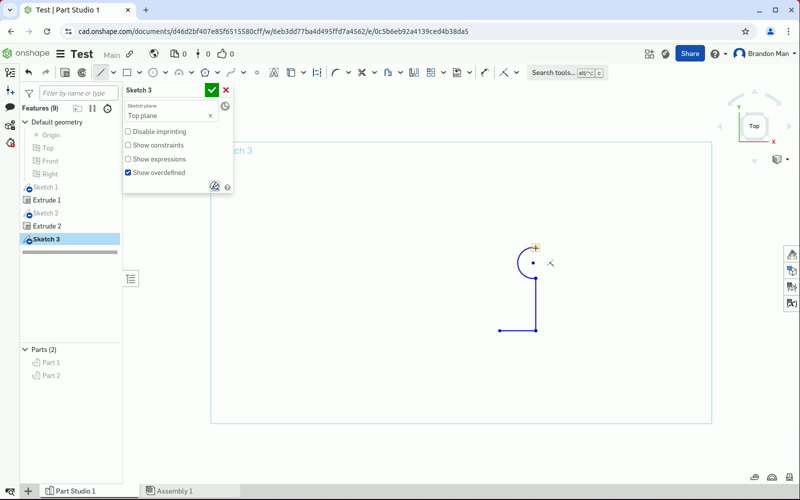
click(535, 247)
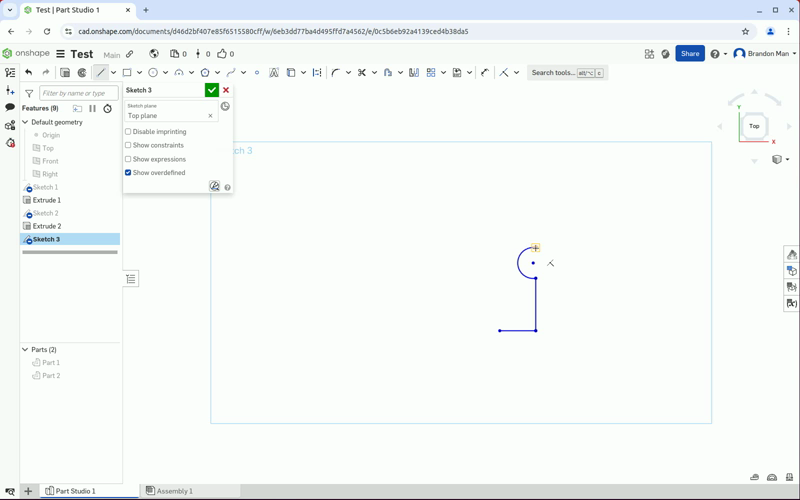
key_down(shift)
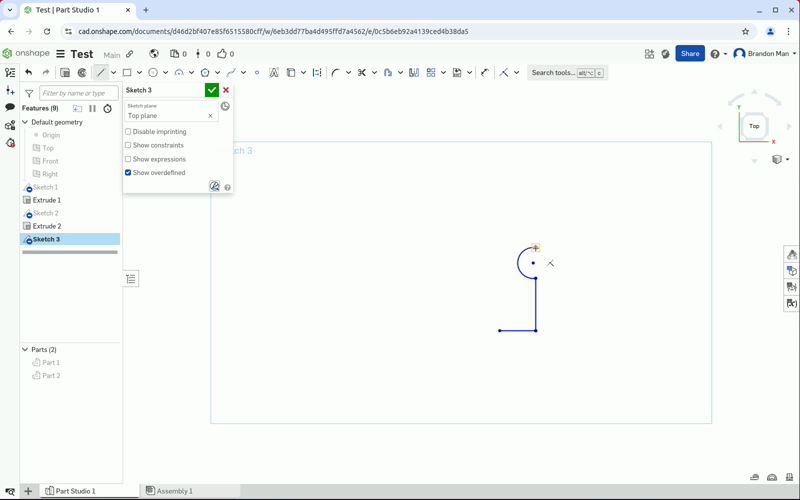
mouse_move(565, 247)
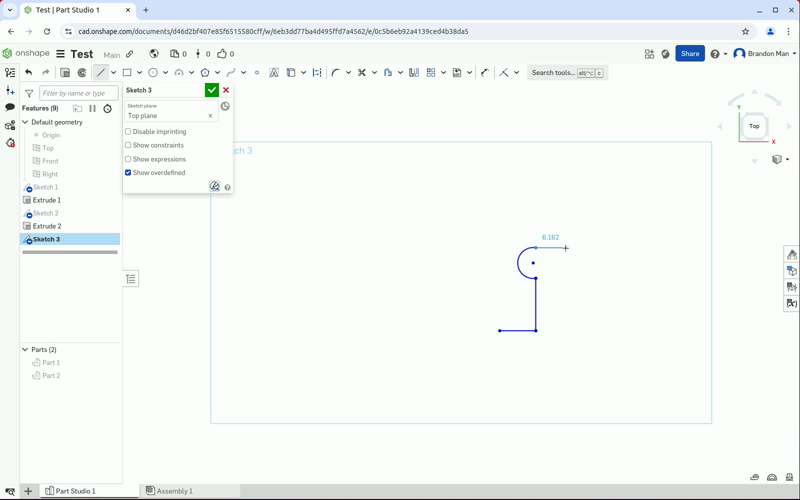
mouse_move(535, 198)
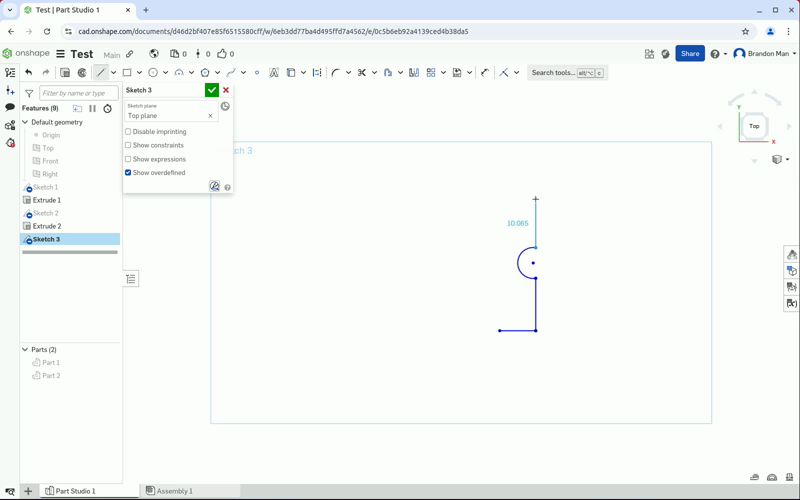
click(535, 198)
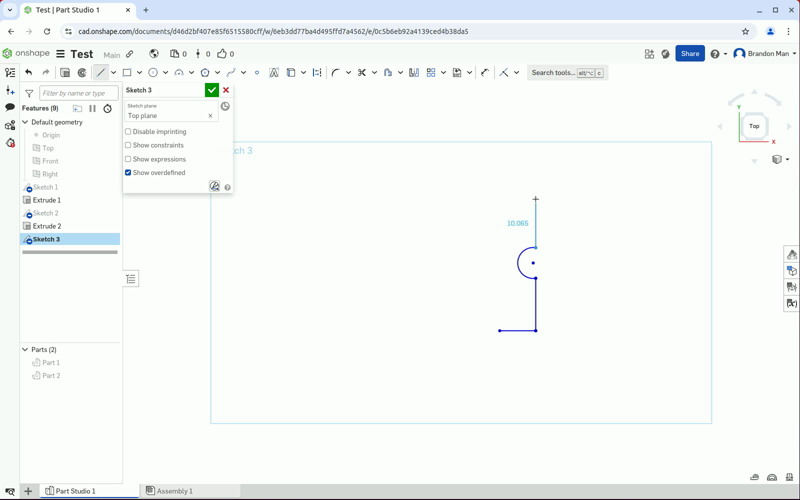
key_up(shift)
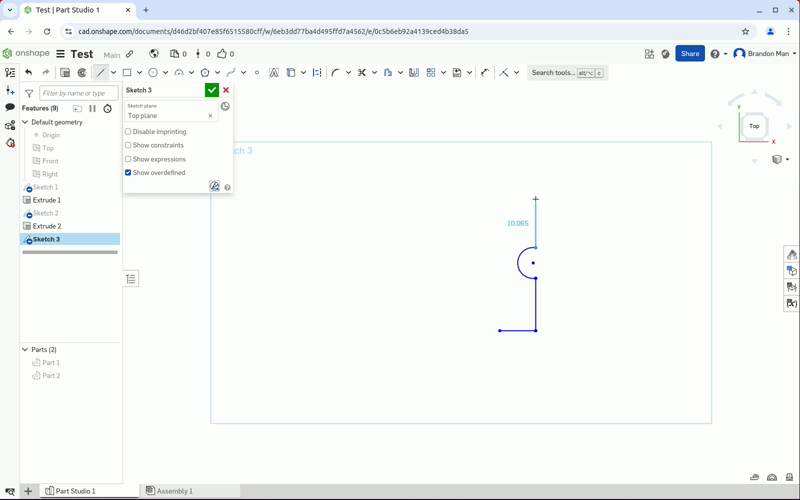
key_down(shift)
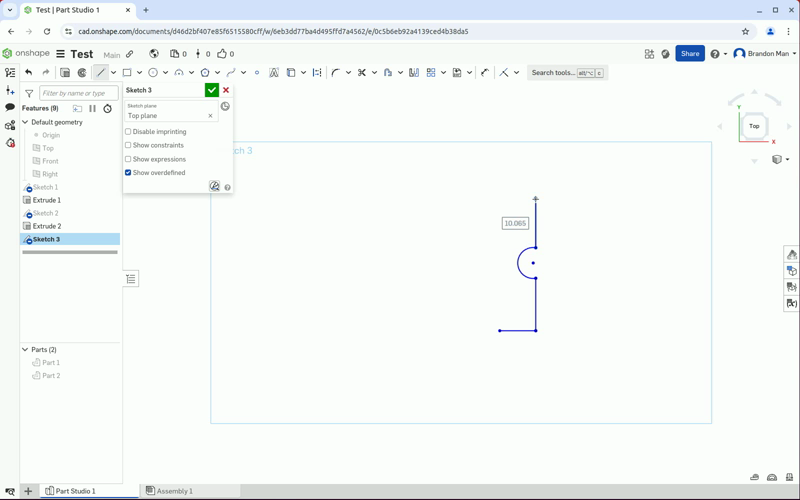
mouse_move(565, 198)
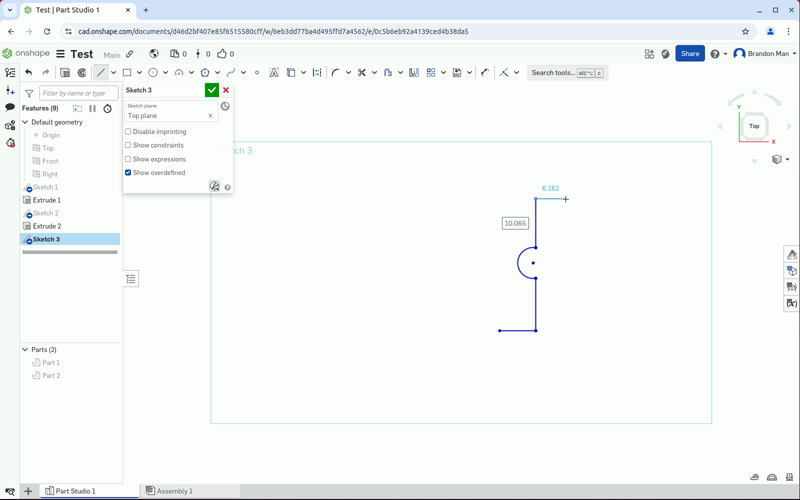
mouse_move(499, 198)
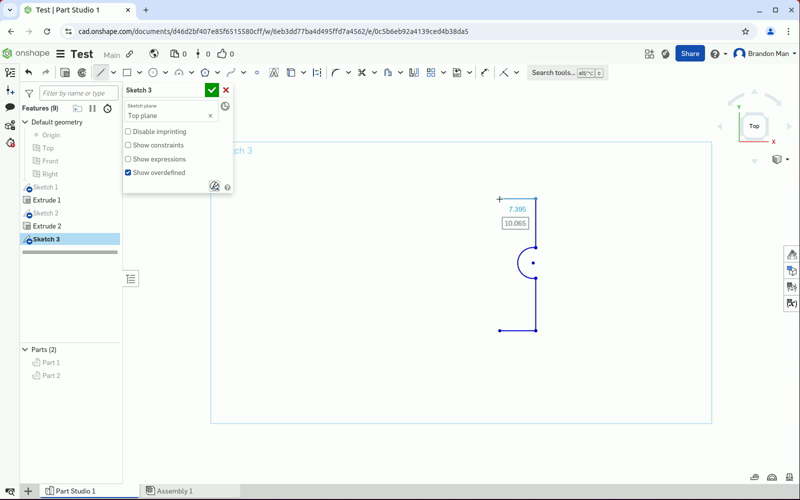
click(499, 198)
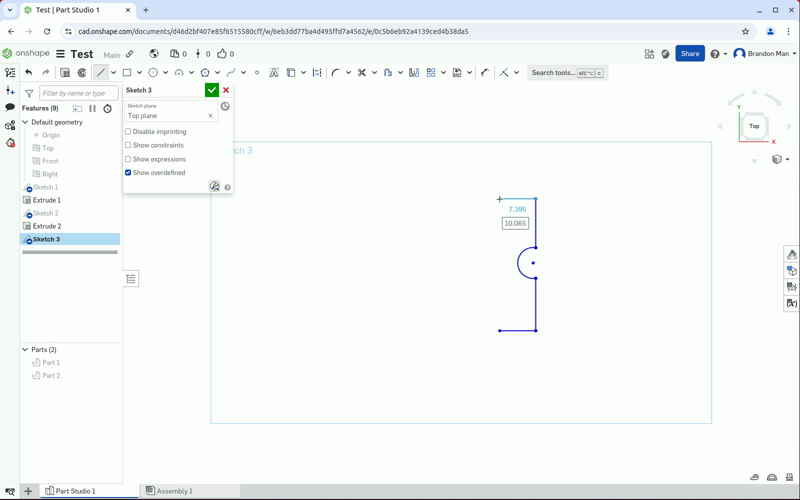
key_up(shift)
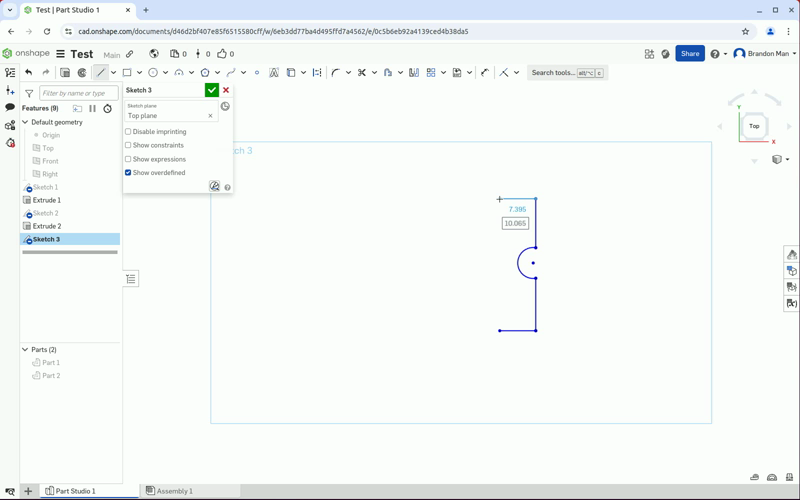
key_down(shift)
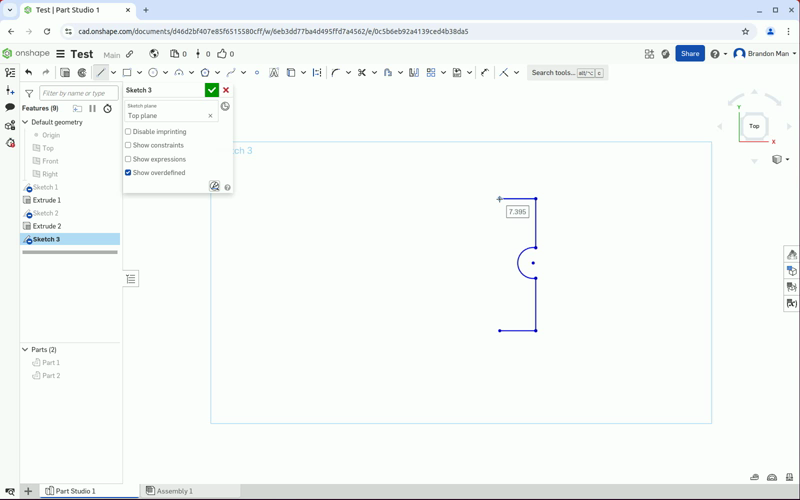
mouse_move(499, 330)
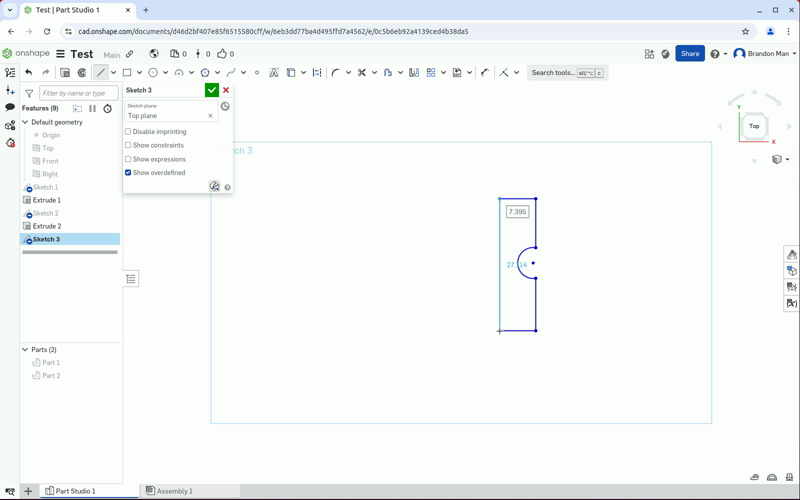
key_up(shift)
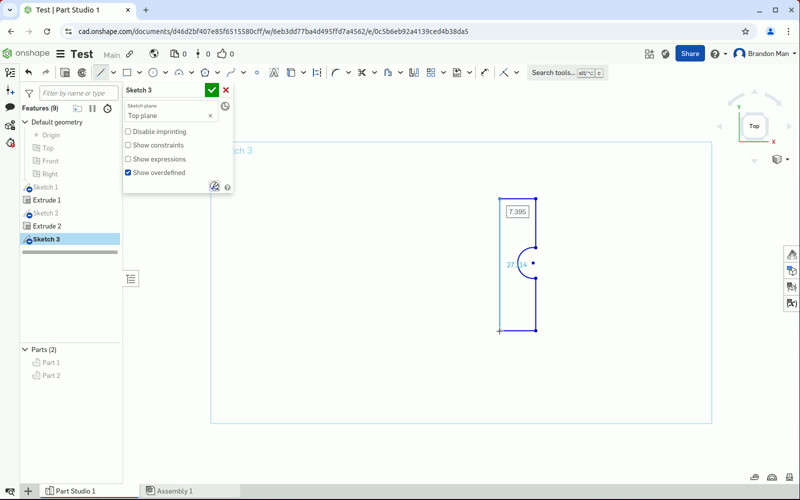
click(499, 330)
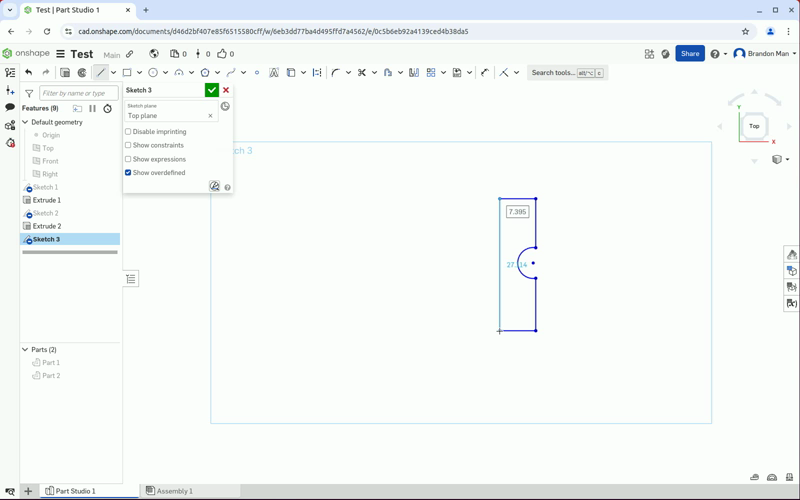
key(esc)
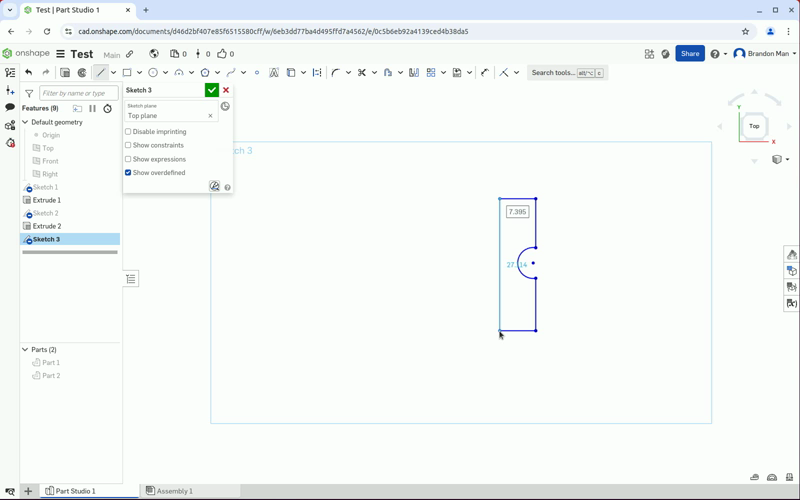
mouse_move(503, 267)
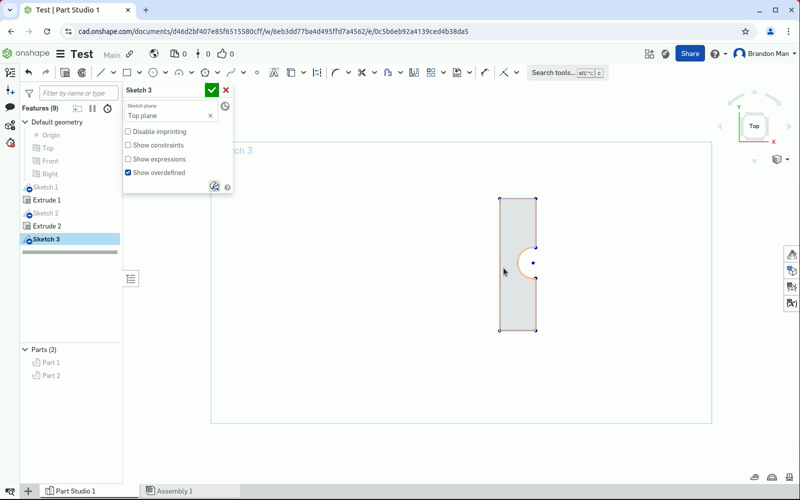
click(503, 267)
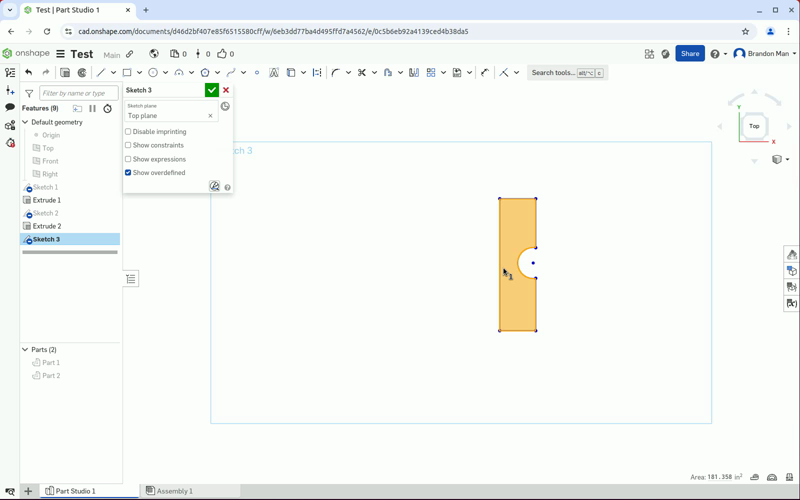
mouse_move(73, 352)
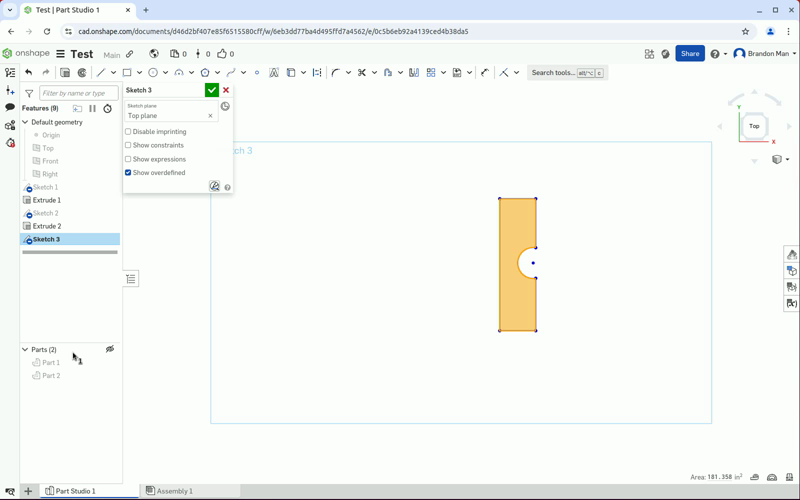
key(shift+y)
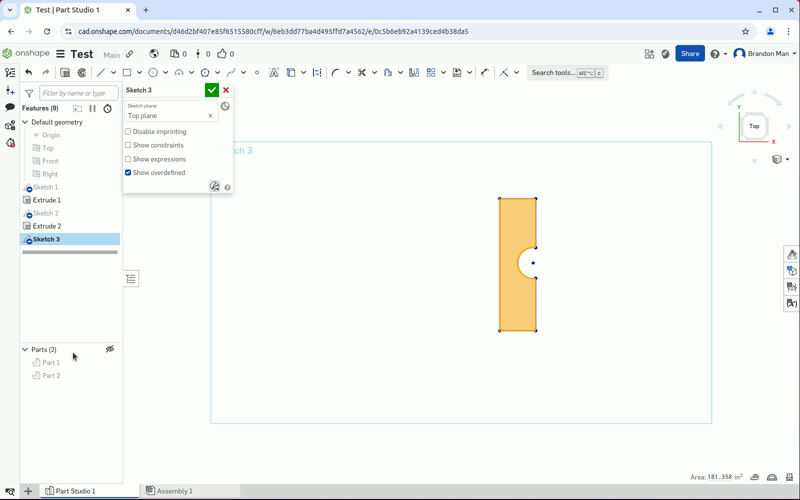
key(shift+e)
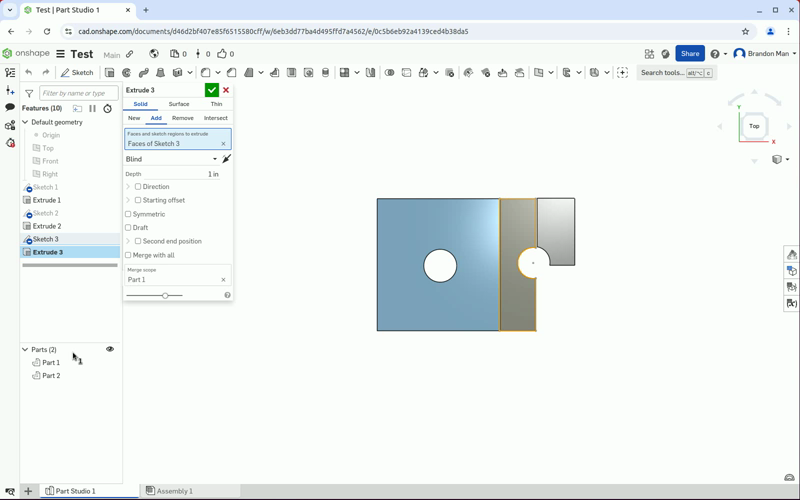
mouse_move(143, 106)
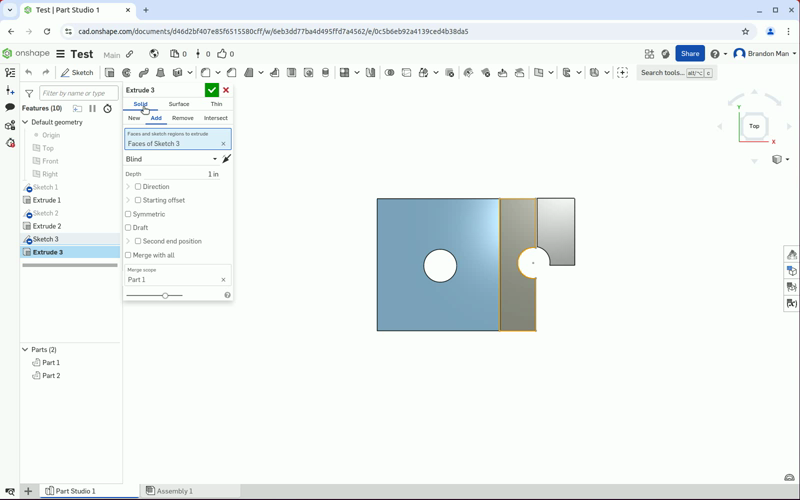
click(143, 106)
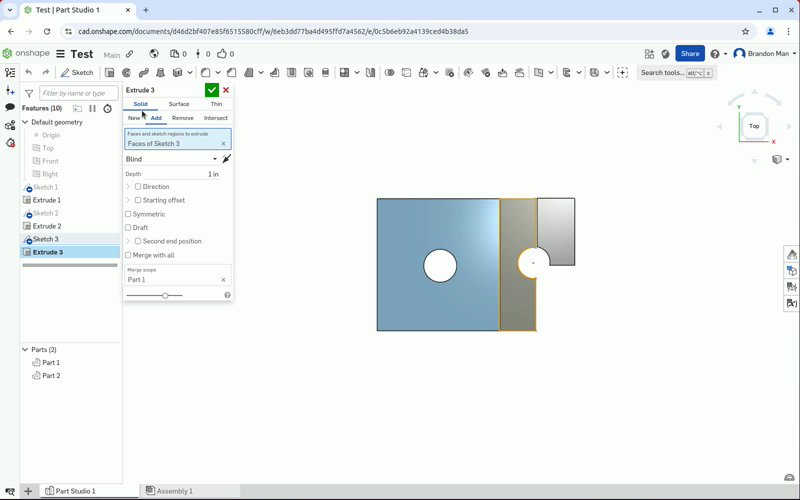
mouse_move(137, 120)
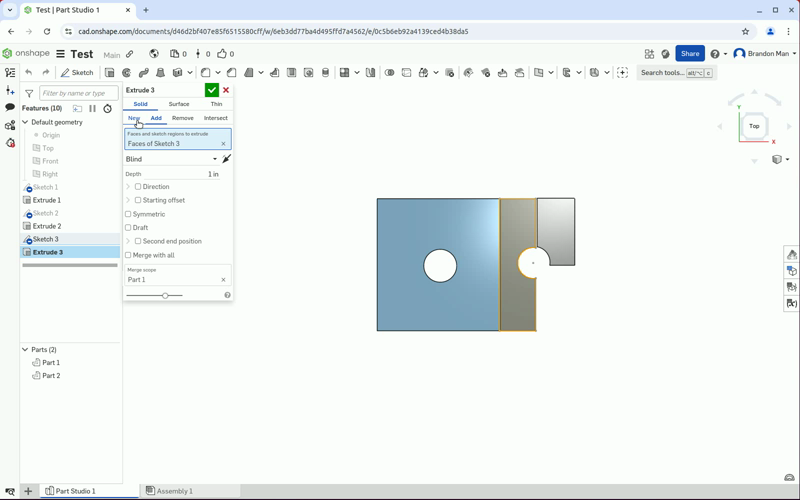
click(137, 120)
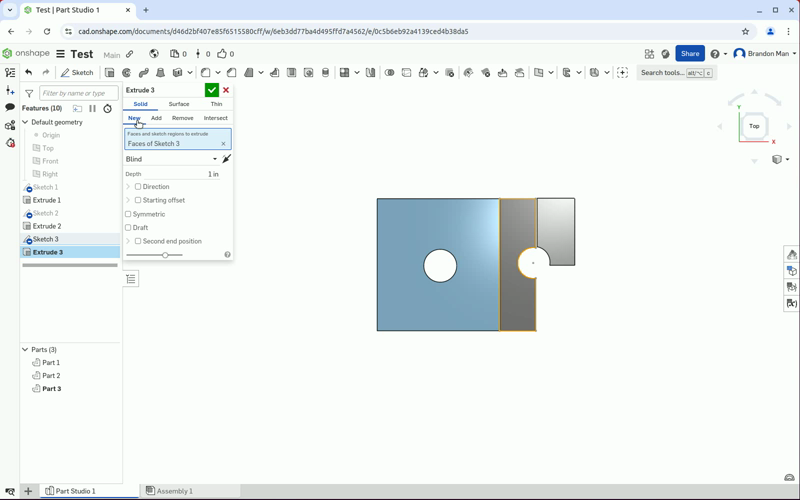
key(tab, 4)
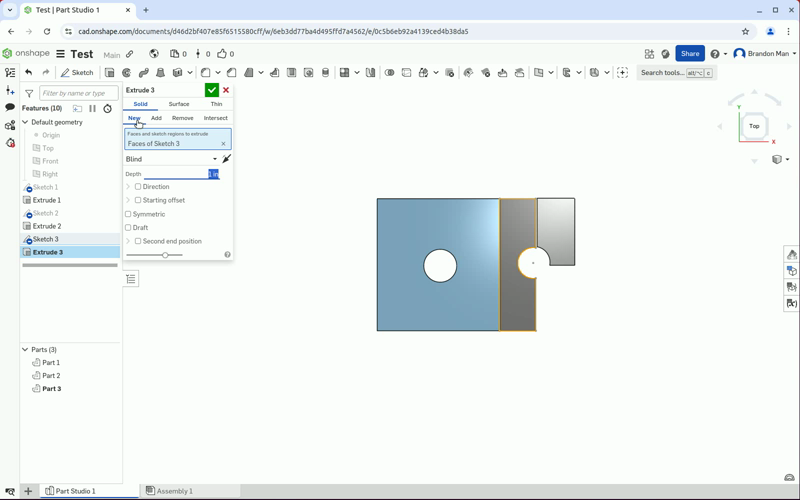
text(8.184)
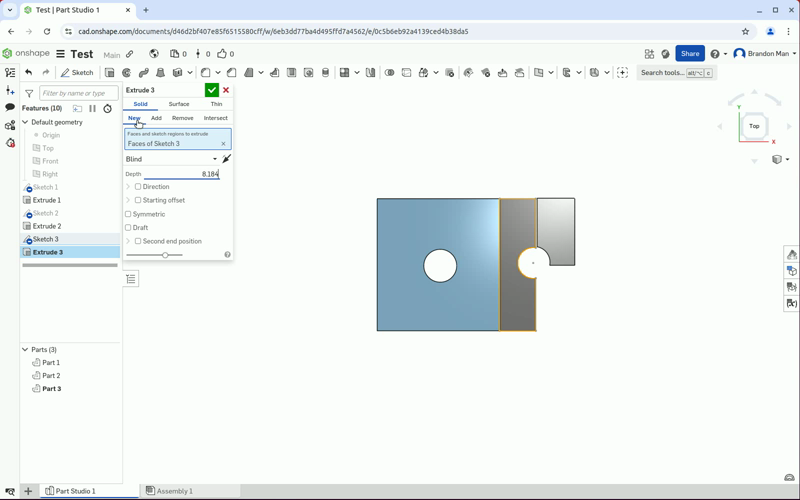
key(enter)
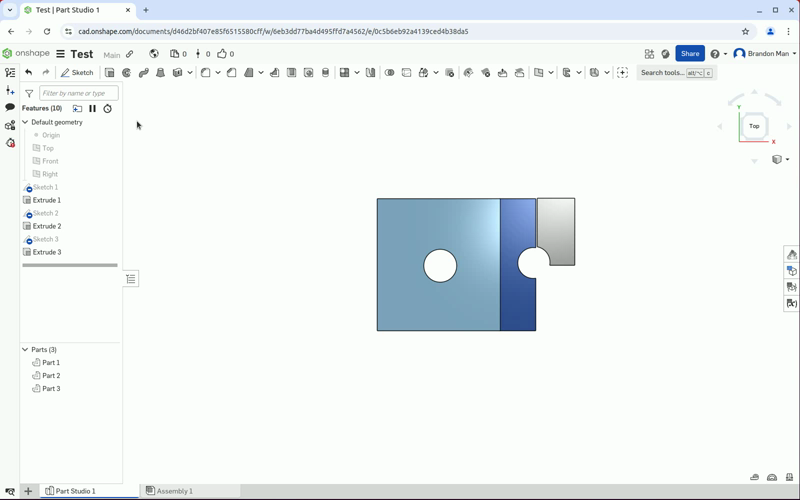
key(shift+h)
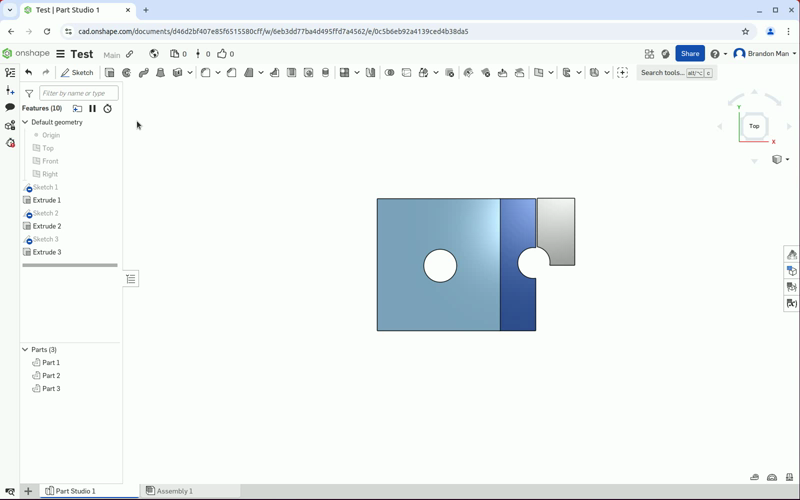
key(shift+h)
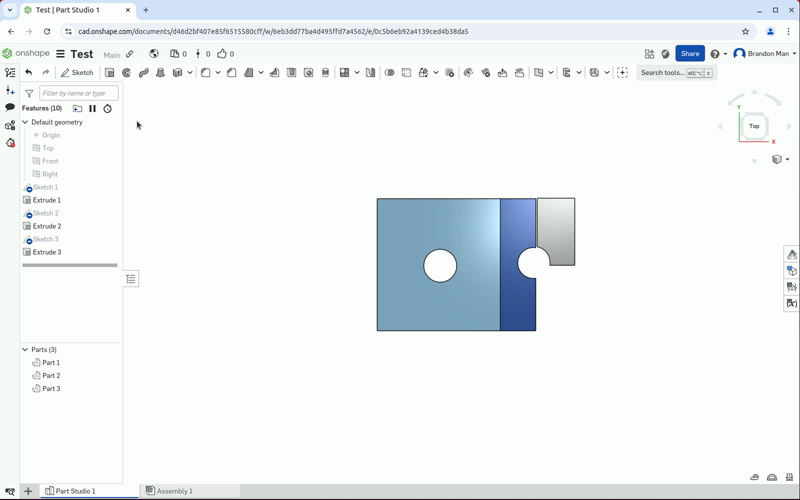
mouse_move(73, 189)
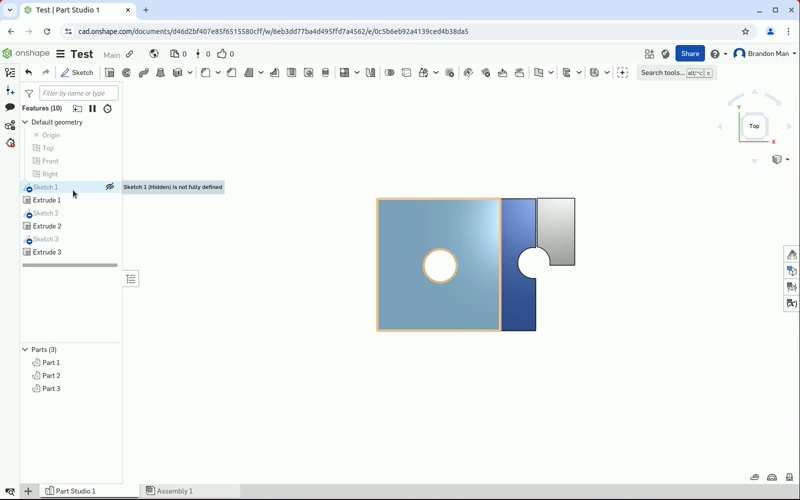
click(73, 189)
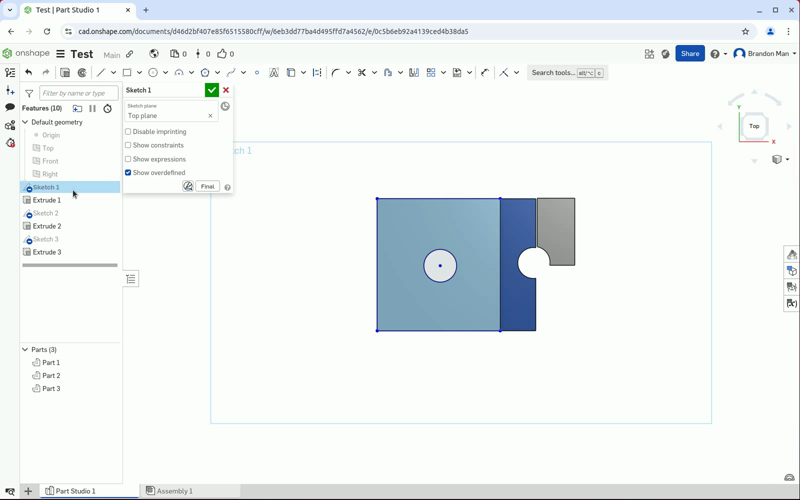
mouse_move(229, 92)
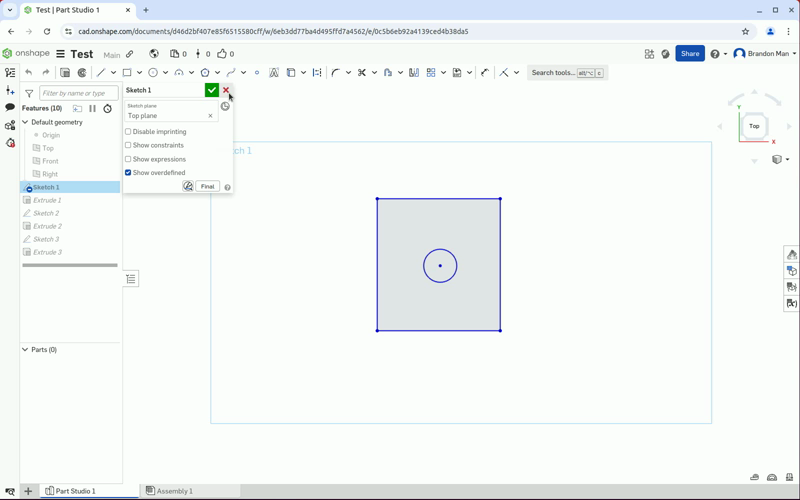
click(229, 92)
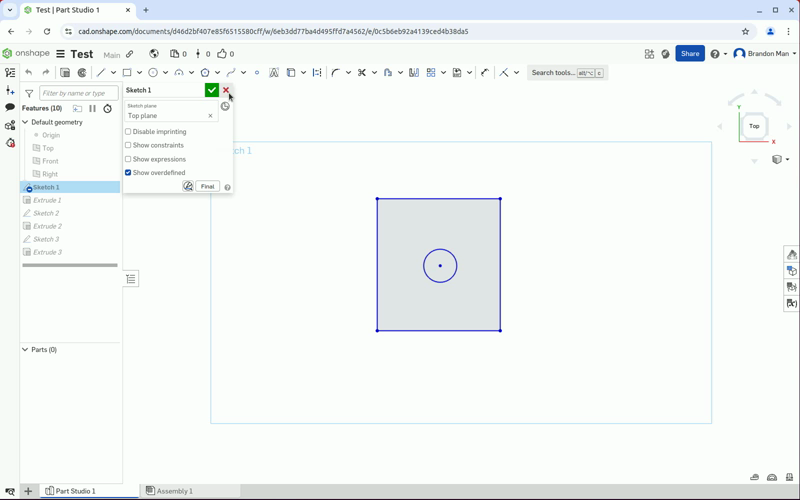
key(shift+s)
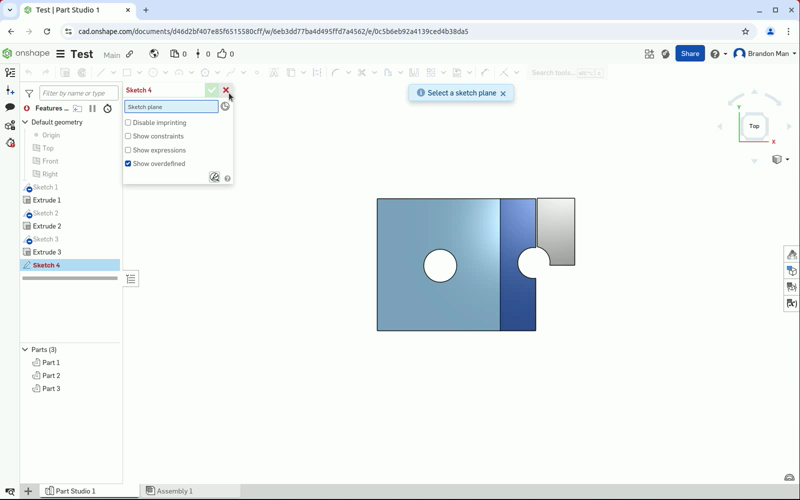
mouse_move(73, 150)
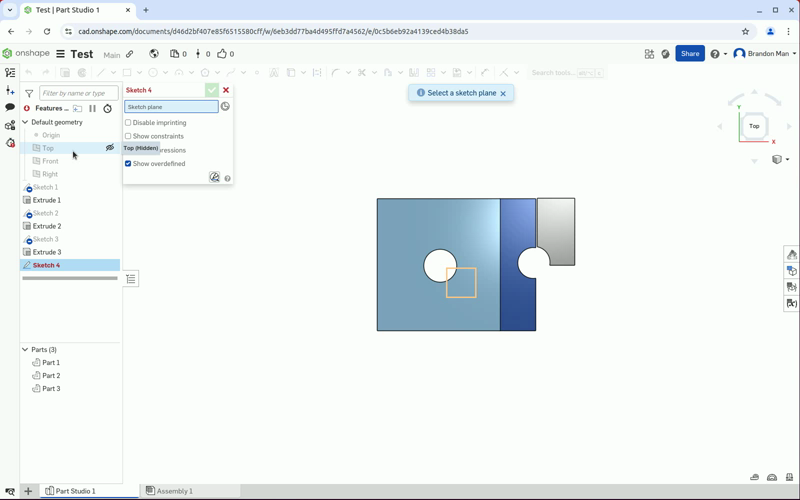
click(73, 150)
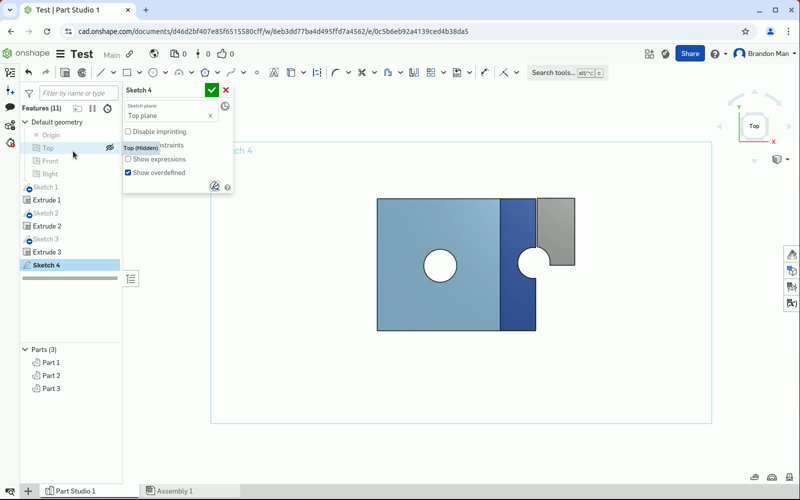
mouse_move(73, 352)
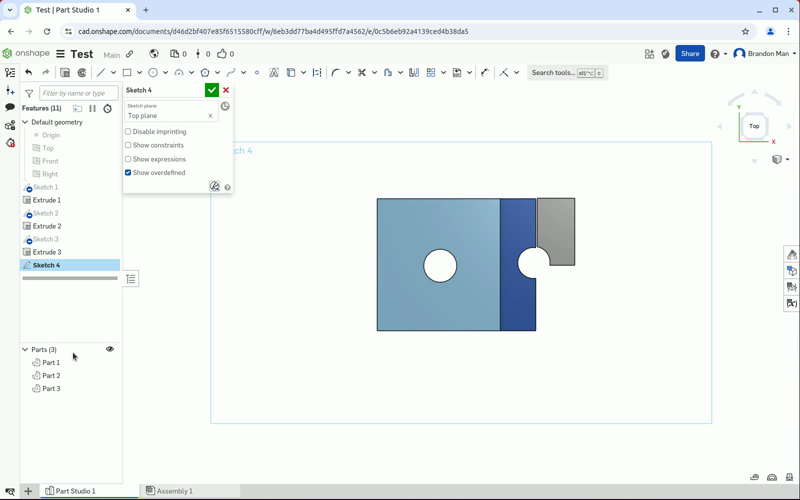
key(y)
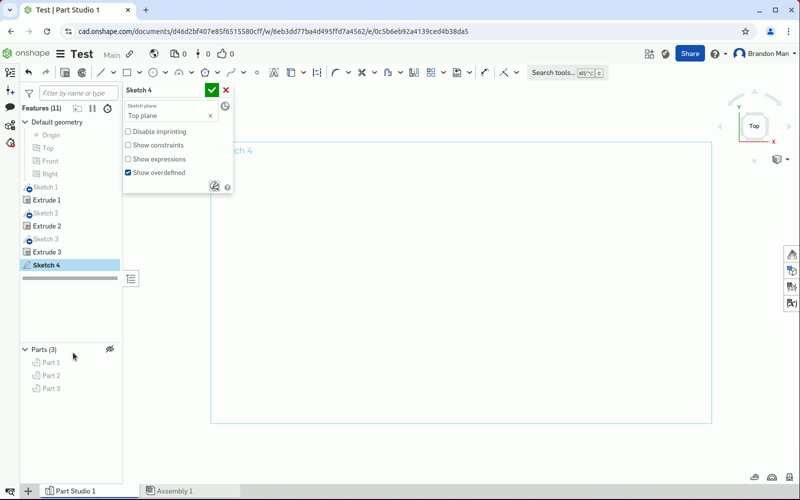
key(l)
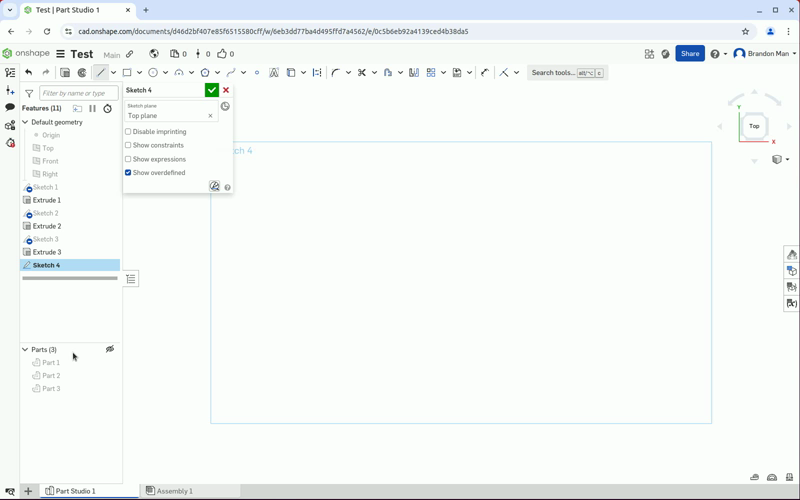
key_down(shift)
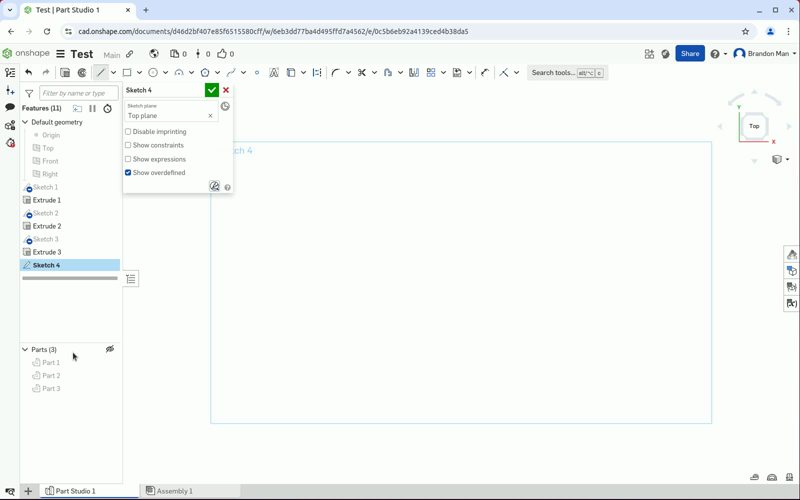
mouse_move(537, 330)
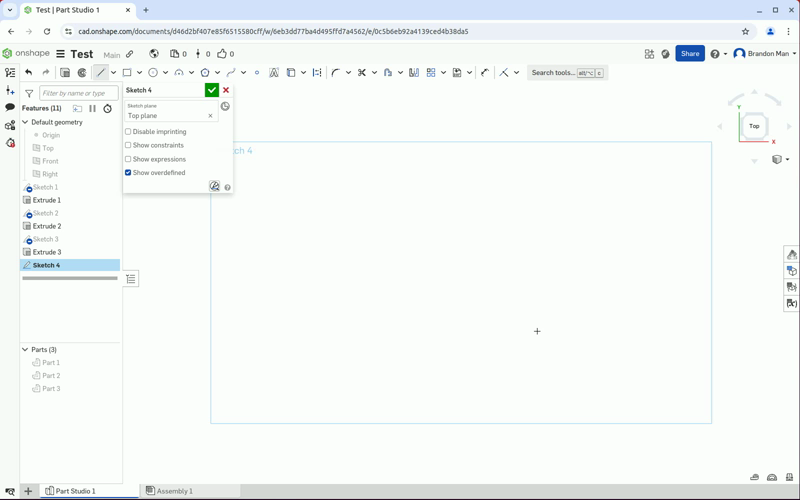
click(537, 330)
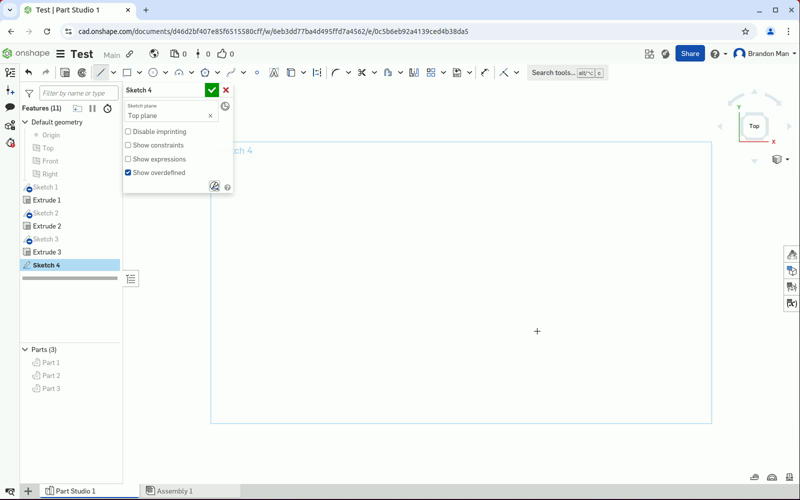
key_up(shift)
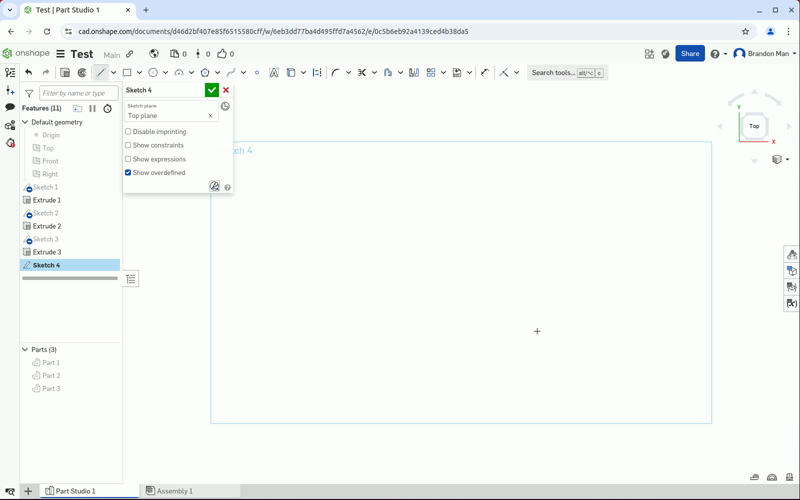
key_down(shift)
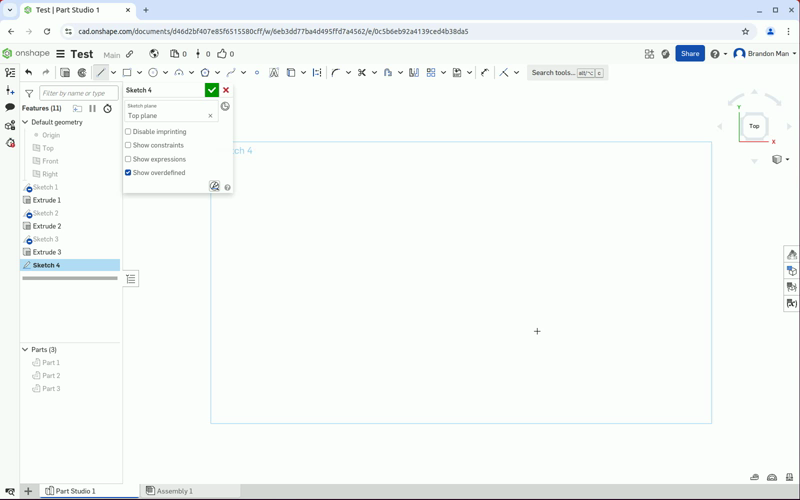
mouse_move(567, 330)
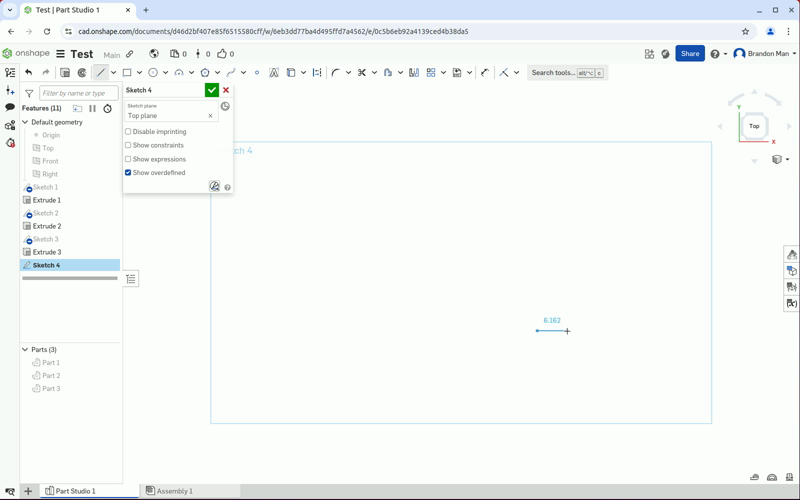
mouse_move(573, 330)
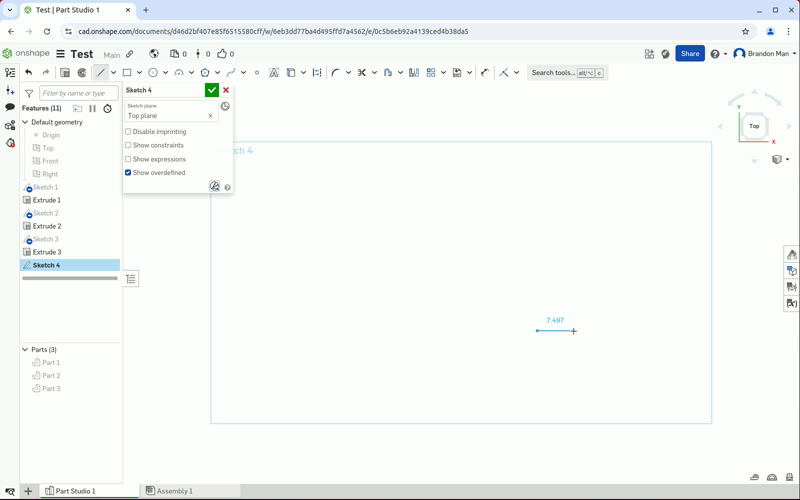
click(573, 330)
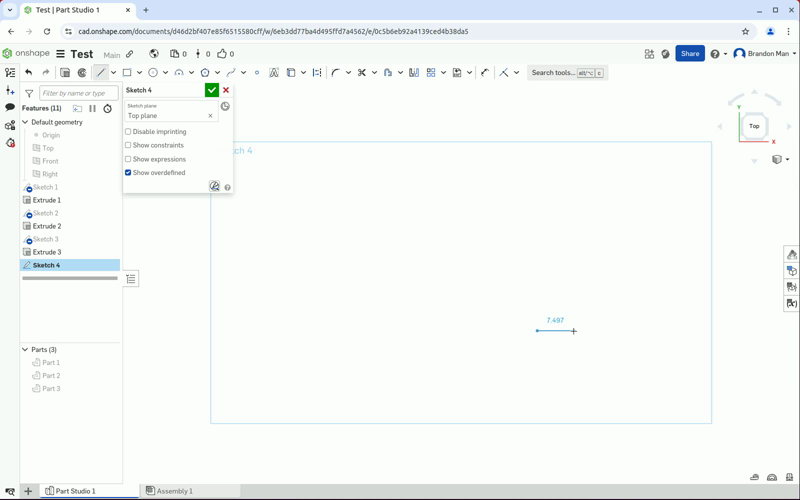
key_up(shift)
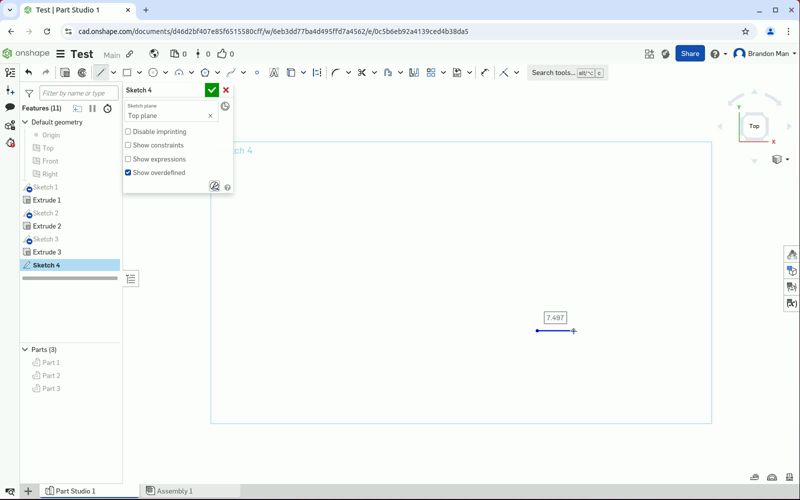
key_down(shift)
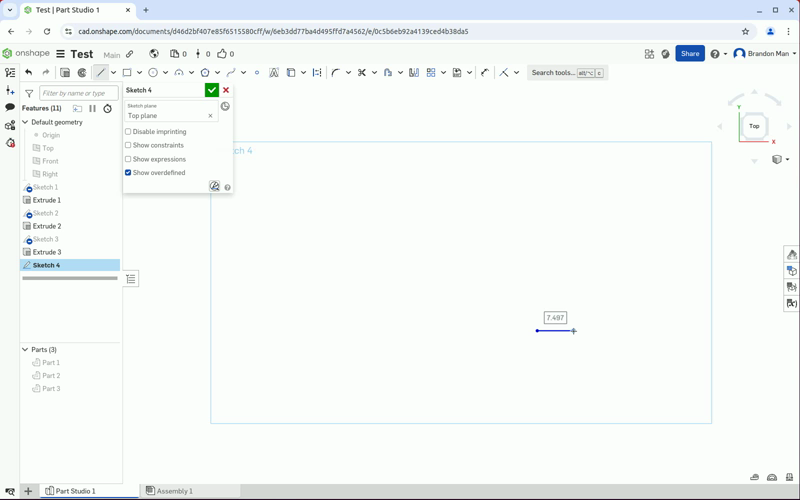
mouse_move(573, 264)
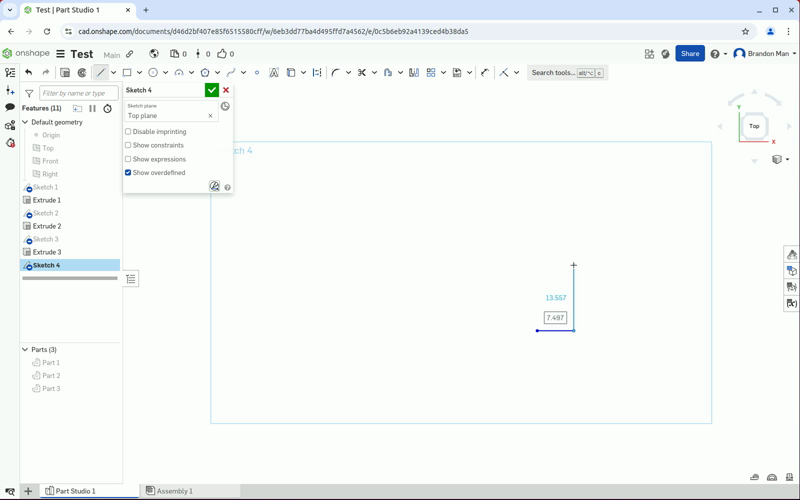
click(573, 264)
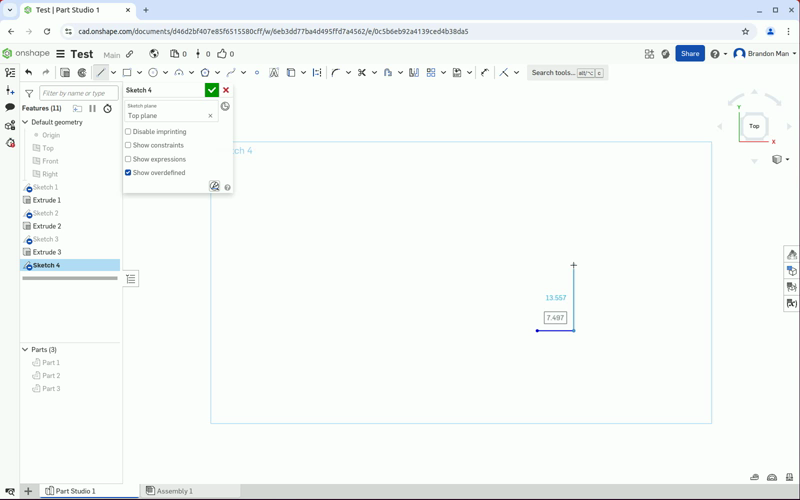
key_up(shift)
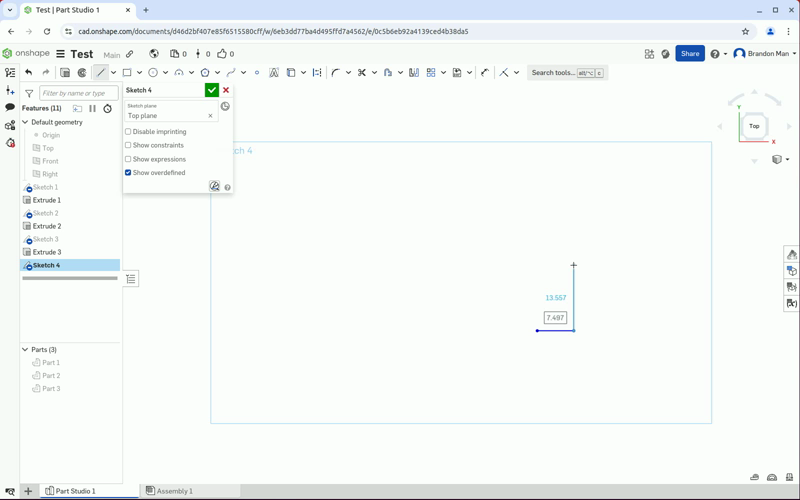
key_down(shift)
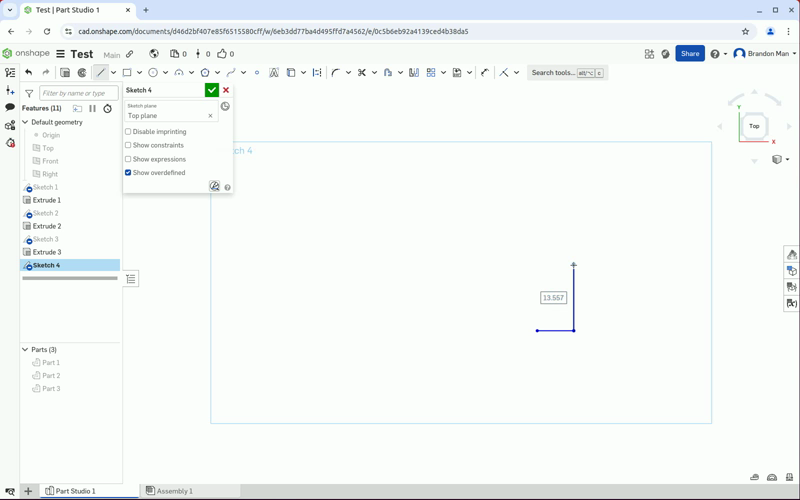
mouse_move(589, 264)
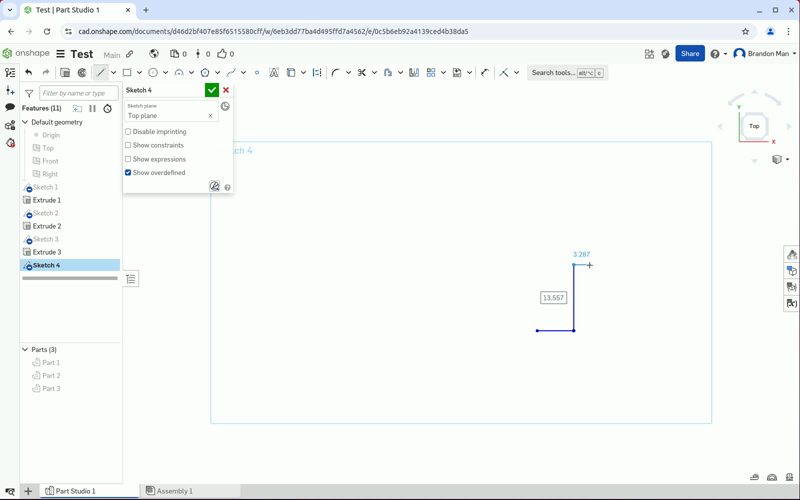
mouse_move(549, 264)
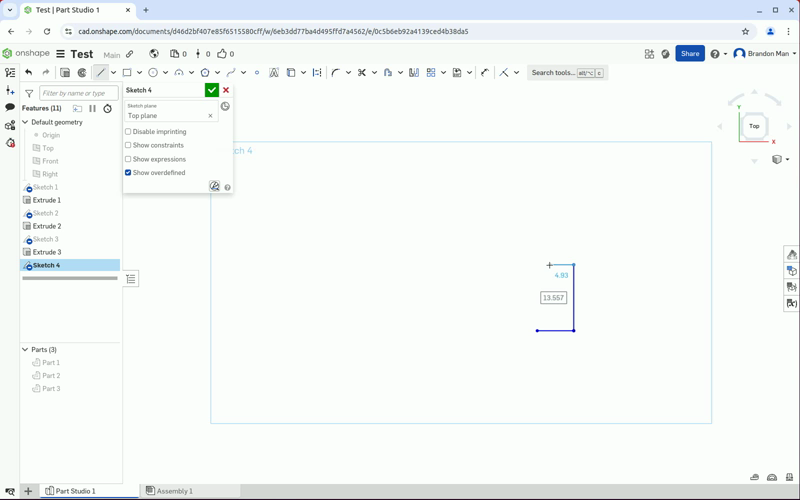
click(549, 264)
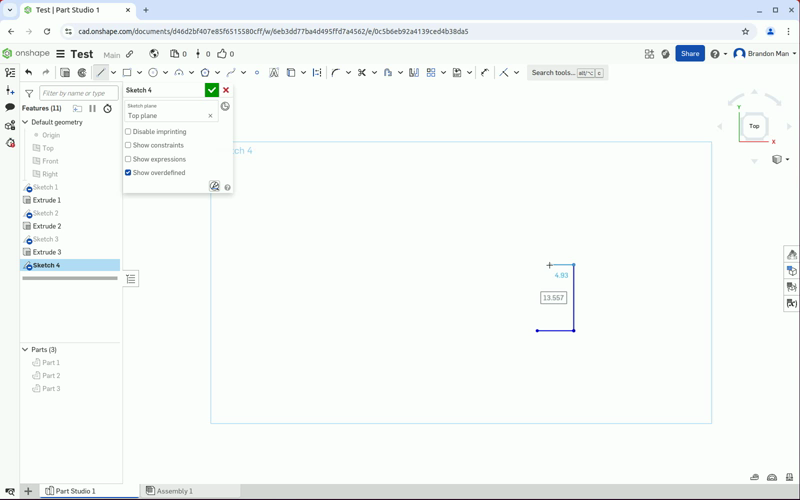
key_up(shift)
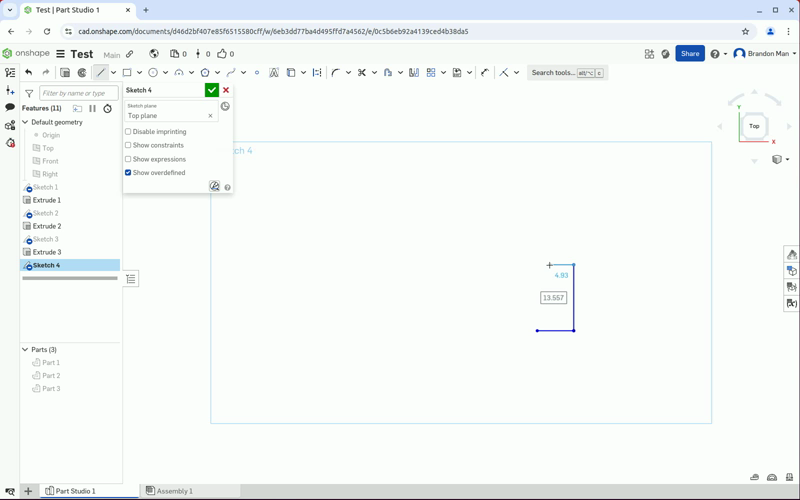
key(esc)
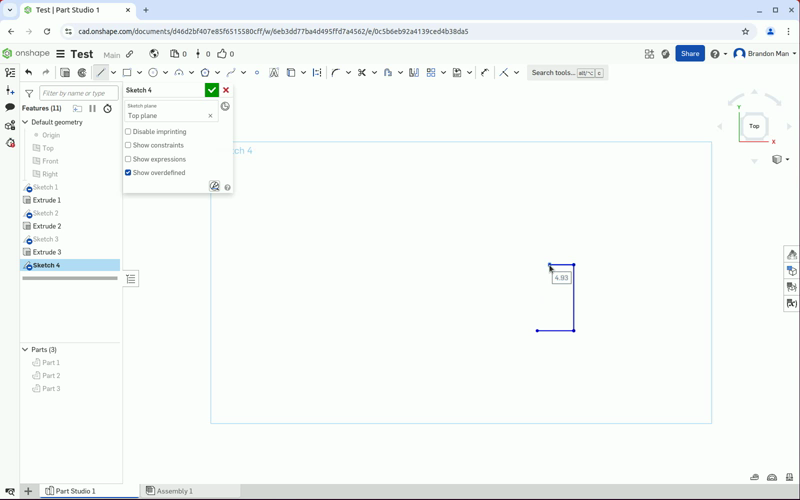
key(a)
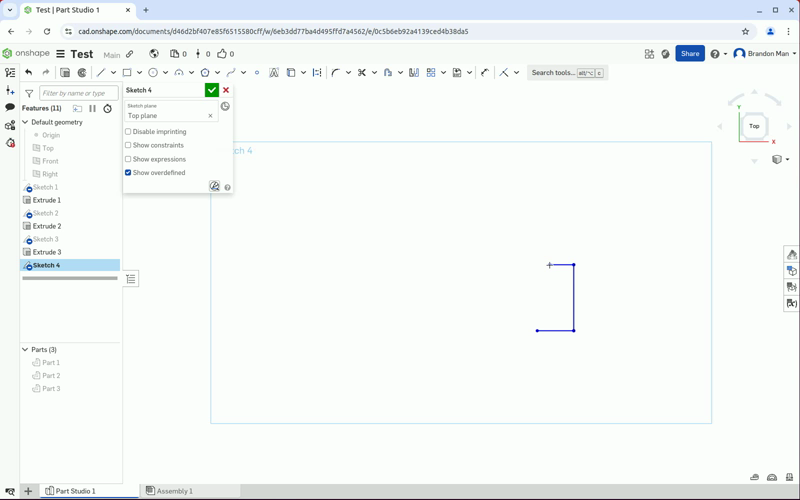
mouse_move(549, 264)
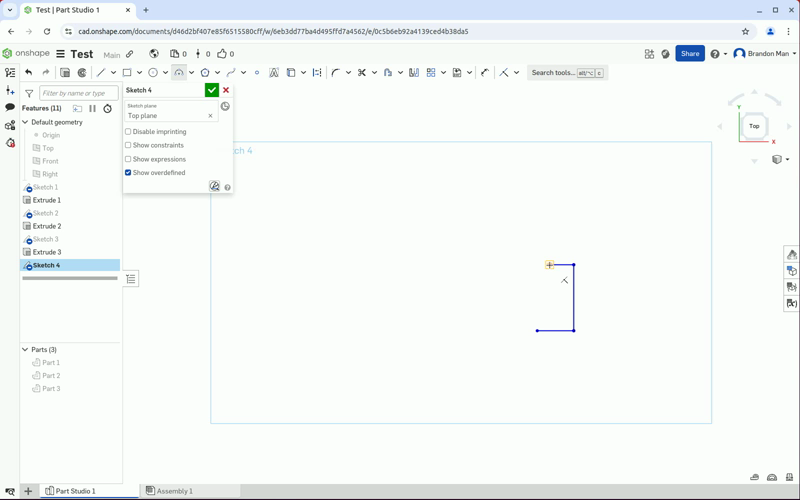
click(549, 264)
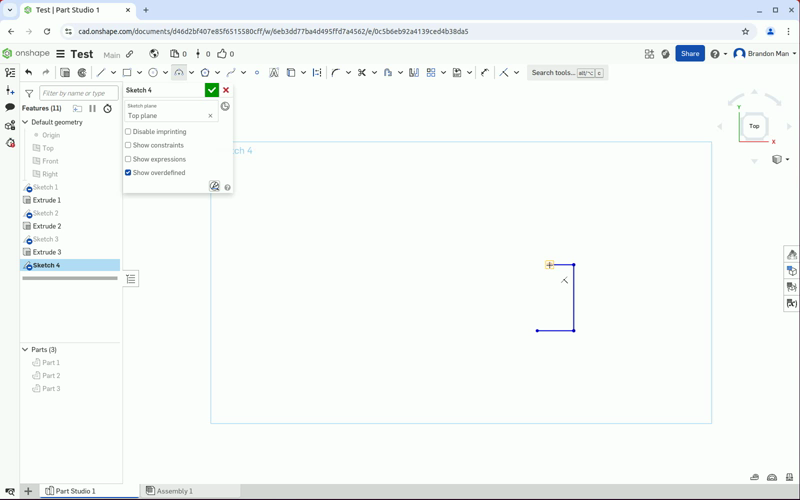
key_down(shift)
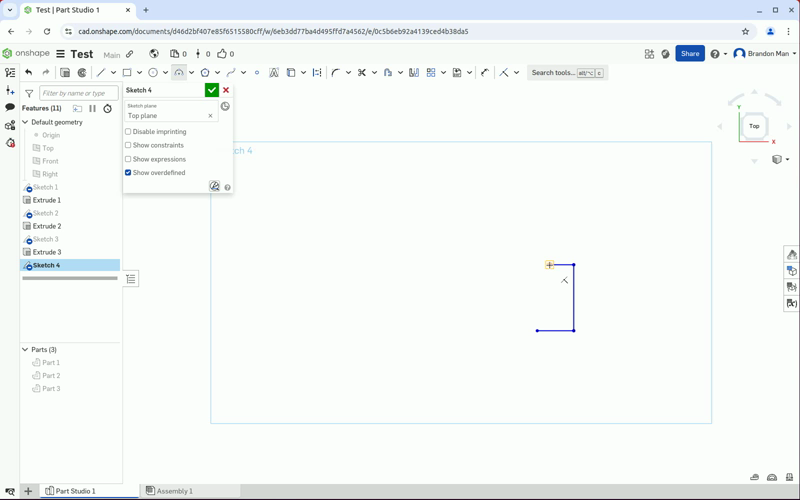
mouse_move(537, 277)
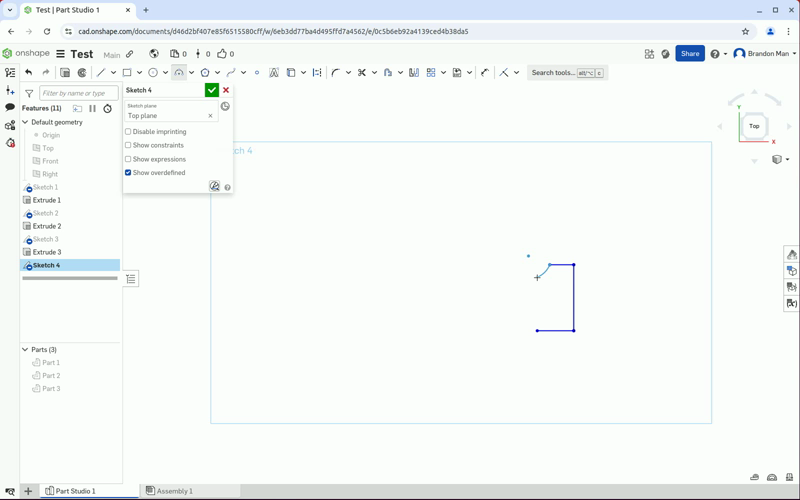
click(537, 277)
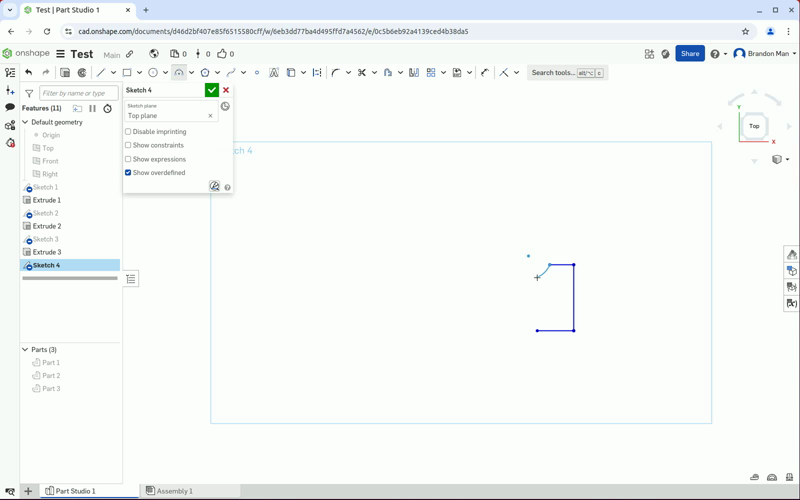
mouse_move(545, 273)
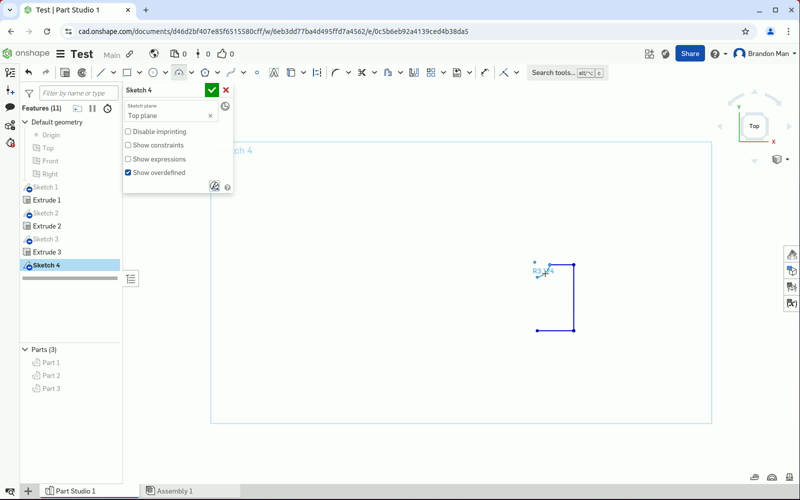
click(545, 273)
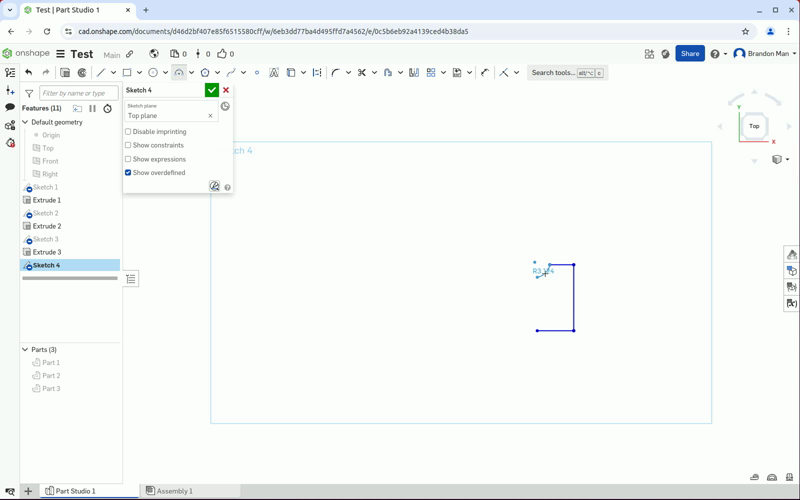
key_up(shift)
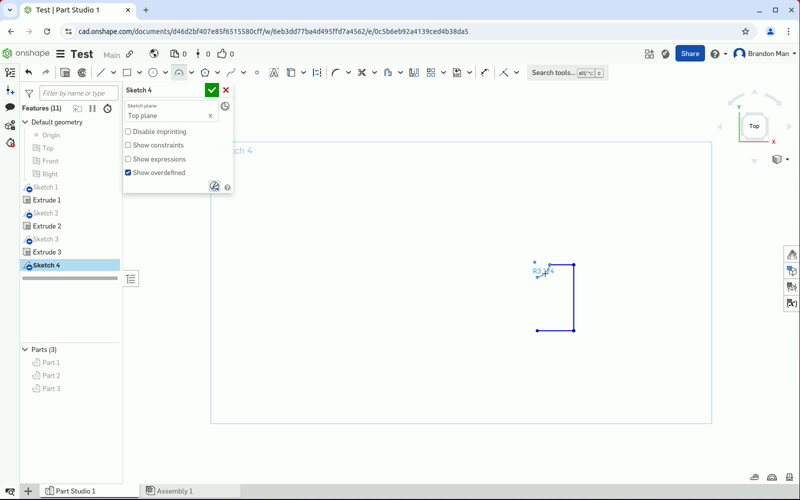
key(esc)
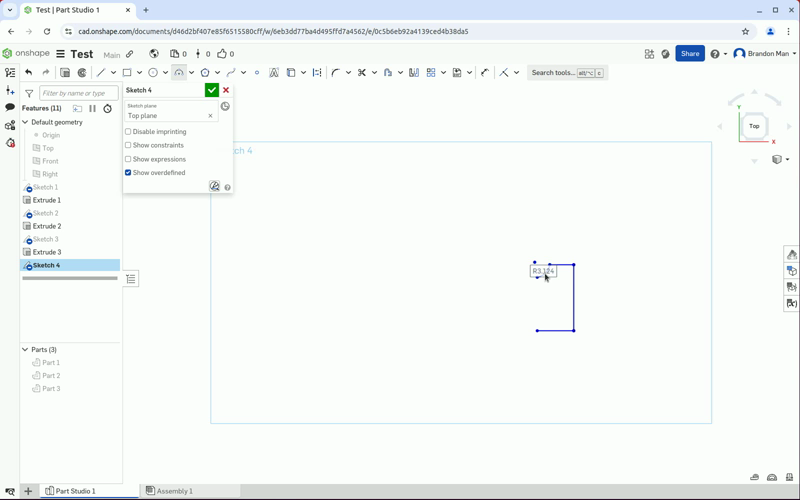
key(l)
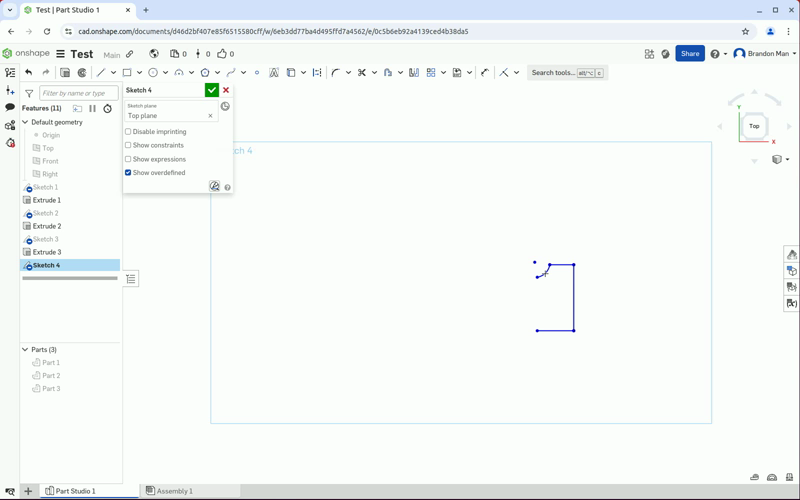
mouse_move(537, 277)
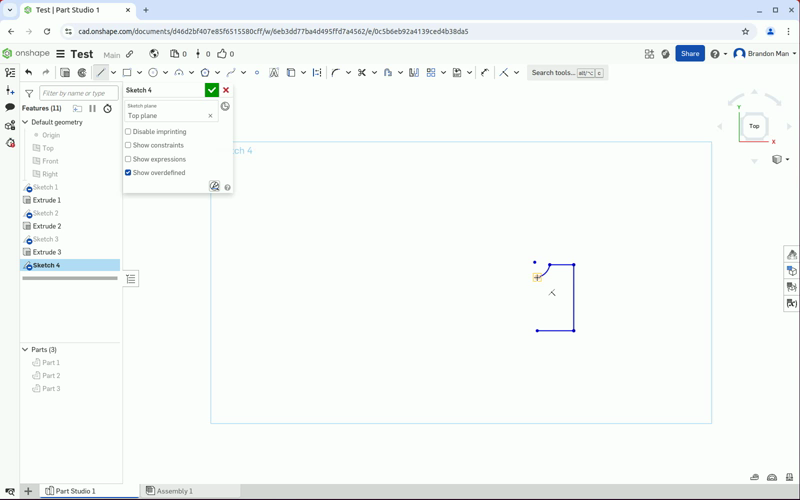
click(537, 277)
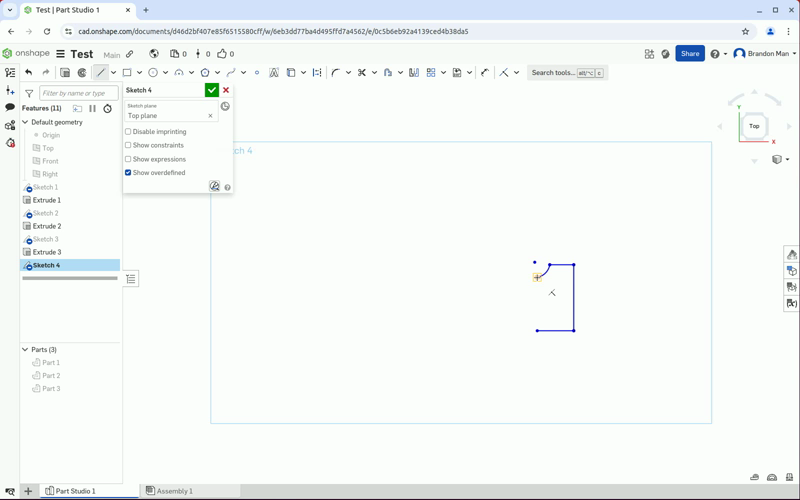
mouse_move(567, 277)
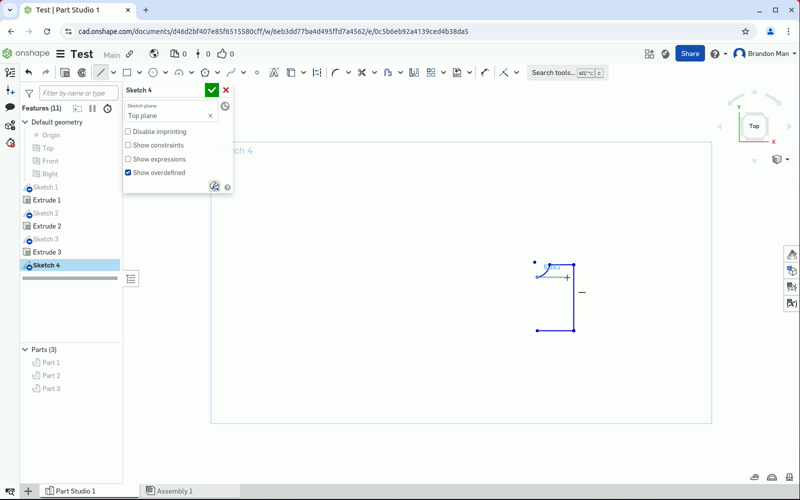
key_down(shift)
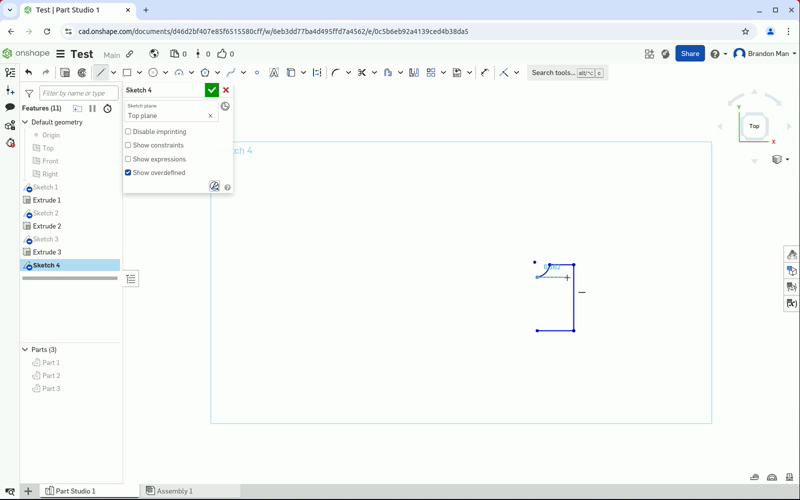
mouse_move(537, 330)
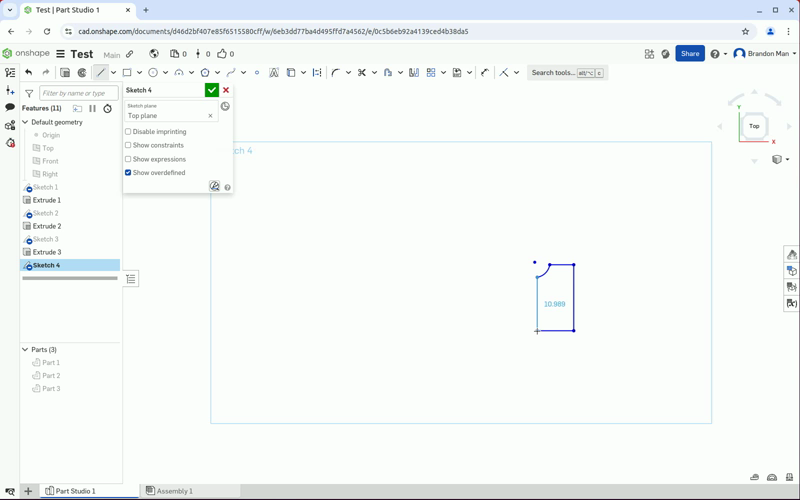
key_up(shift)
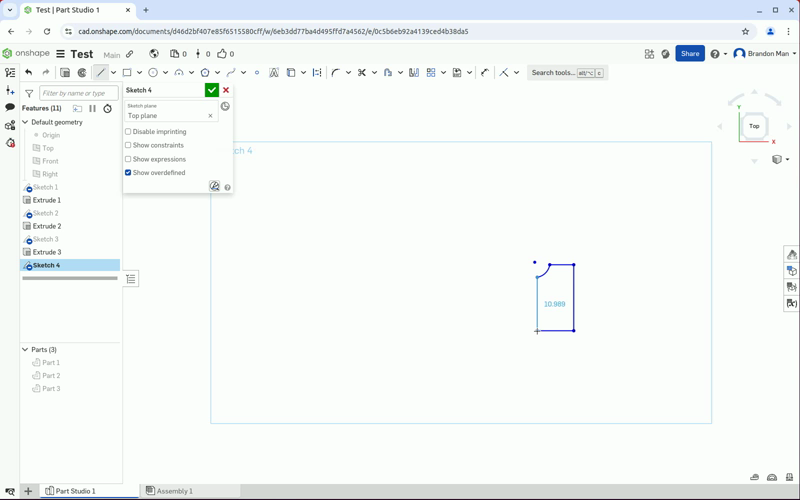
click(537, 330)
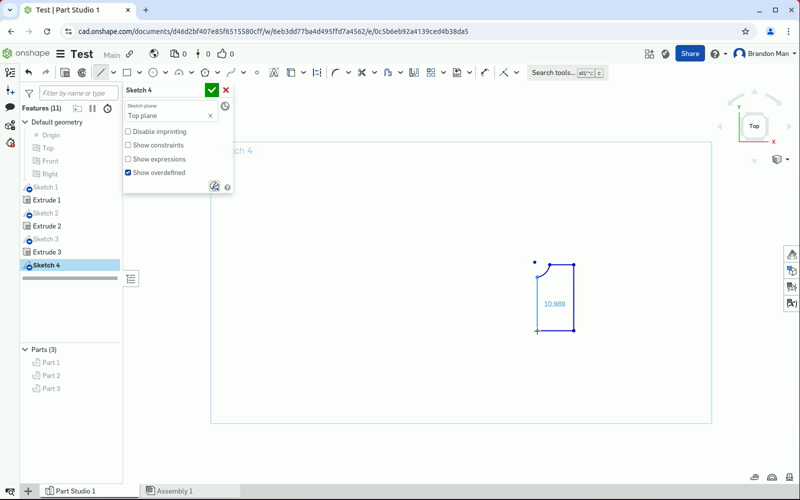
key(esc)
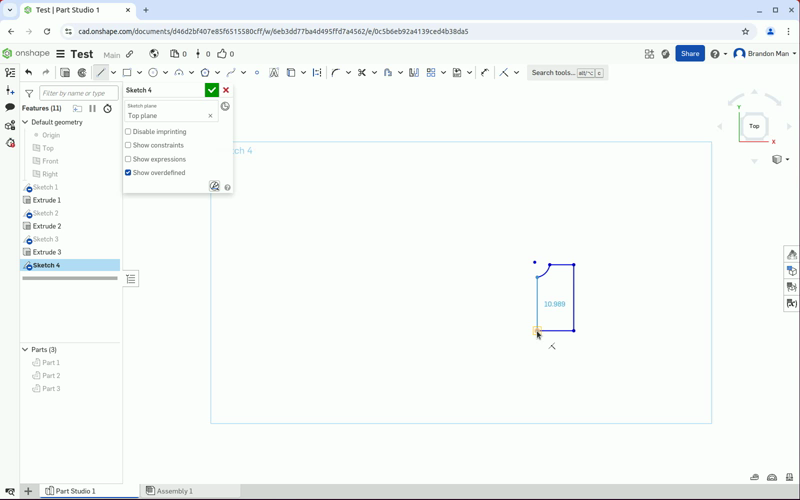
mouse_move(561, 284)
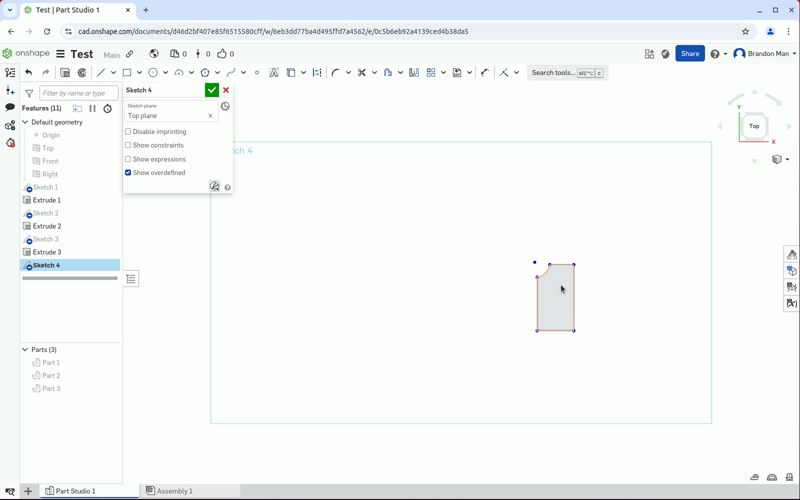
click(561, 284)
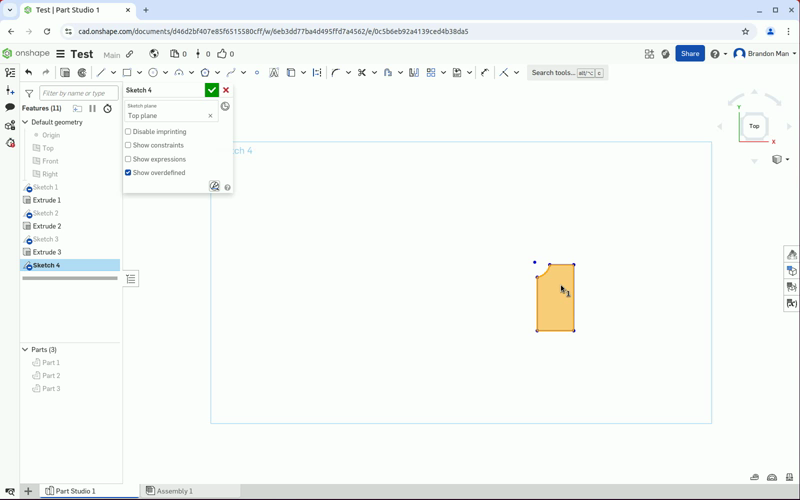
mouse_move(73, 352)
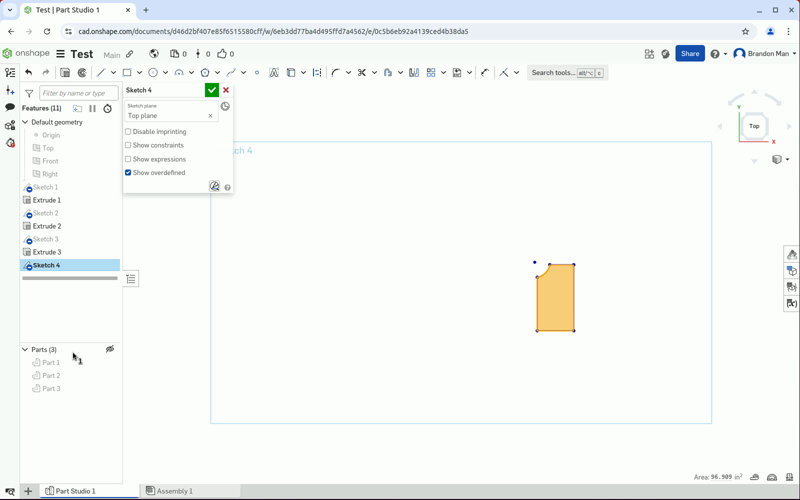
key(shift+y)
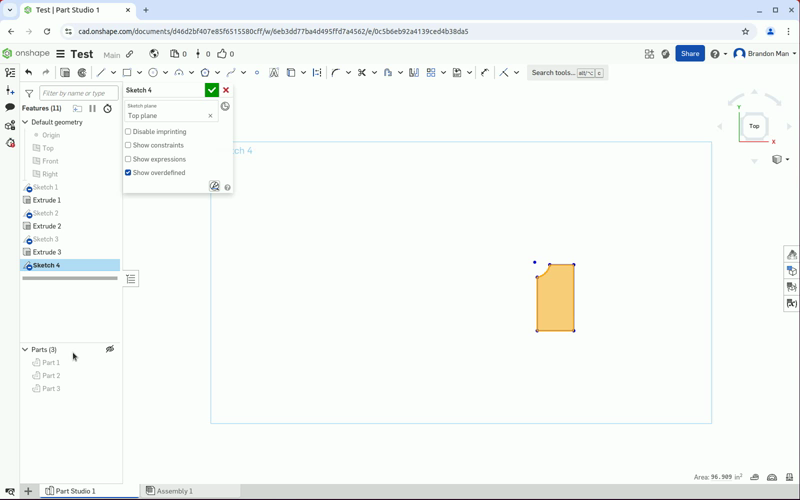
key(shift+e)
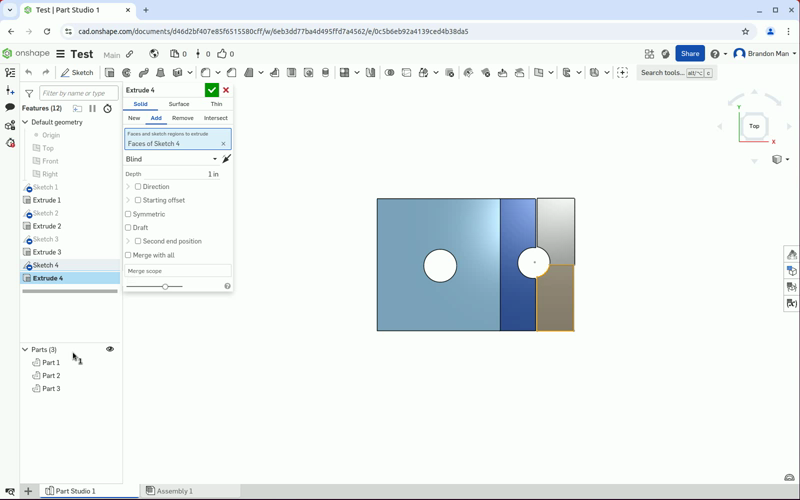
mouse_move(143, 106)
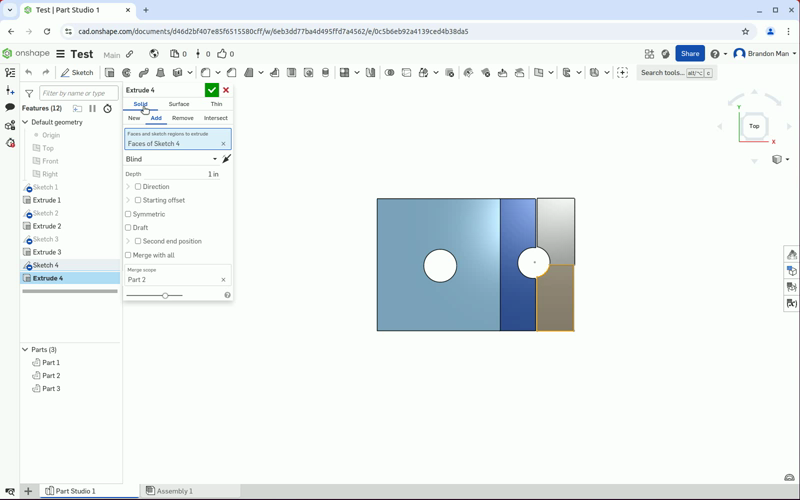
click(143, 106)
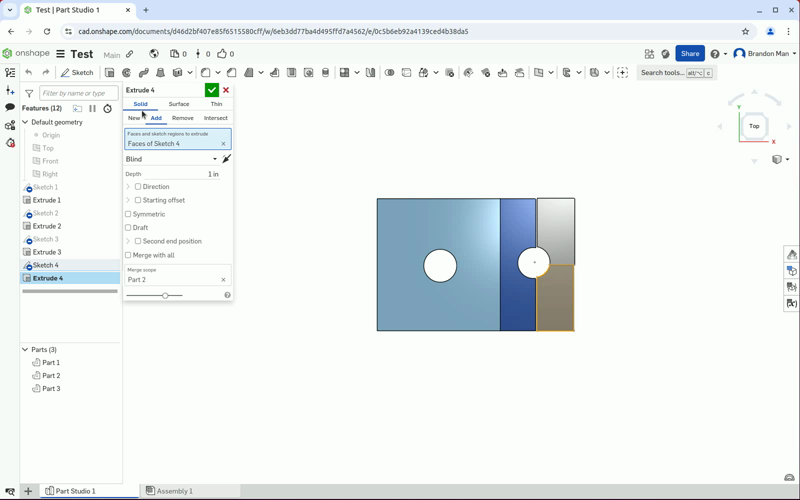
mouse_move(137, 120)
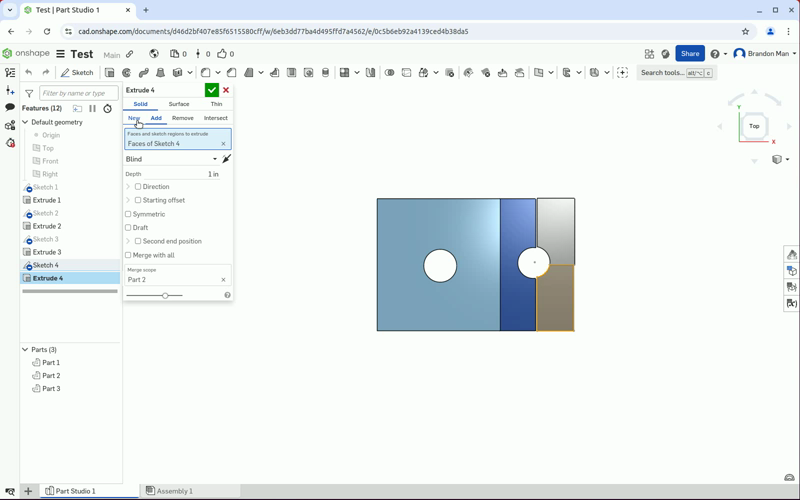
click(137, 120)
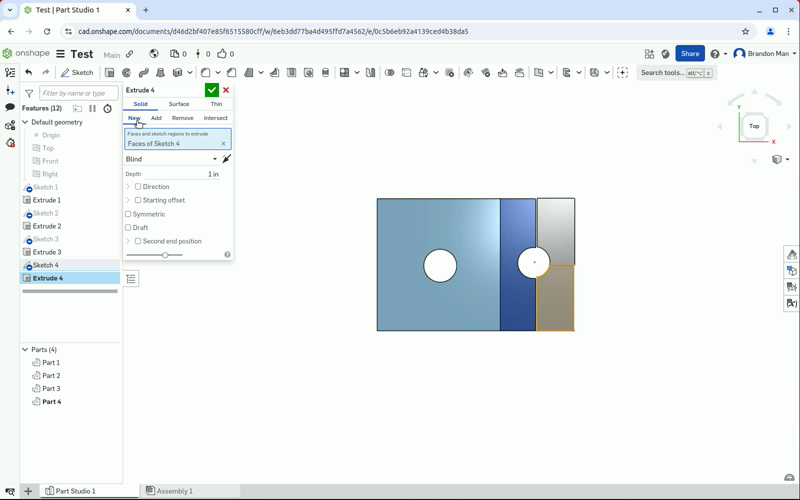
key(tab, 4)
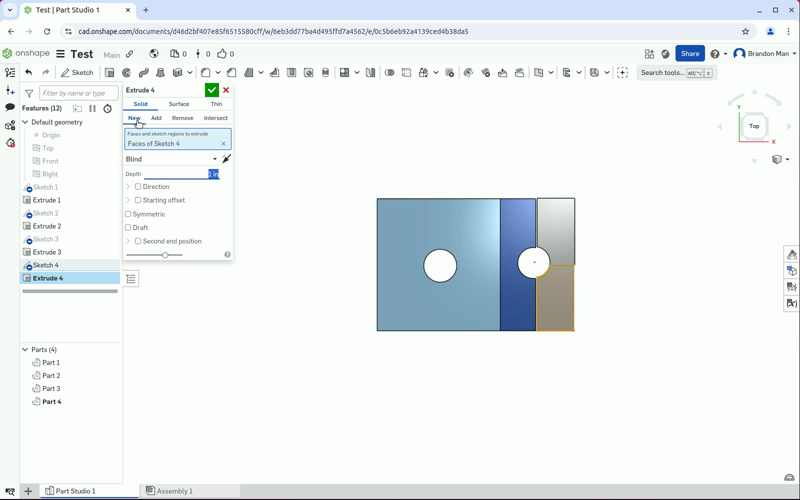
text(8.184)
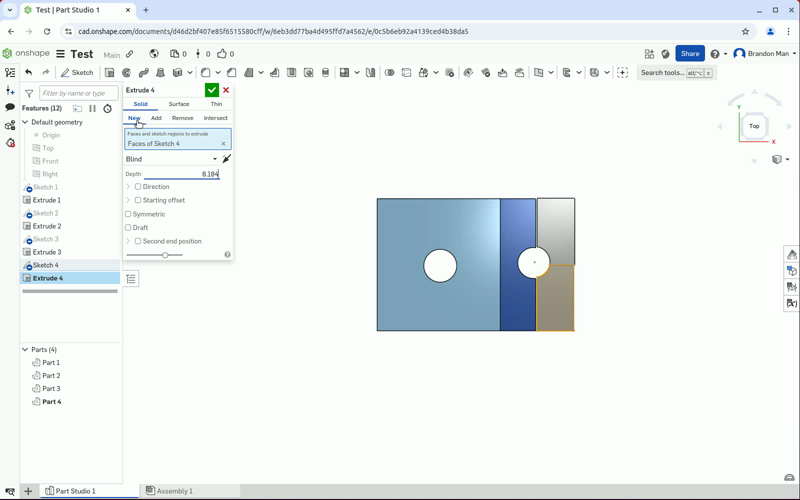
key(enter)
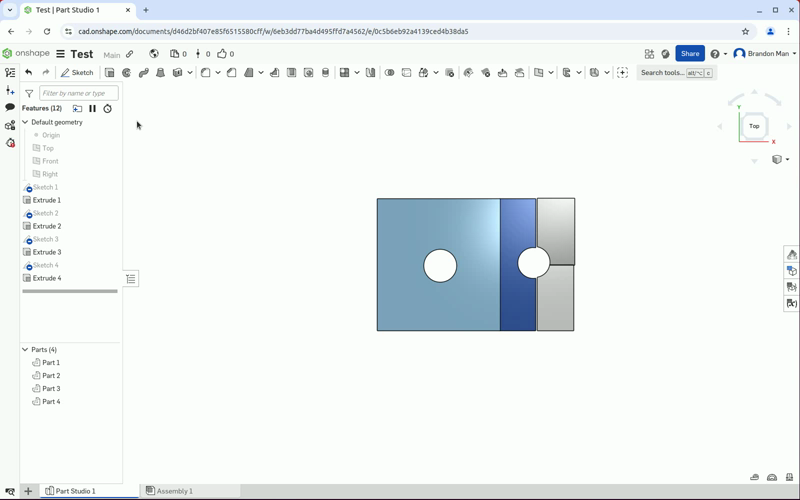
key(shift+h)
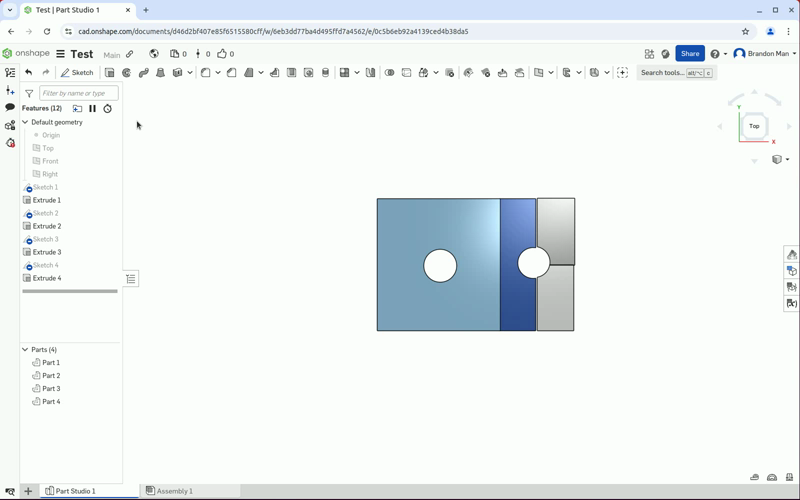
key(shift+h)
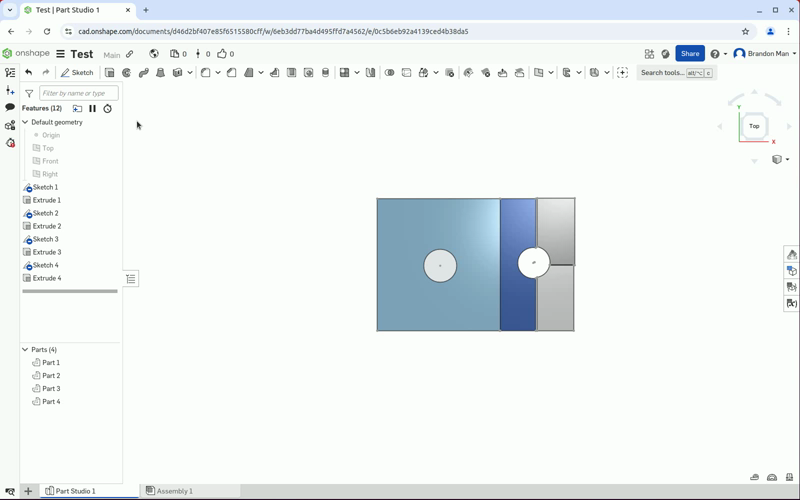
key(shift+7)
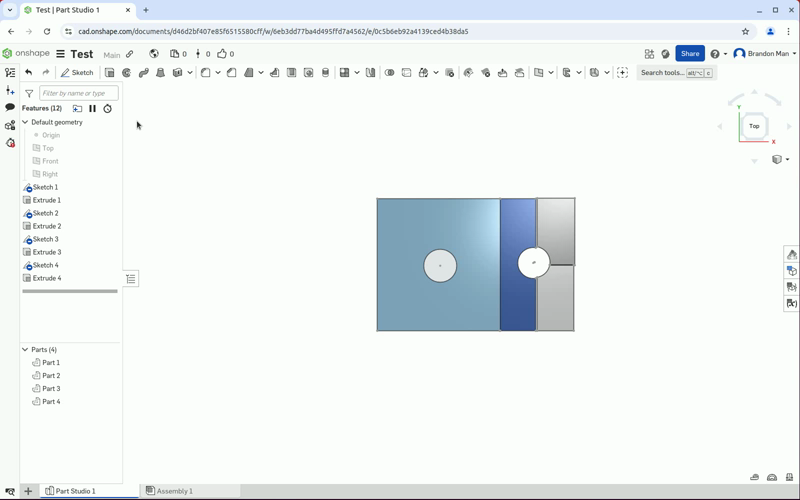
key(up, 3)
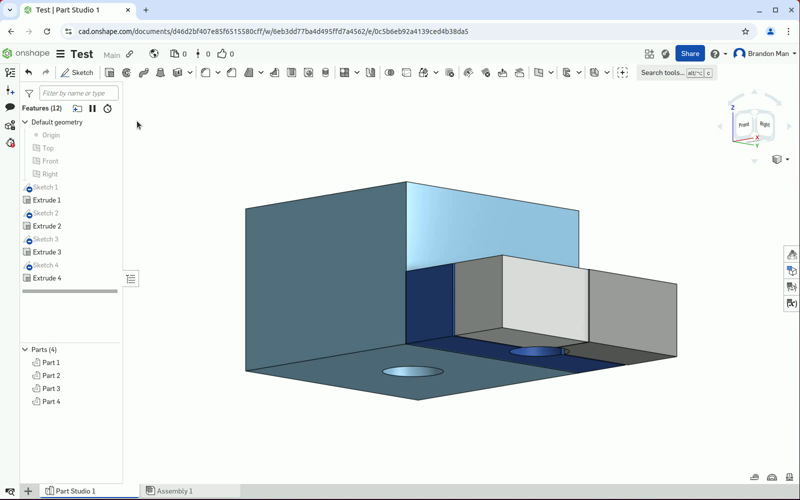
key(left, 3)
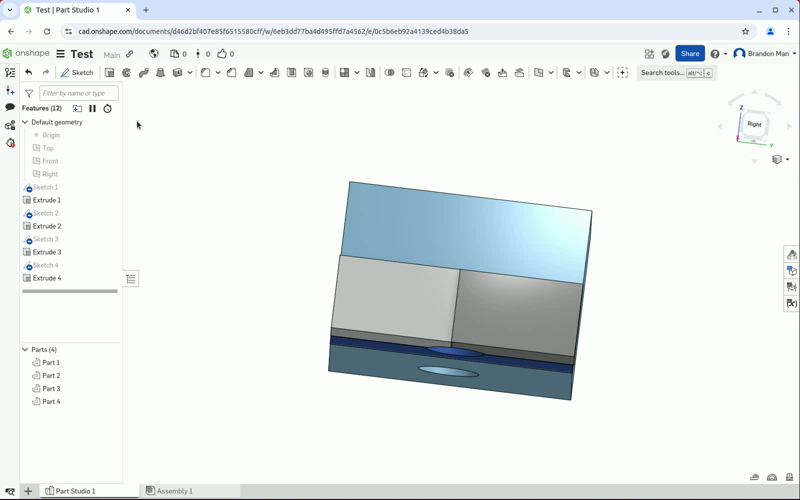
key(right, 3)
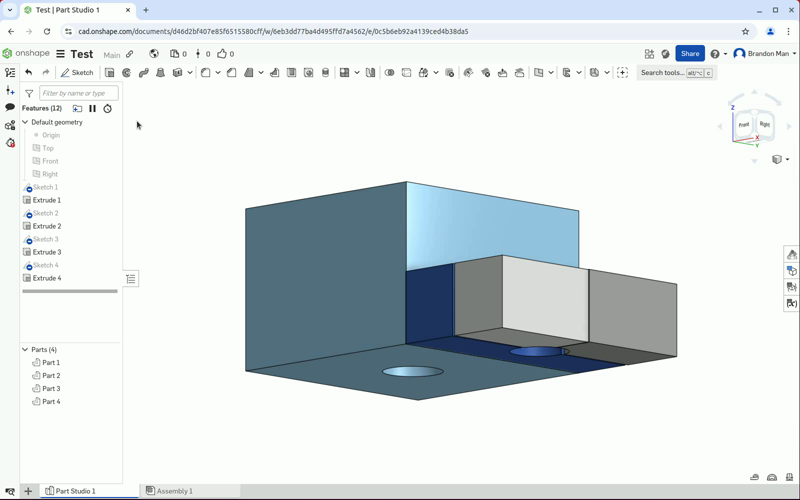
key(down, 3)
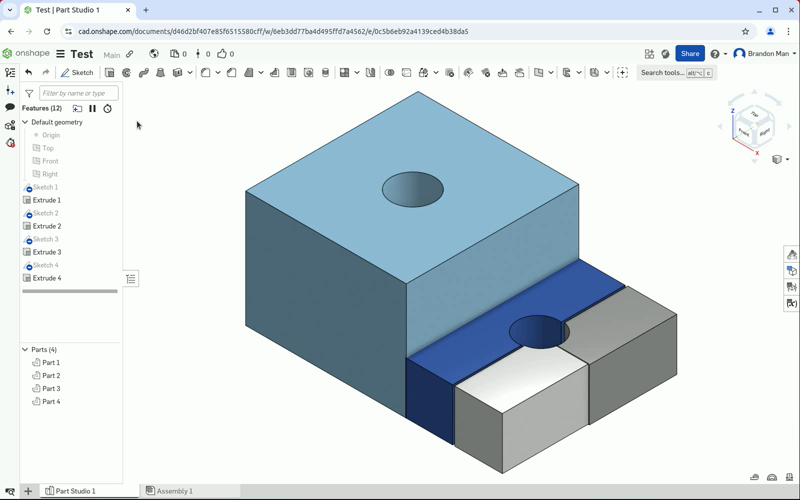
mouse_move(73, 189)
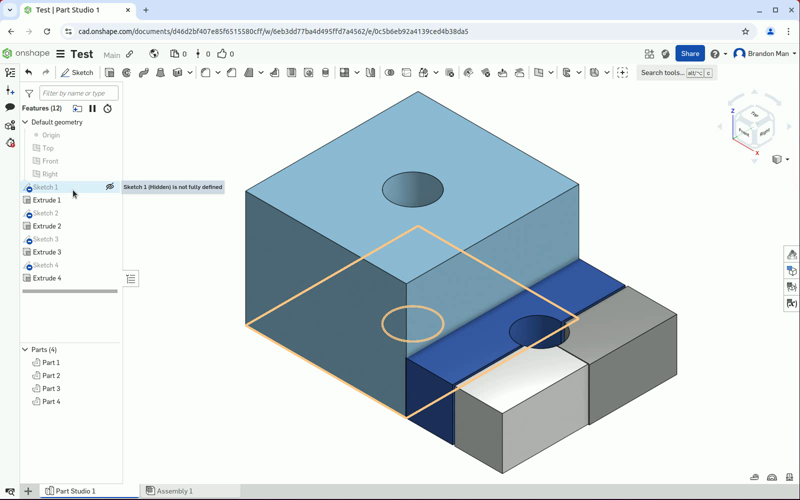
click(73, 189)